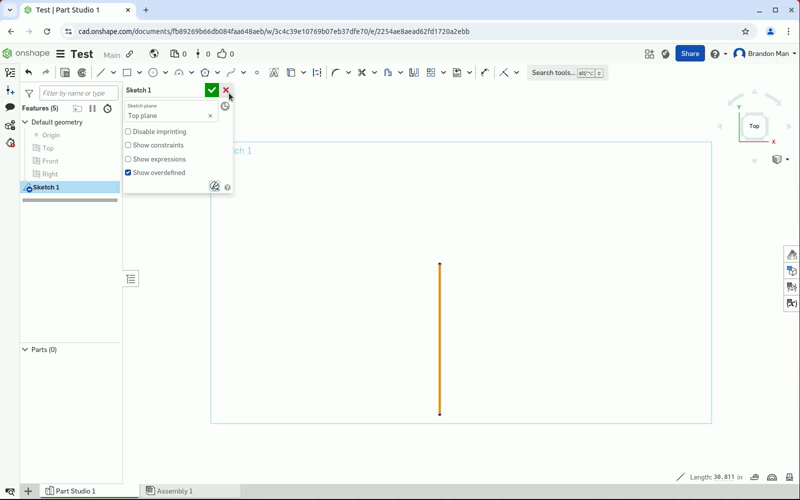
key(shift+h)
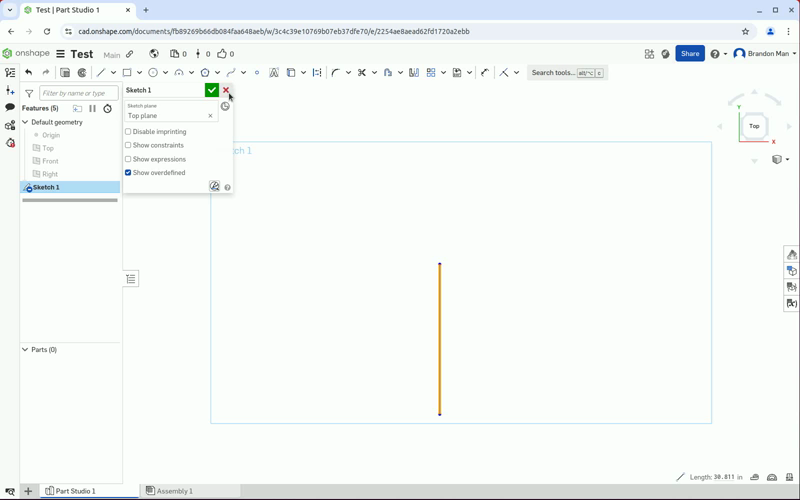
key(shift+s)
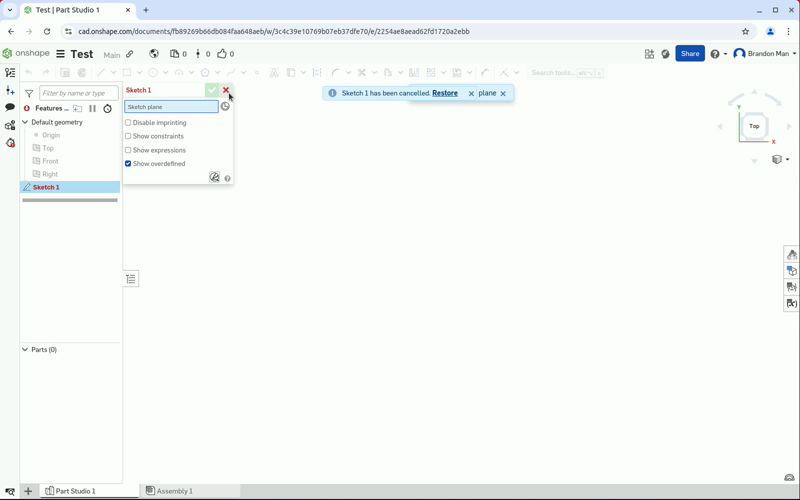
mouse_move(73, 150)
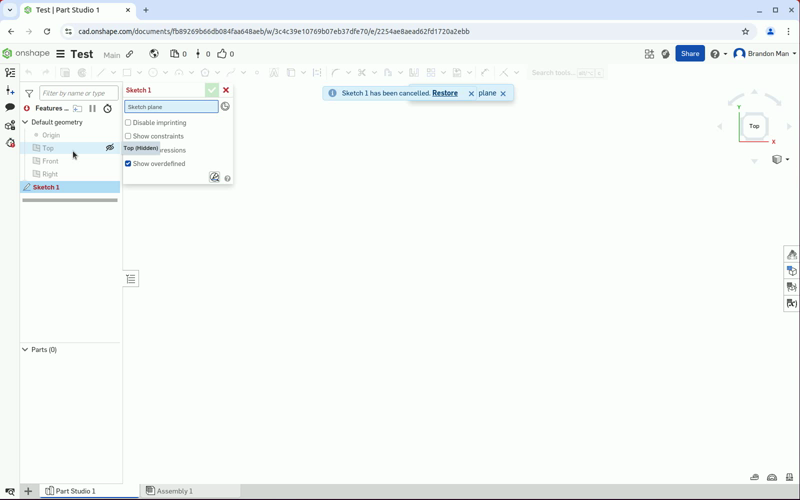
click(73, 150)
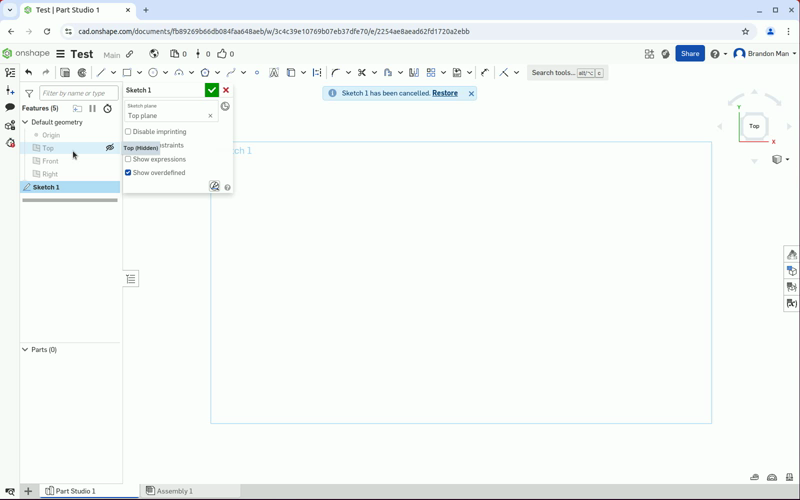
mouse_move(73, 352)
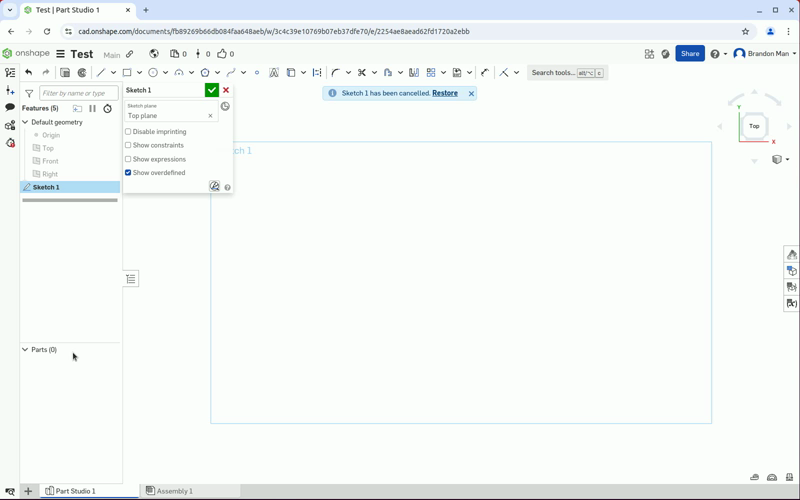
key(y)
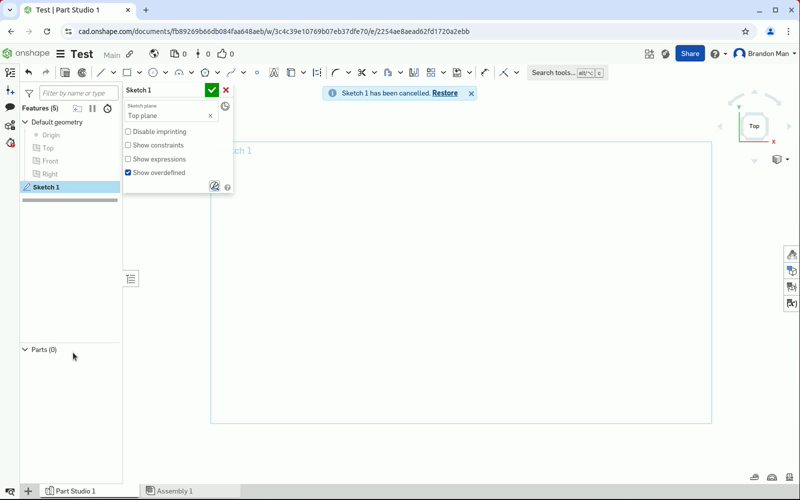
key(c)
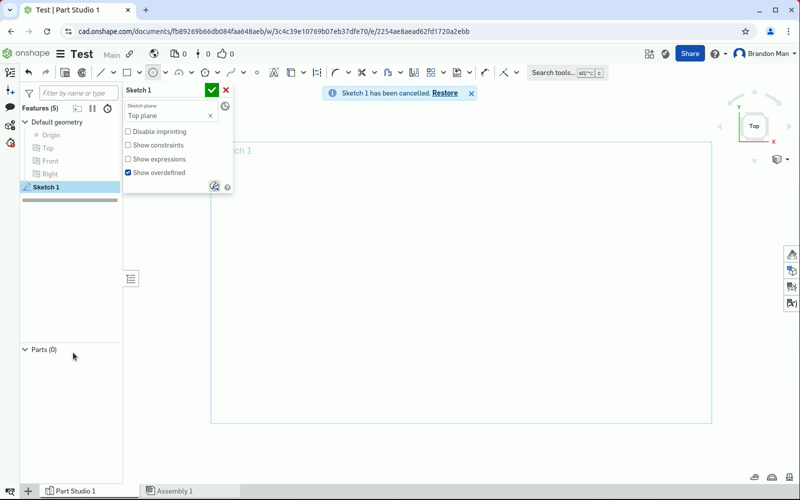
key_down(shift)
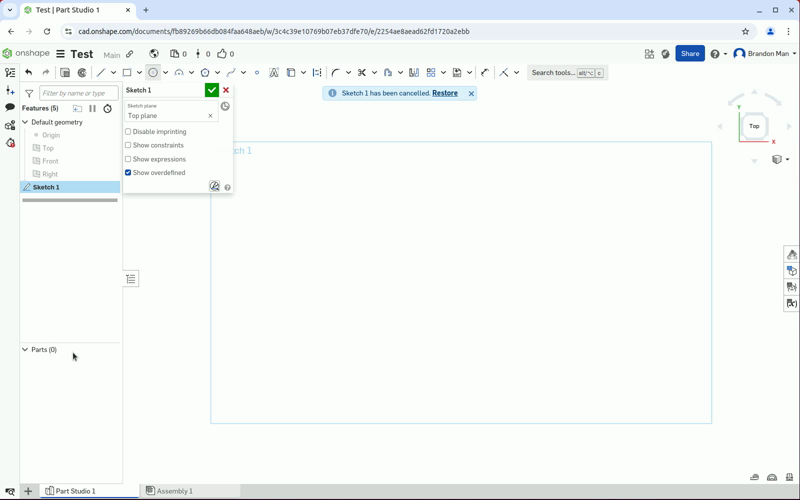
mouse_move(354, 278)
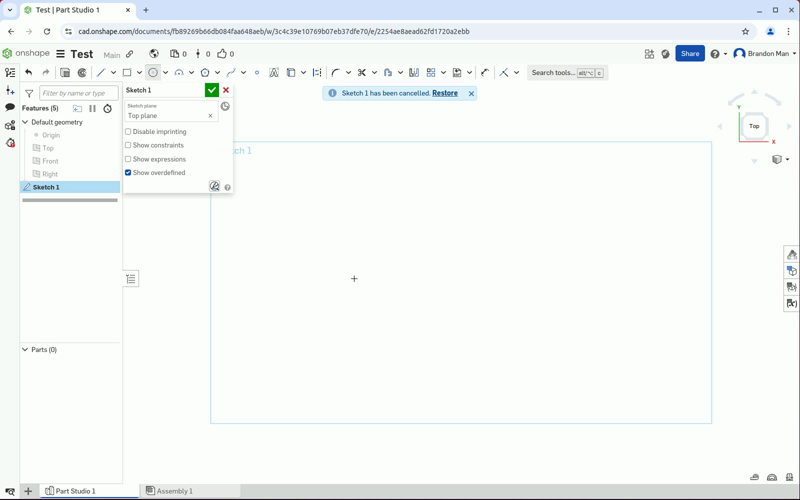
click(354, 278)
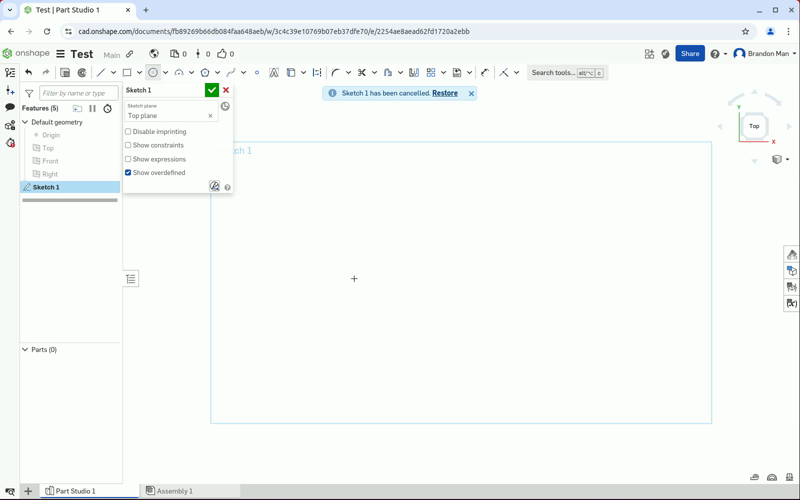
key_up(shift)
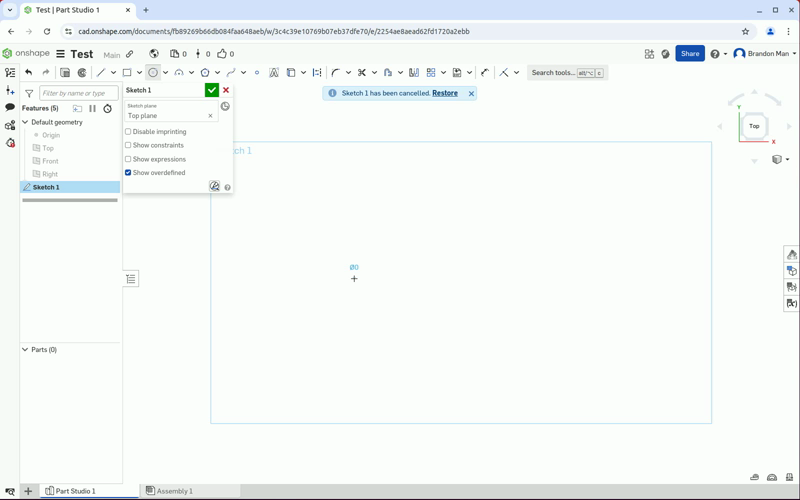
mouse_move(359, 278)
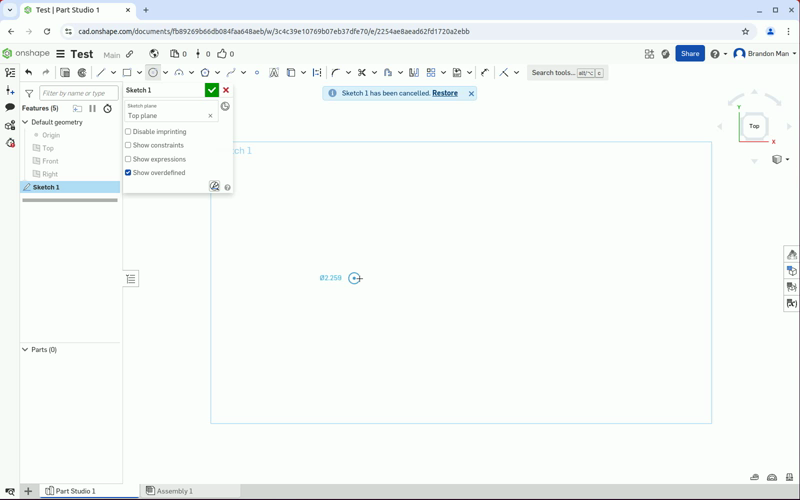
click(359, 278)
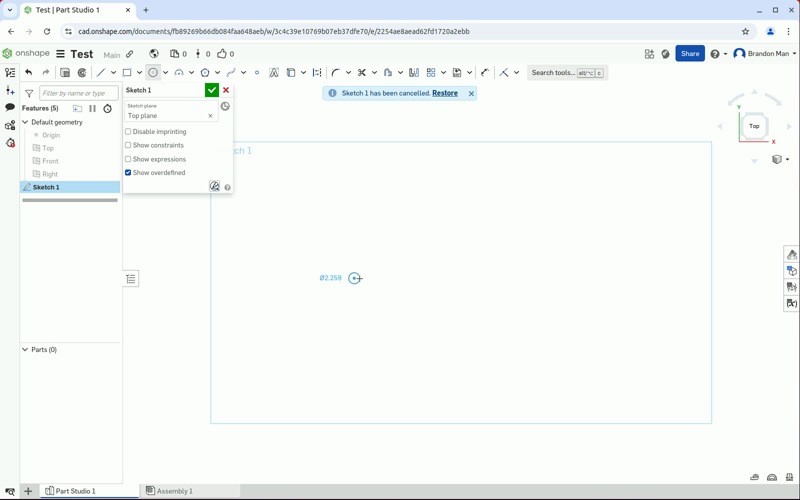
key(esc)
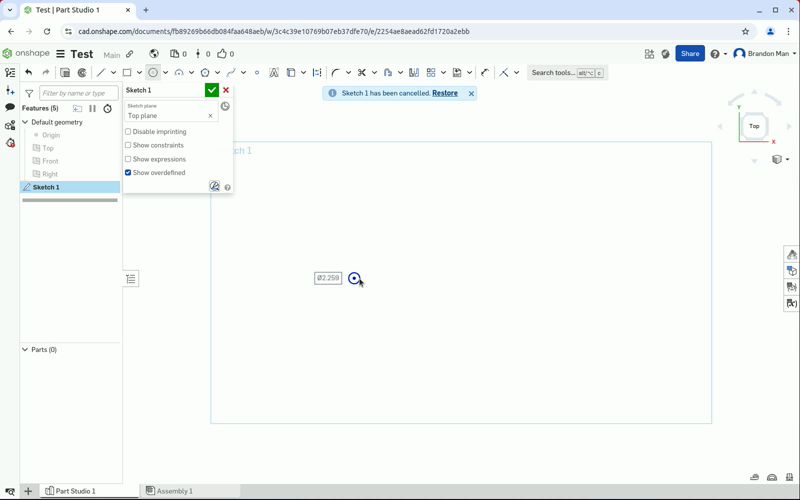
key(c)
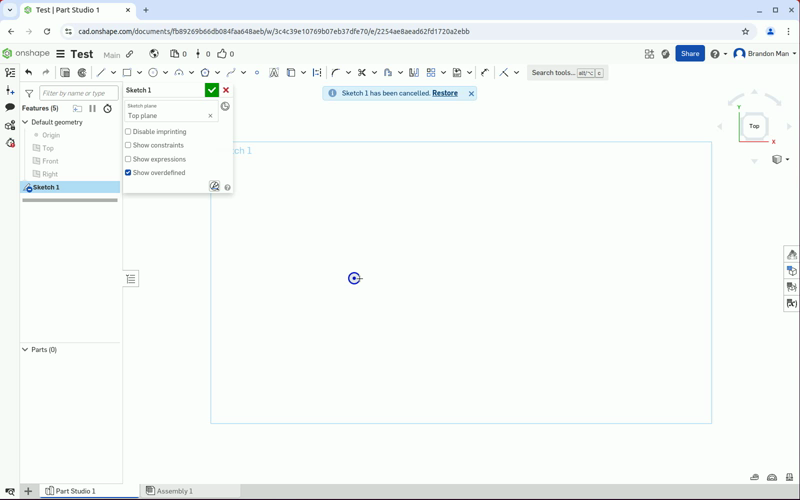
key_down(shift)
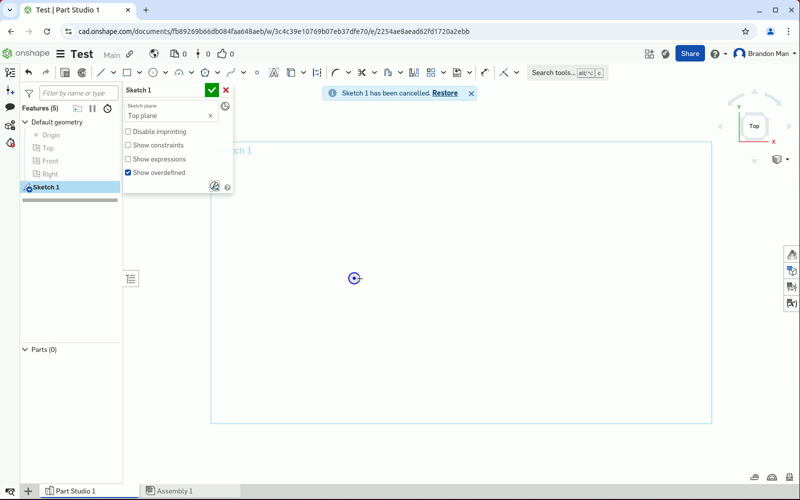
mouse_move(354, 278)
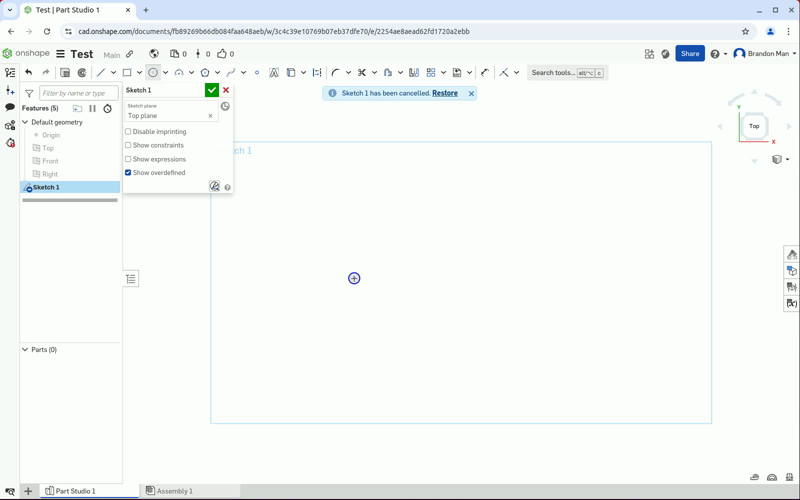
click(354, 278)
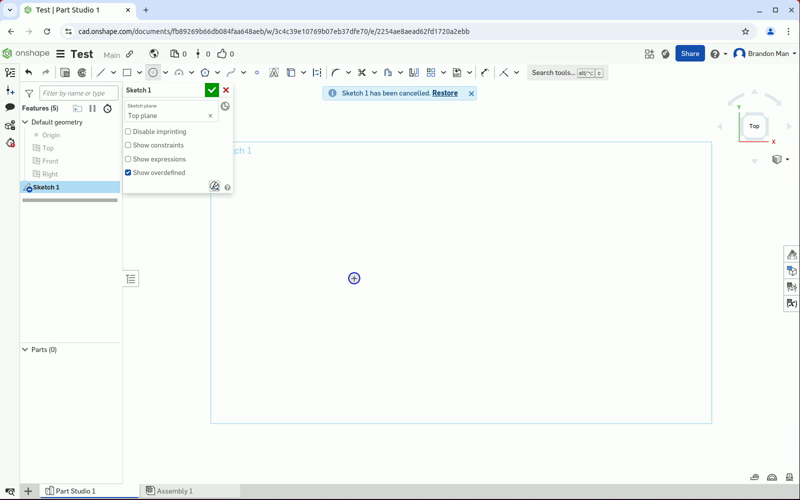
key_up(shift)
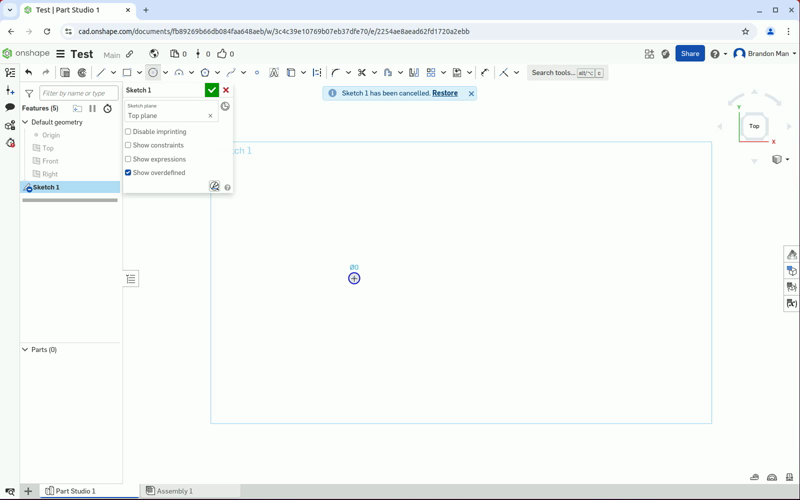
mouse_move(359, 278)
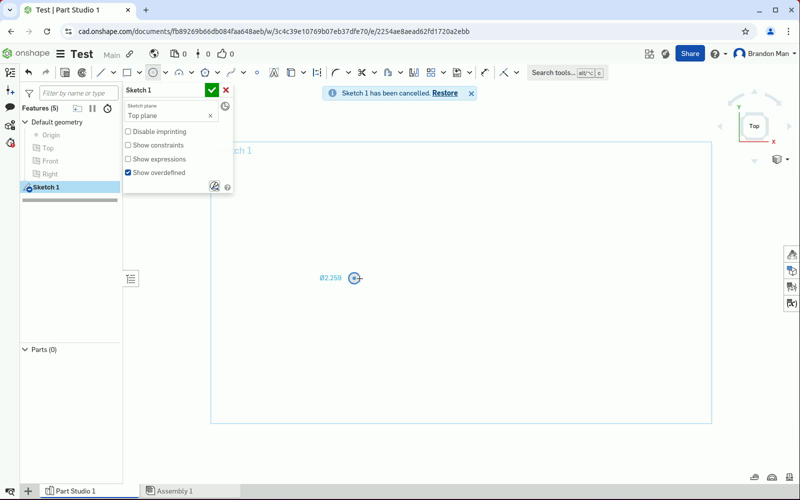
click(359, 278)
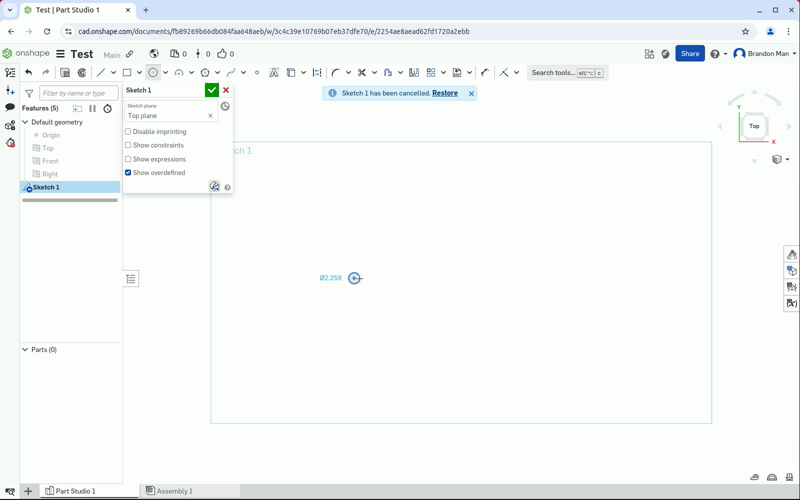
key(esc)
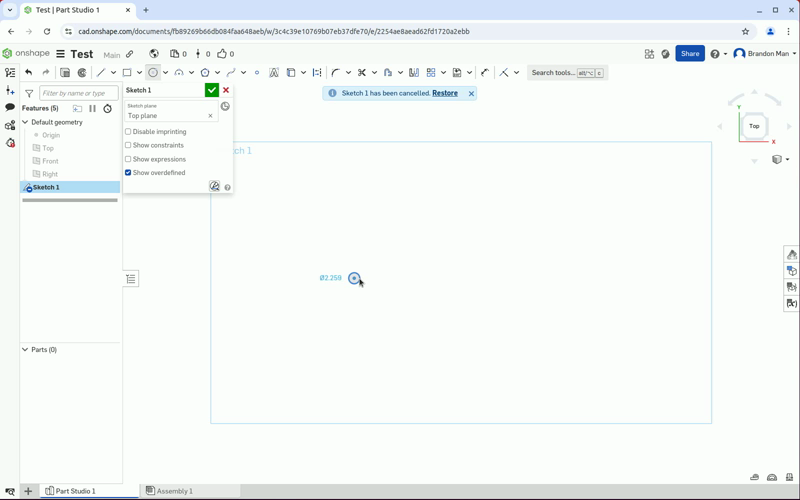
mouse_move(351, 283)
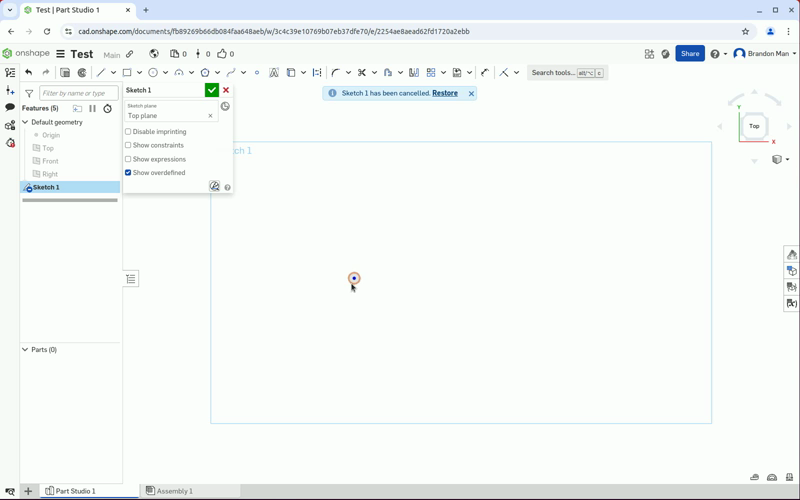
scroll(6)
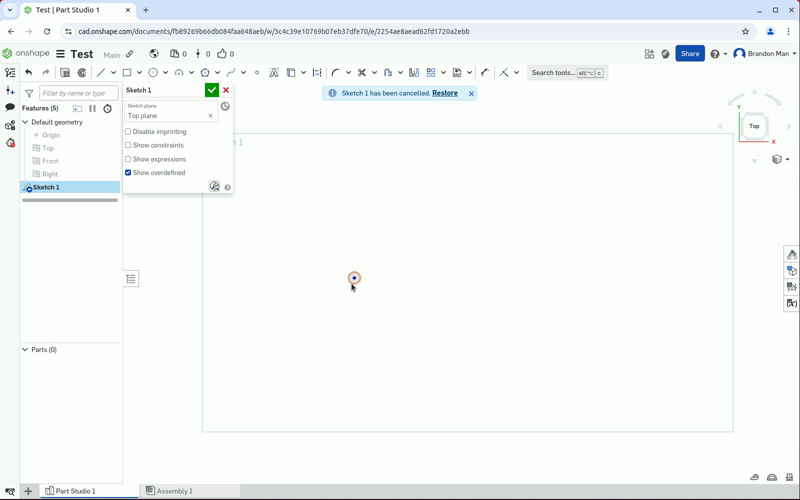
scroll(6)
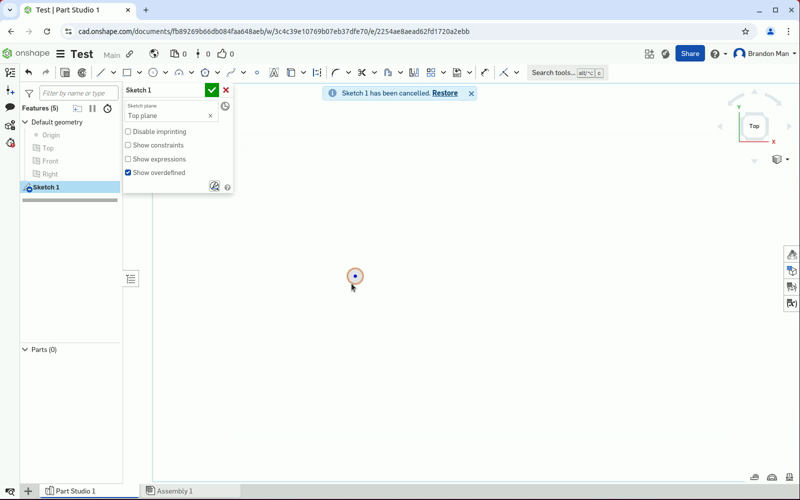
scroll(6)
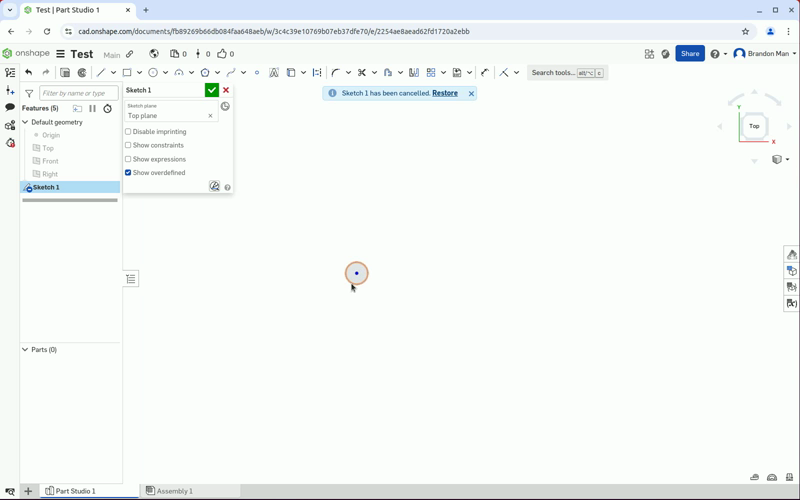
scroll(6)
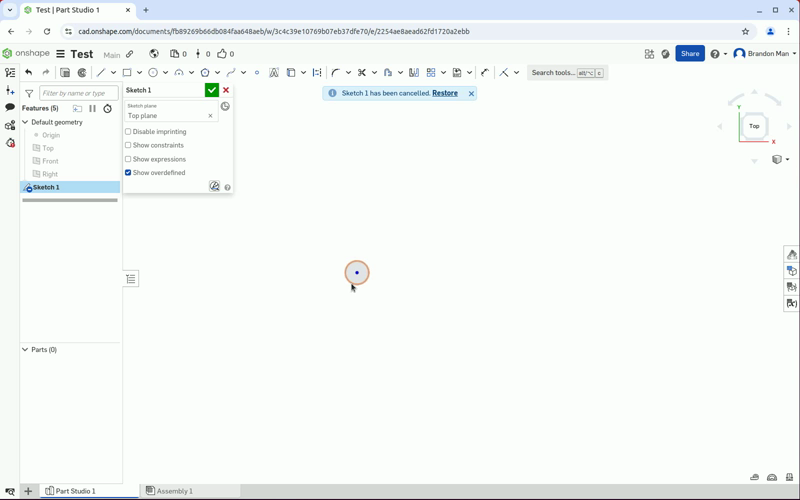
scroll(6)
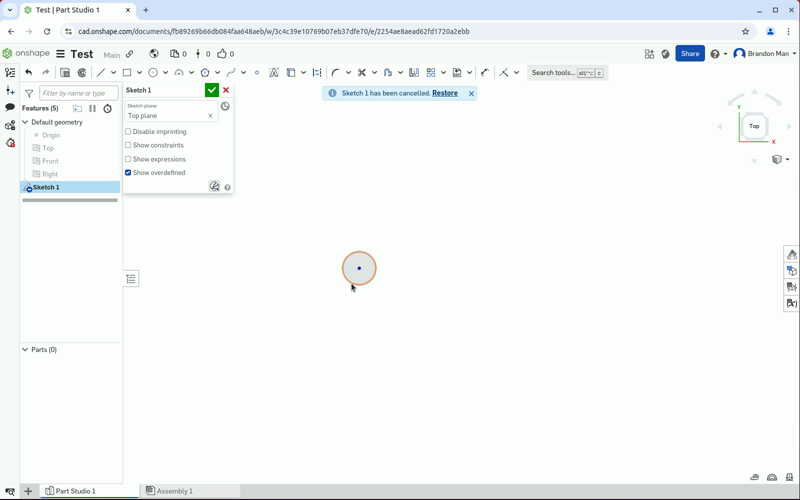
scroll(6)
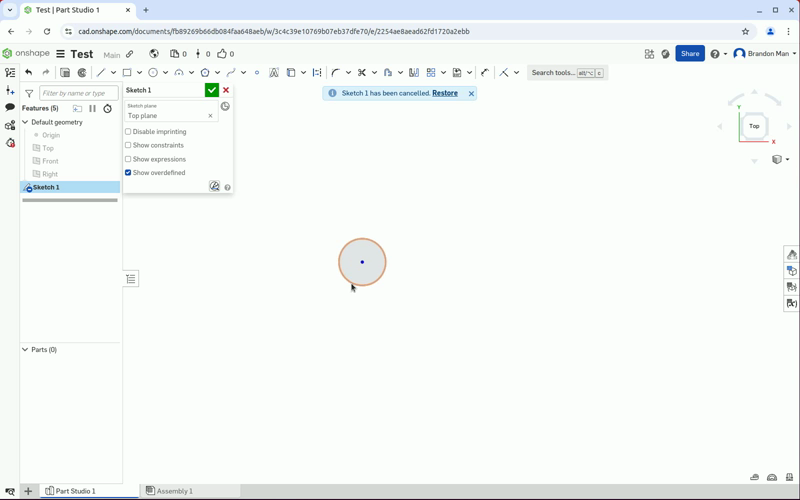
scroll(6)
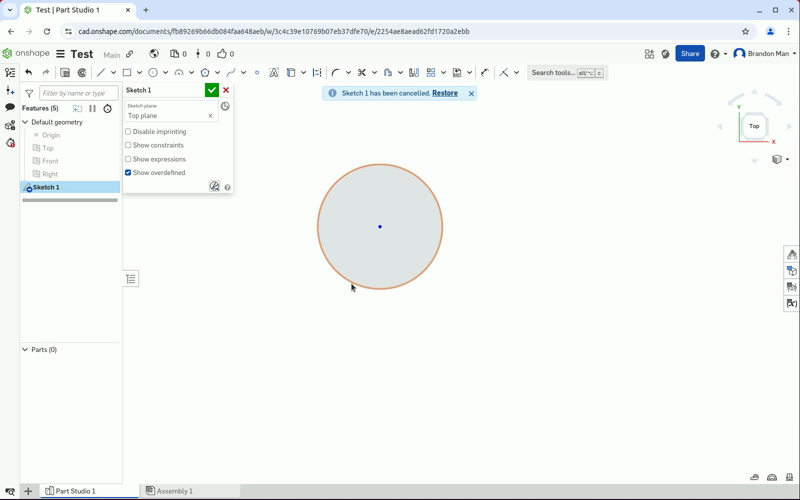
click(351, 283)
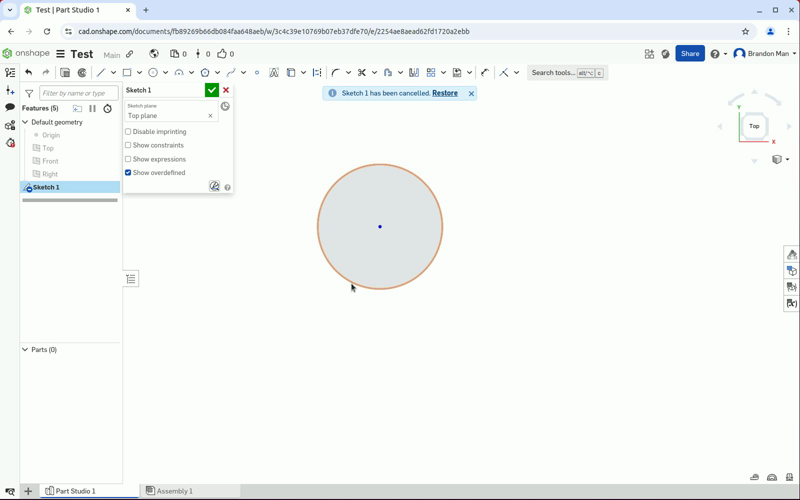
scroll(-6)
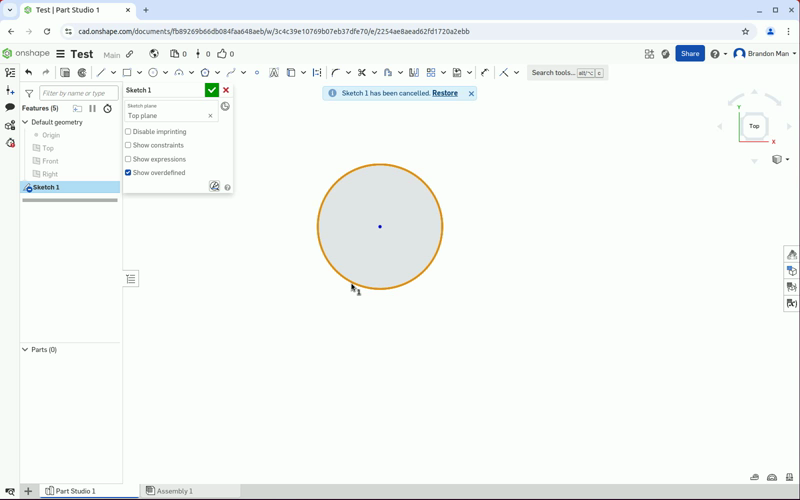
scroll(-6)
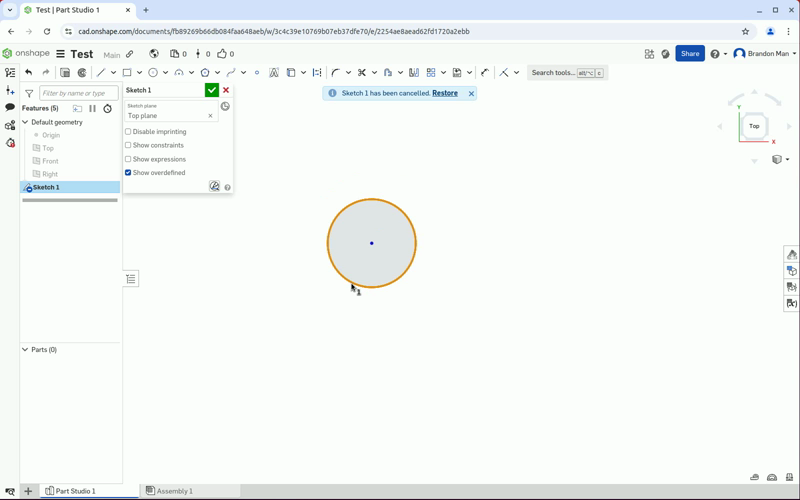
scroll(-6)
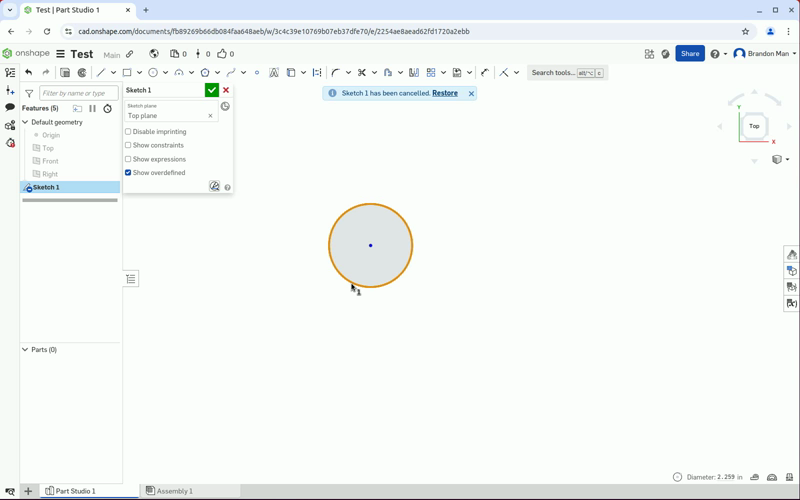
scroll(-6)
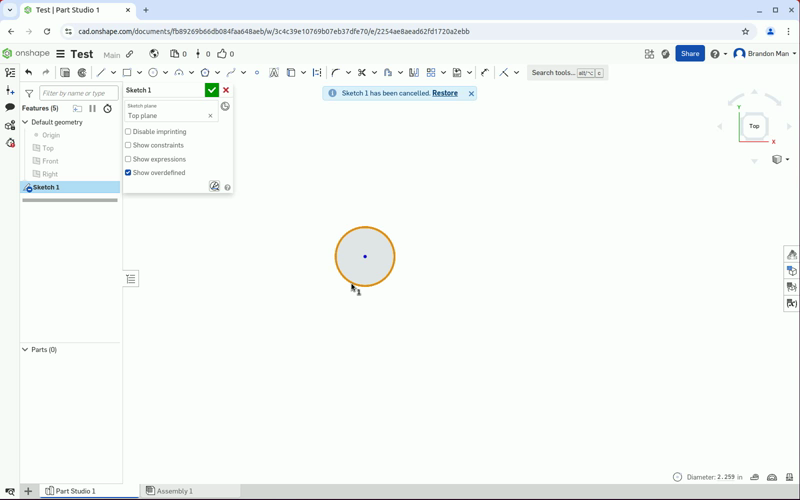
scroll(-6)
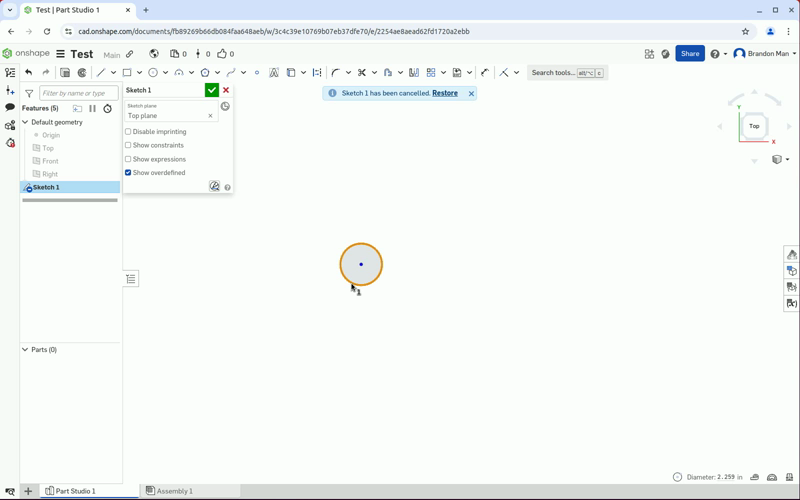
scroll(-6)
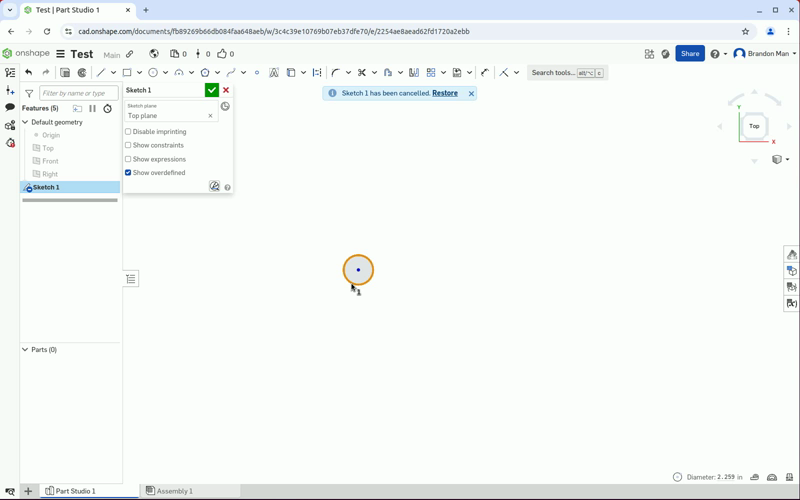
scroll(-6)
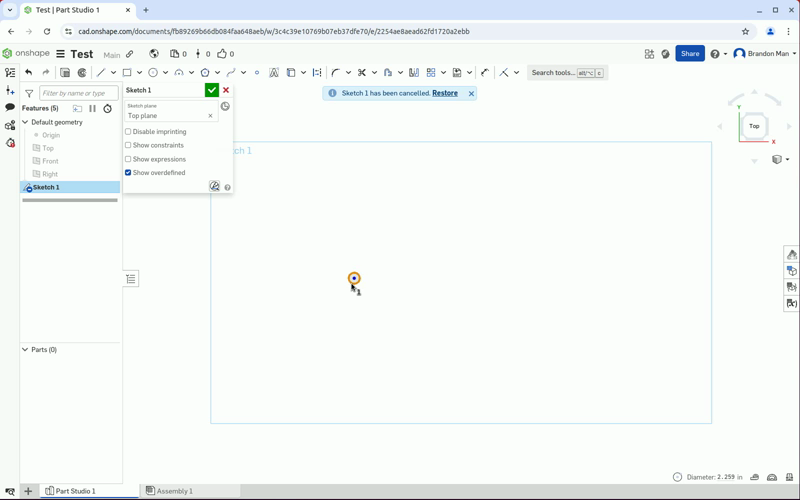
mouse_move(73, 352)
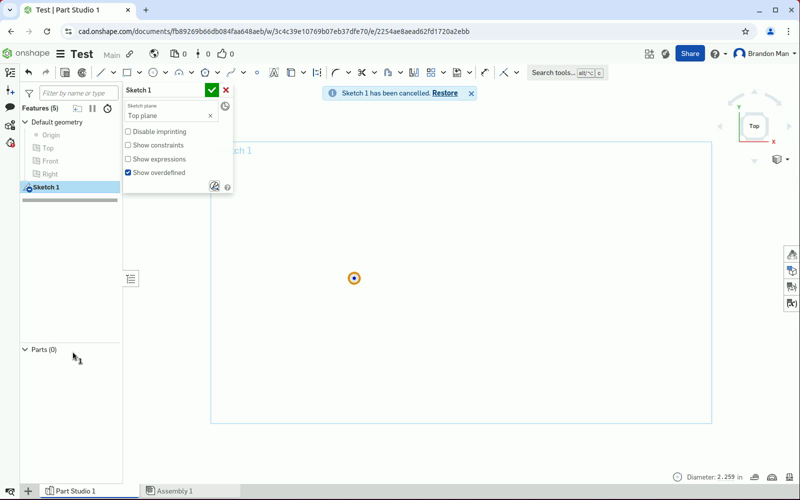
key(shift+y)
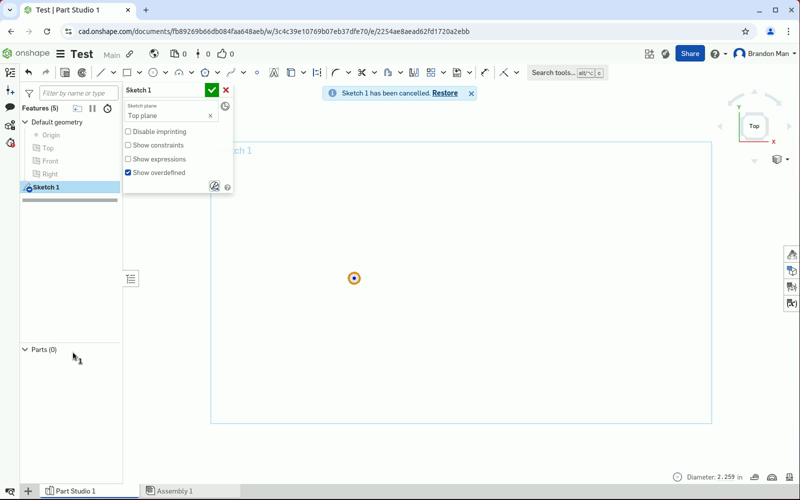
key(shift+e)
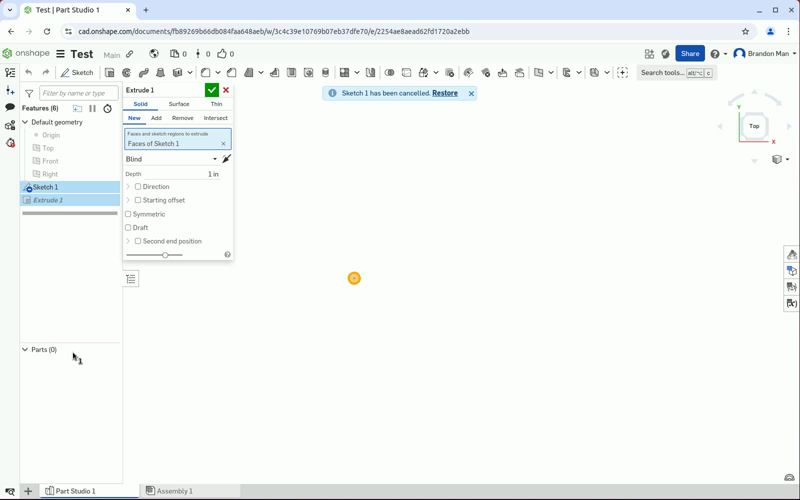
mouse_move(143, 106)
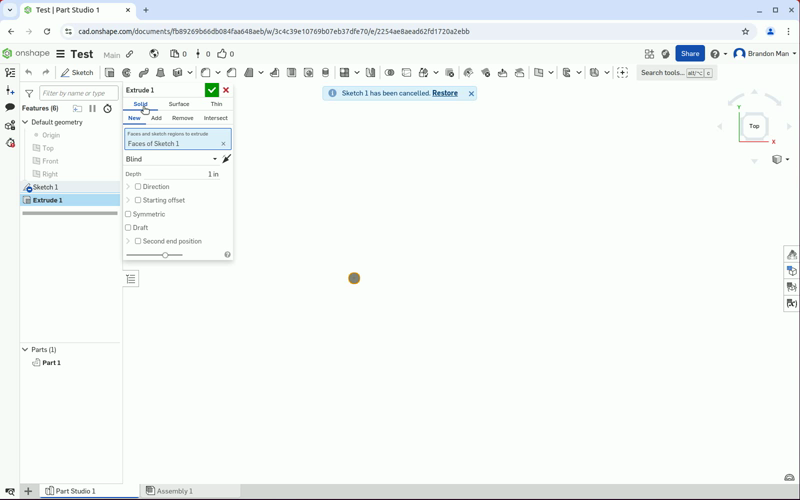
click(143, 106)
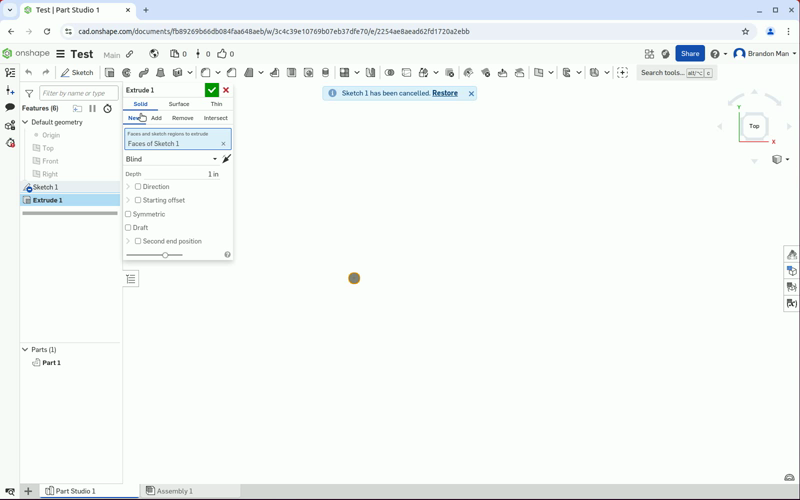
mouse_move(137, 120)
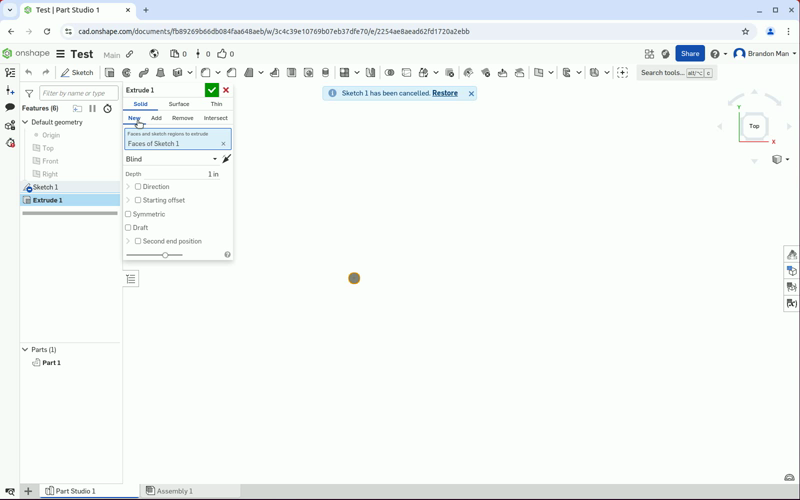
click(137, 120)
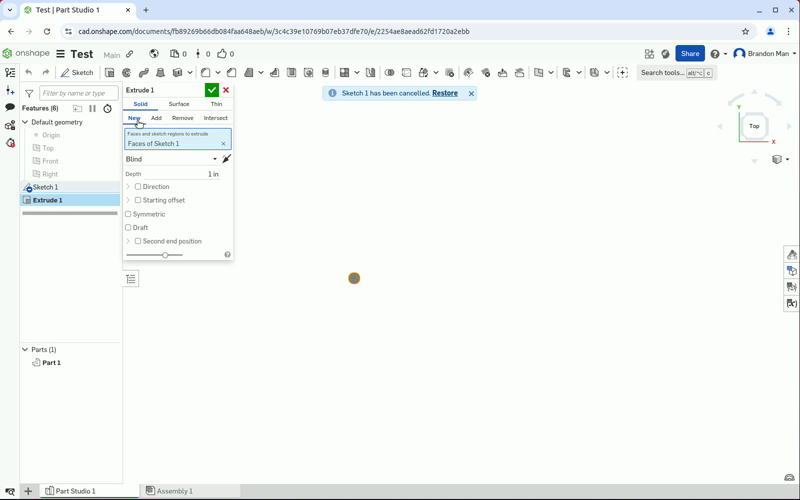
key(tab, 4)
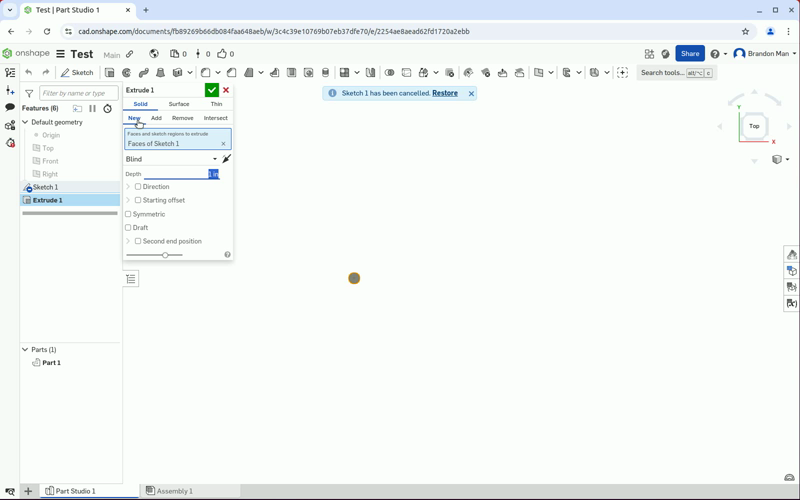
text(0.481)
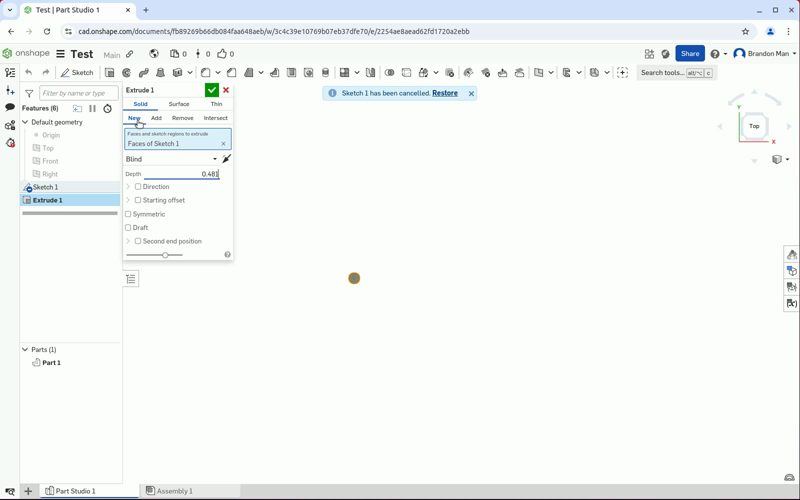
key(enter)
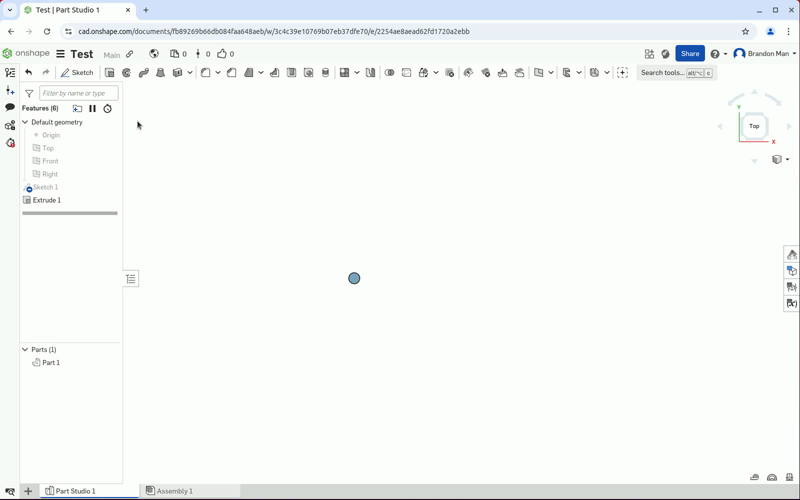
key(shift+h)
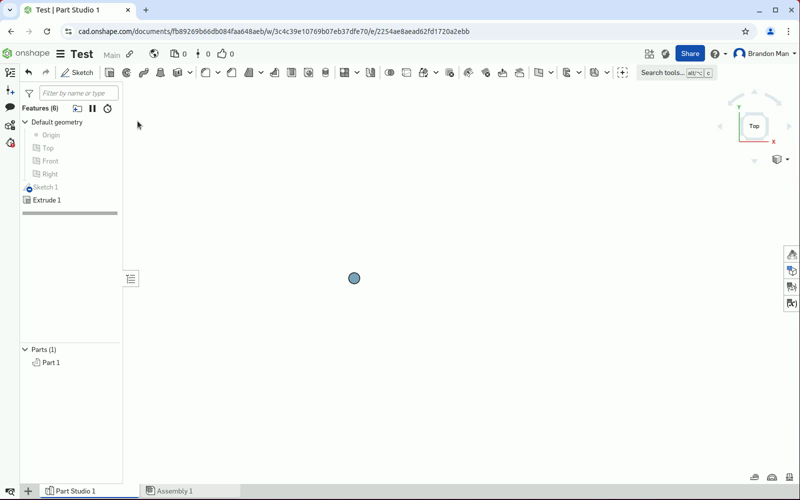
key(shift+h)
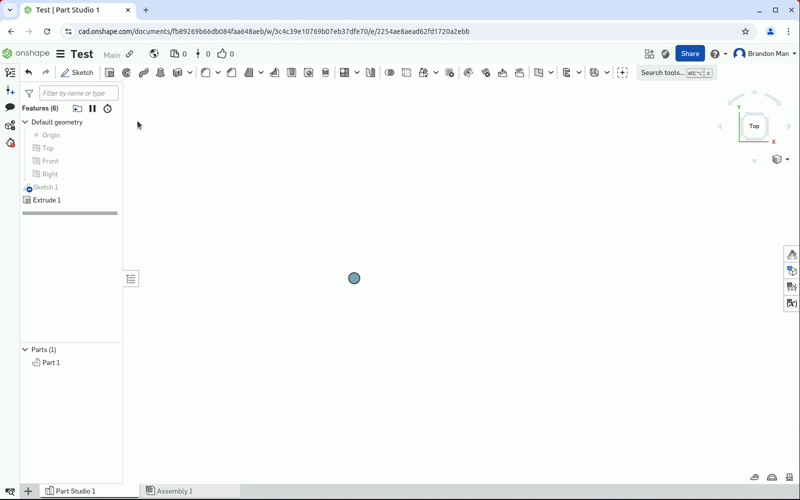
mouse_move(73, 189)
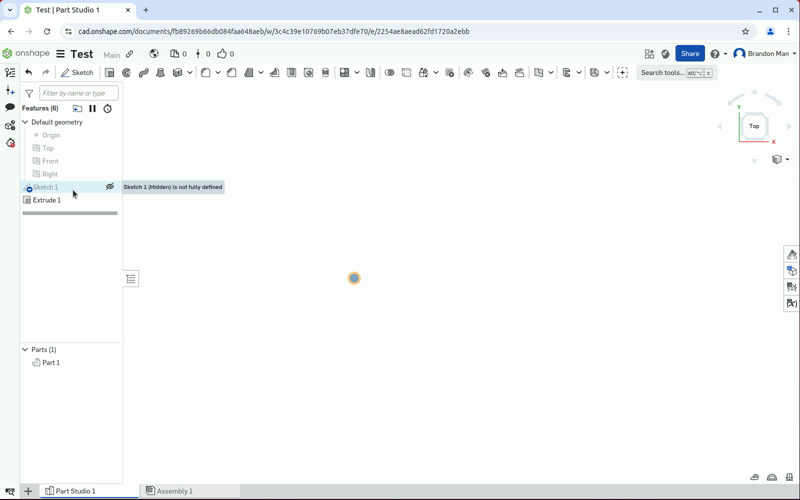
click(73, 189)
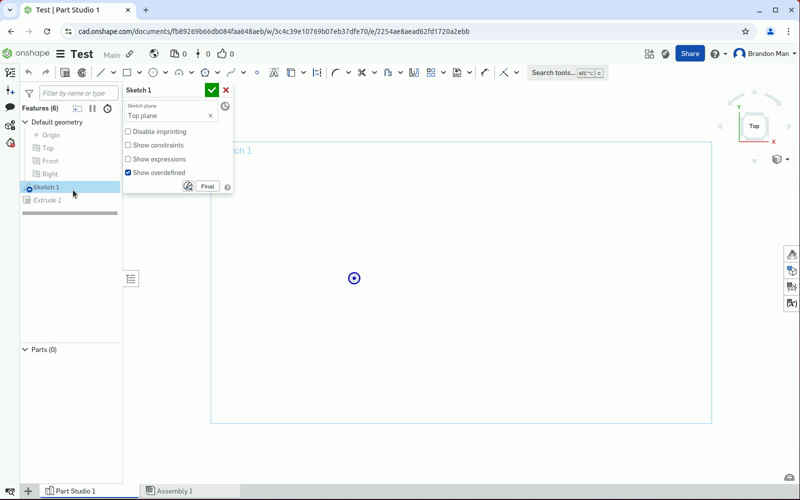
mouse_move(229, 92)
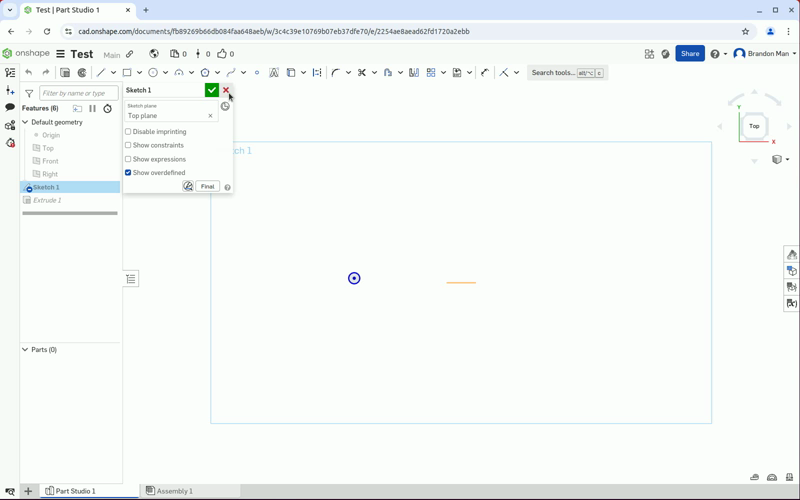
click(229, 92)
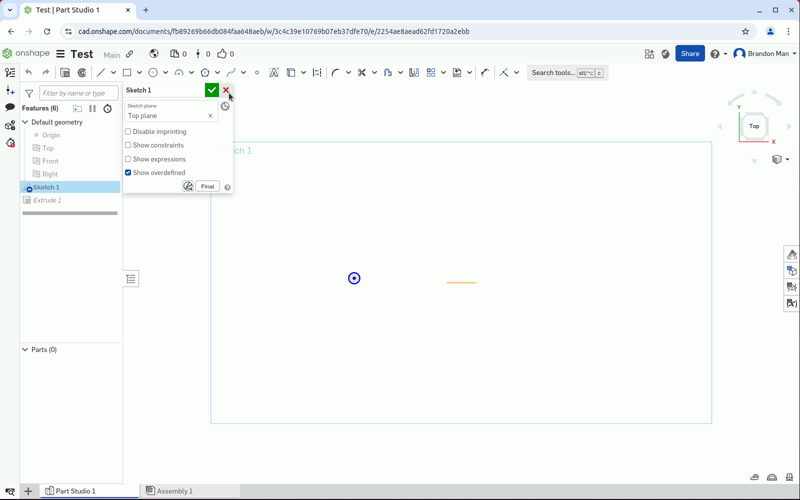
key(shift+s)
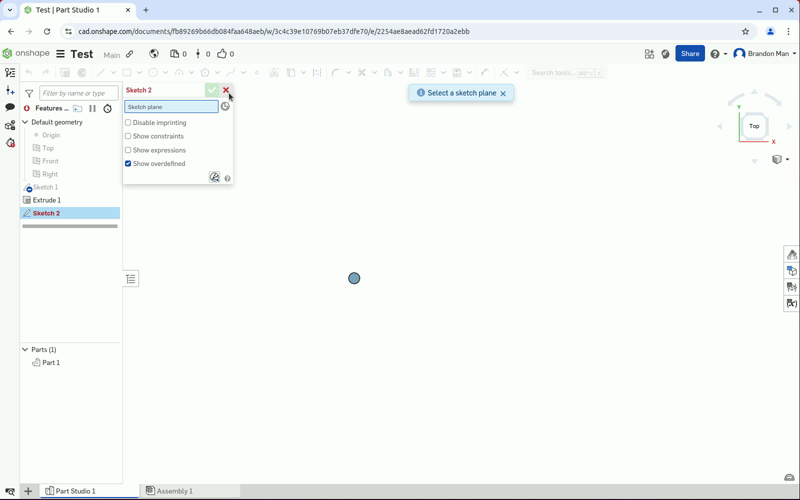
mouse_move(73, 150)
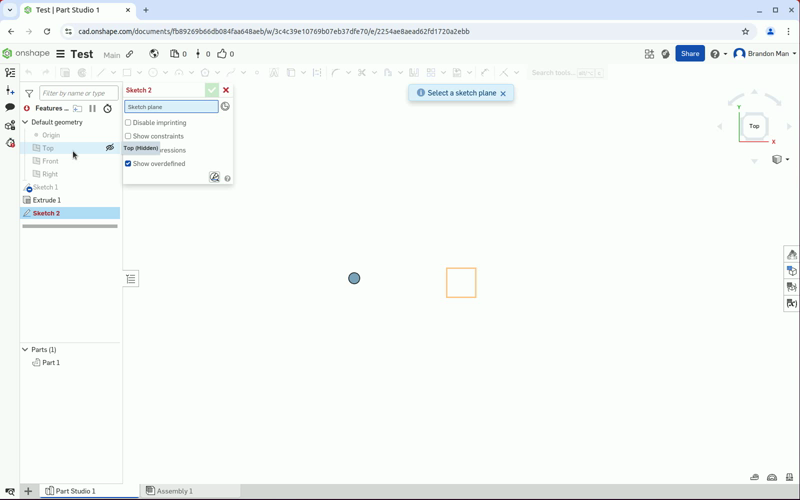
click(73, 150)
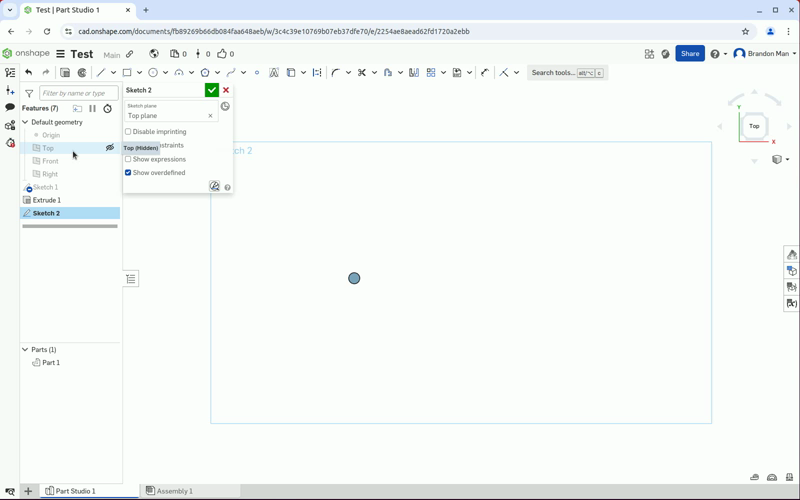
mouse_move(73, 352)
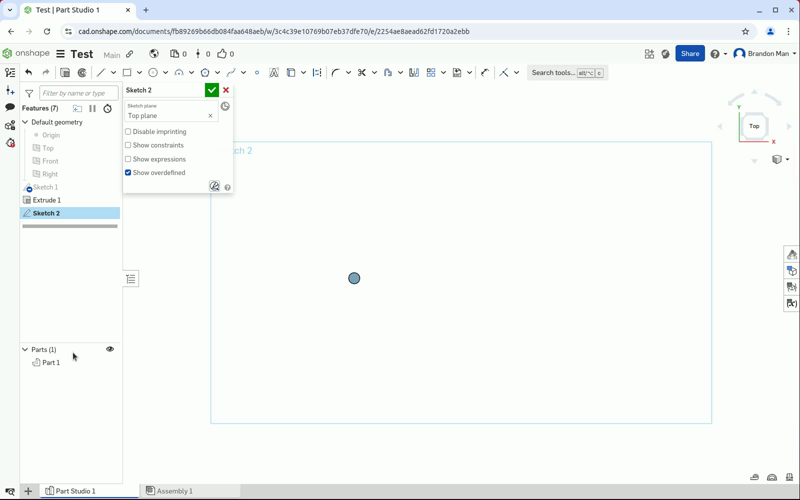
key(y)
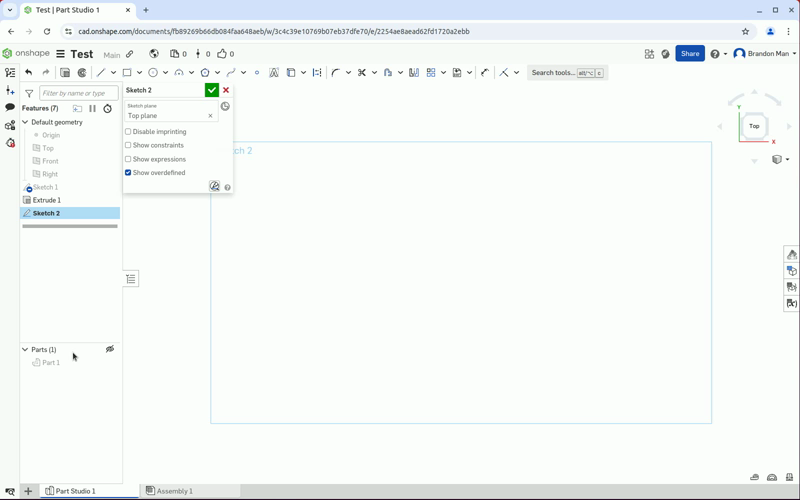
key(c)
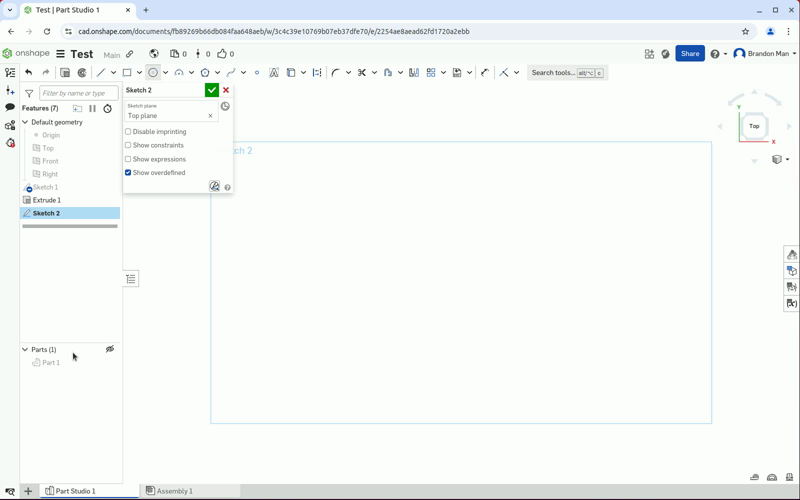
key_down(shift)
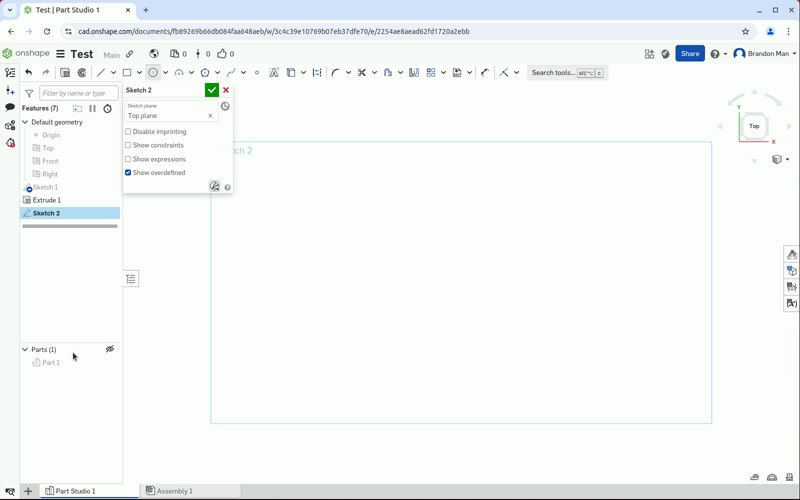
mouse_move(364, 278)
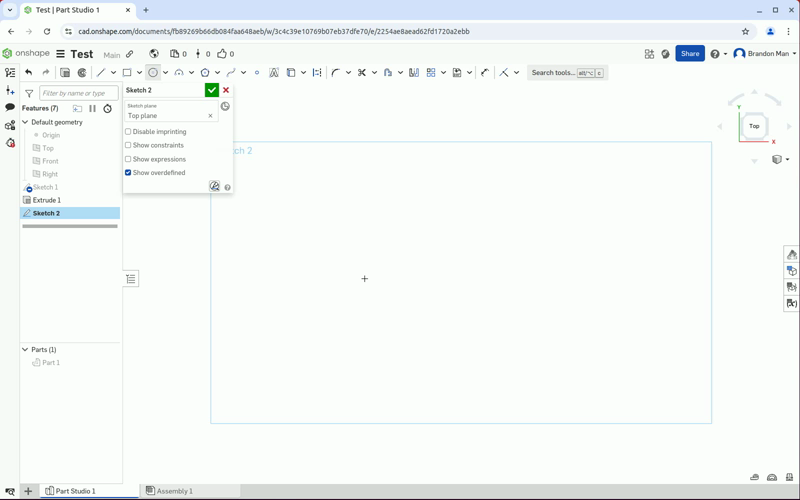
click(364, 278)
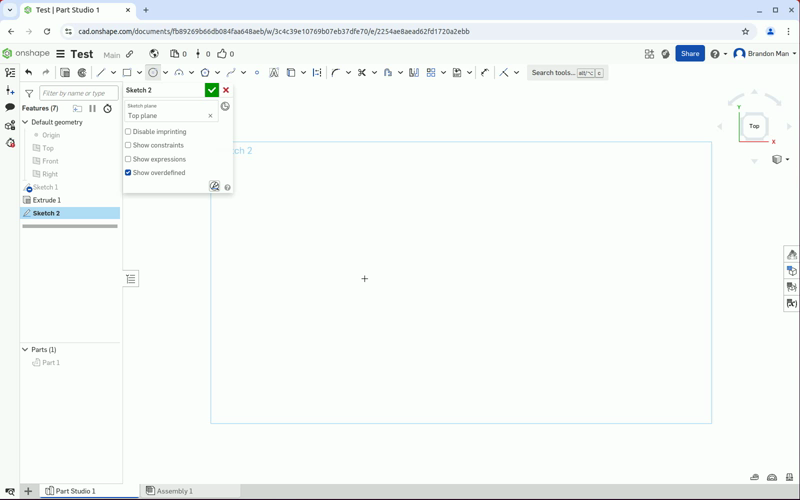
key_up(shift)
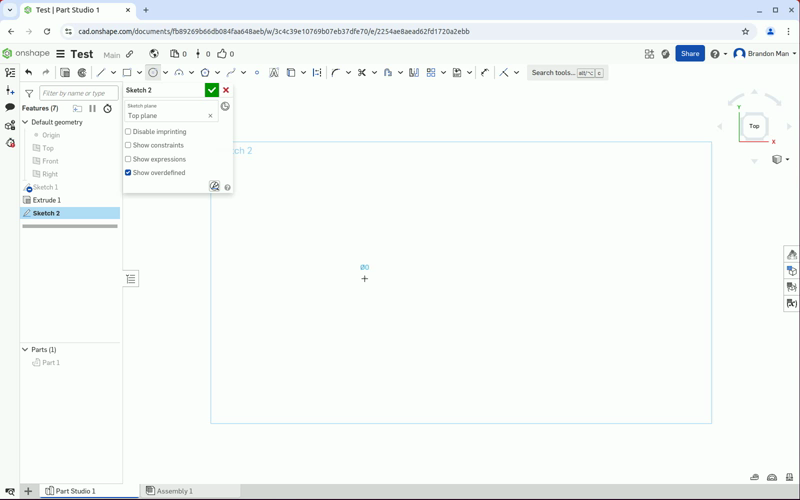
mouse_move(370, 278)
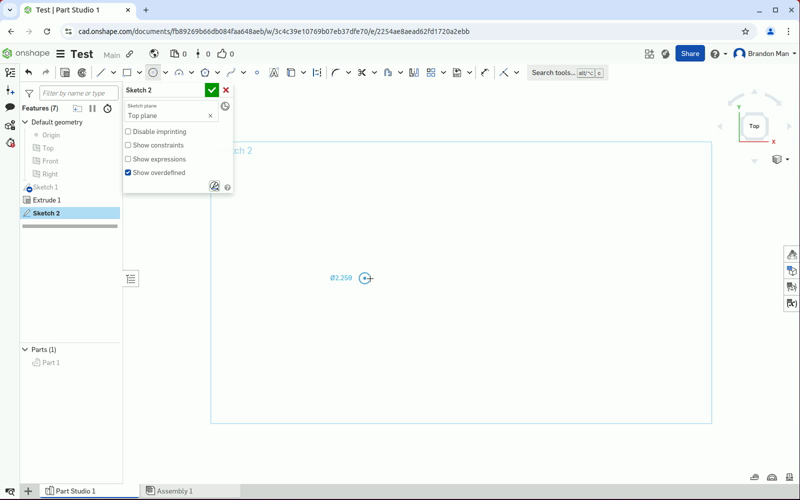
click(370, 278)
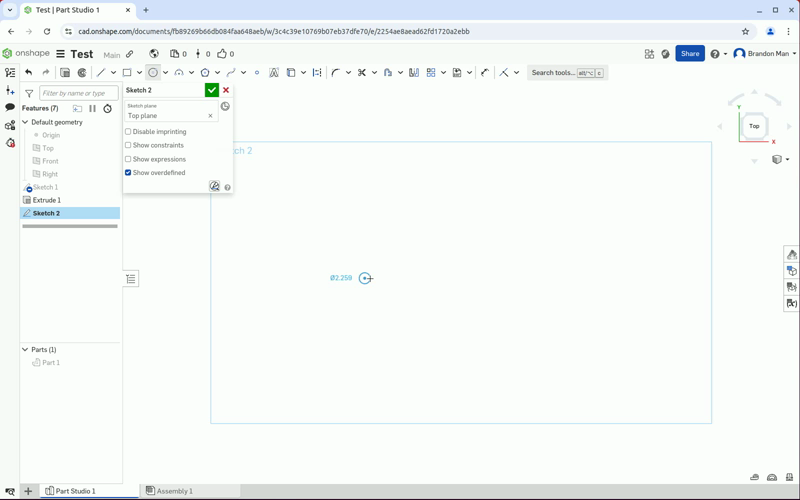
key(esc)
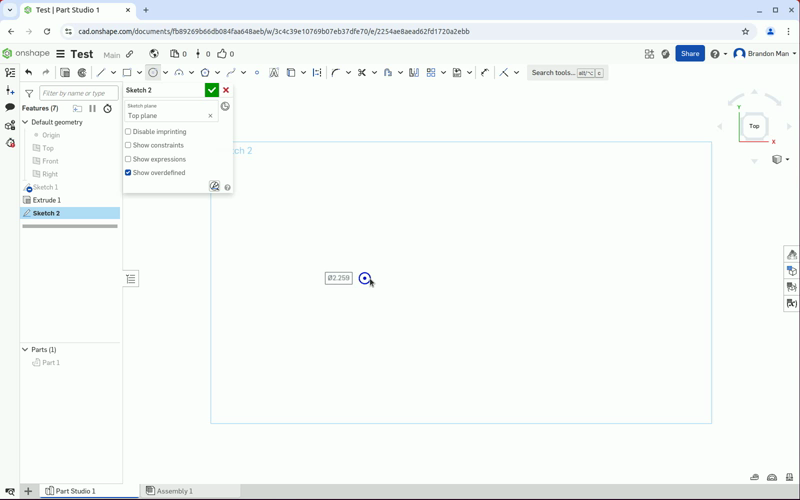
key(c)
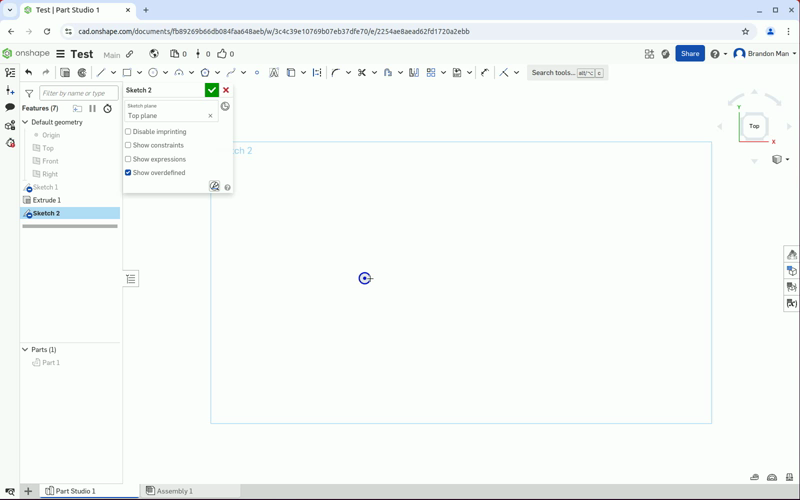
key_down(shift)
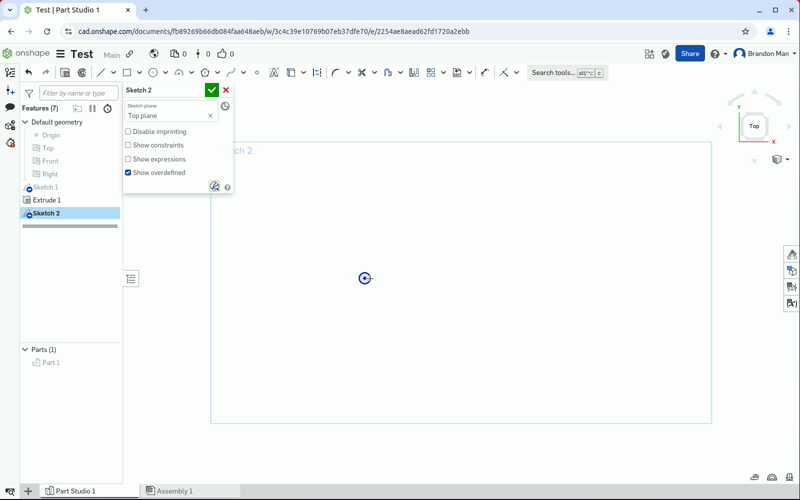
mouse_move(364, 278)
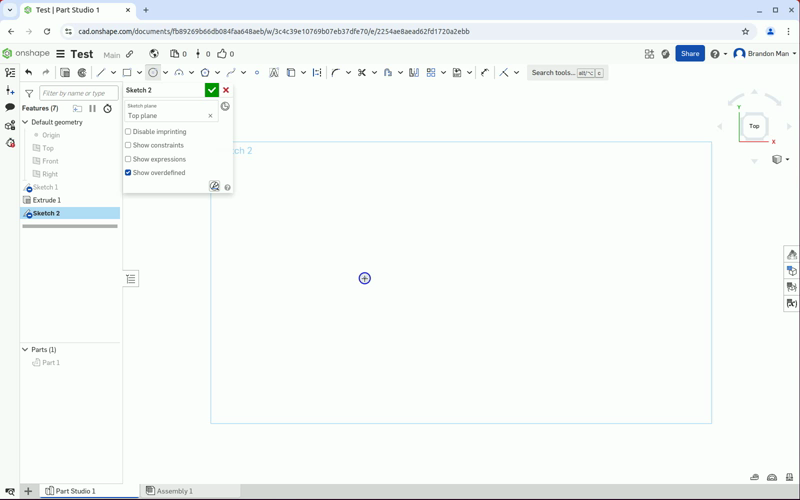
click(364, 278)
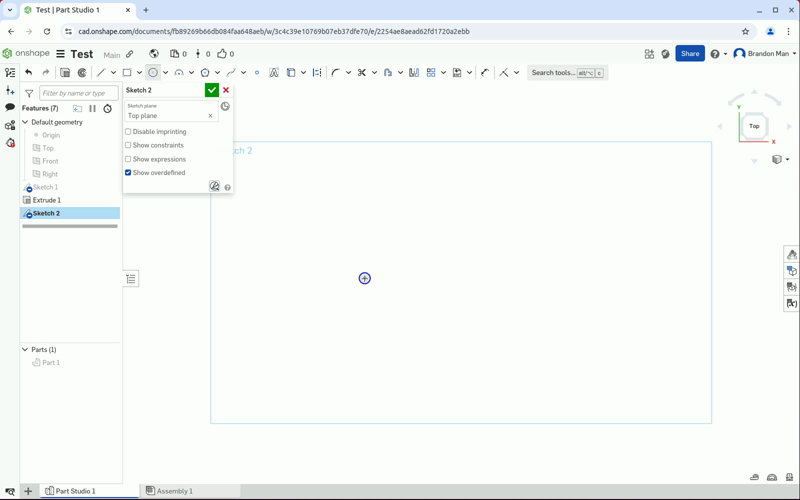
key_up(shift)
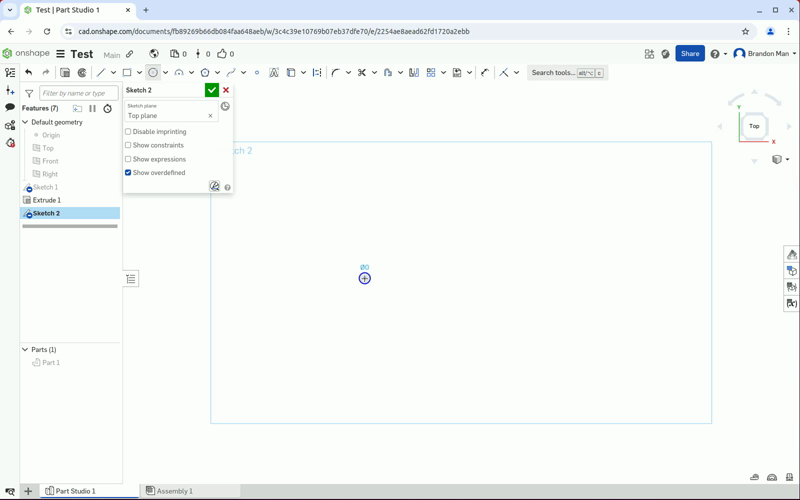
mouse_move(370, 278)
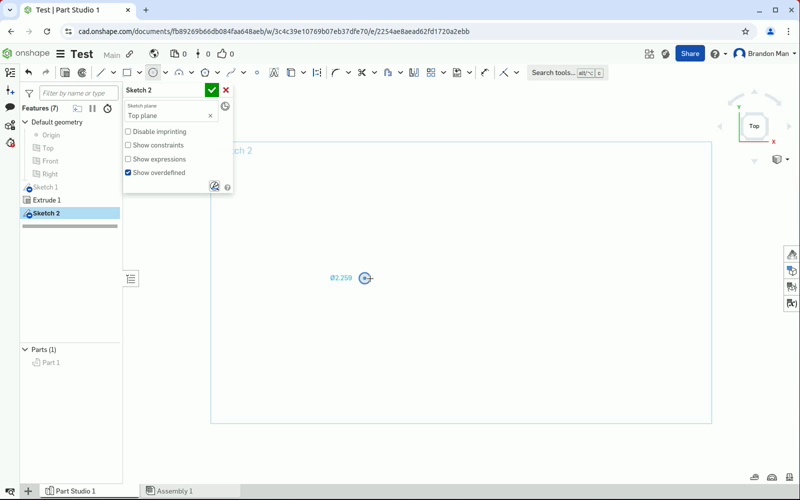
click(370, 278)
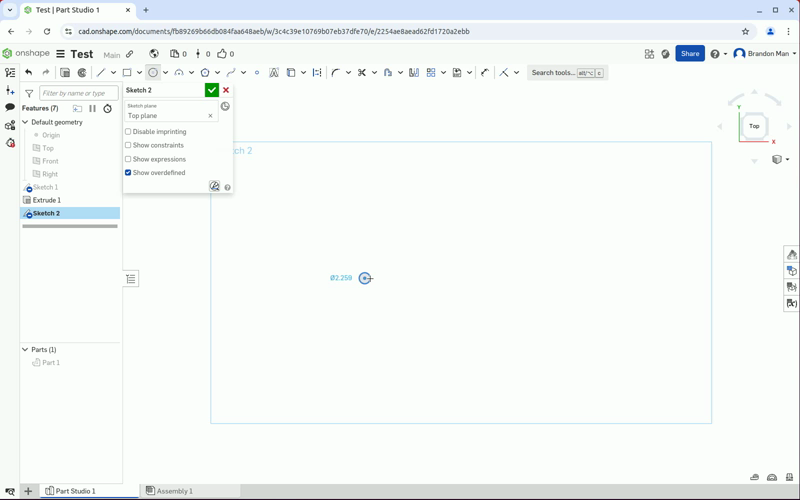
key(esc)
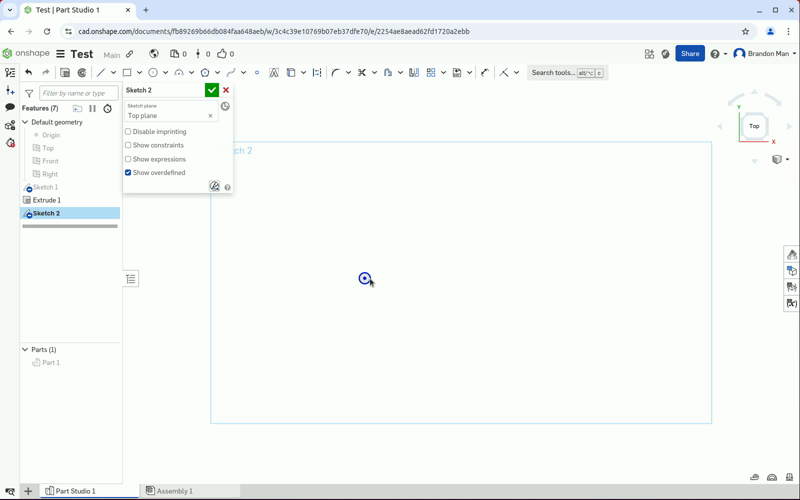
mouse_move(369, 280)
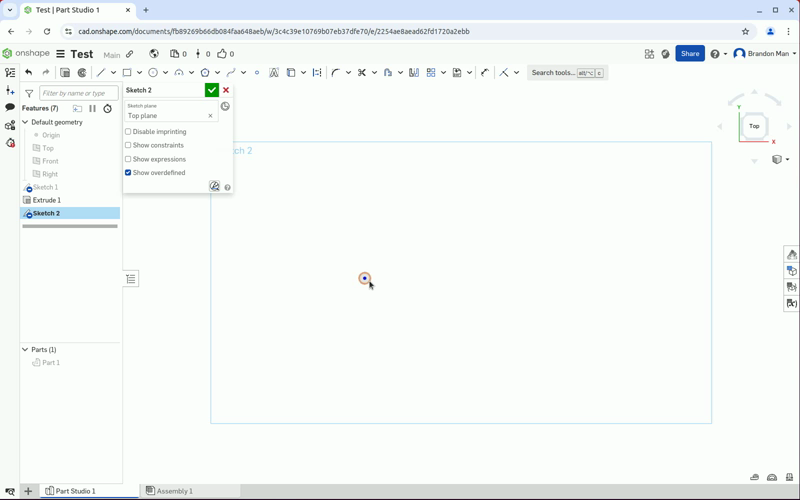
scroll(6)
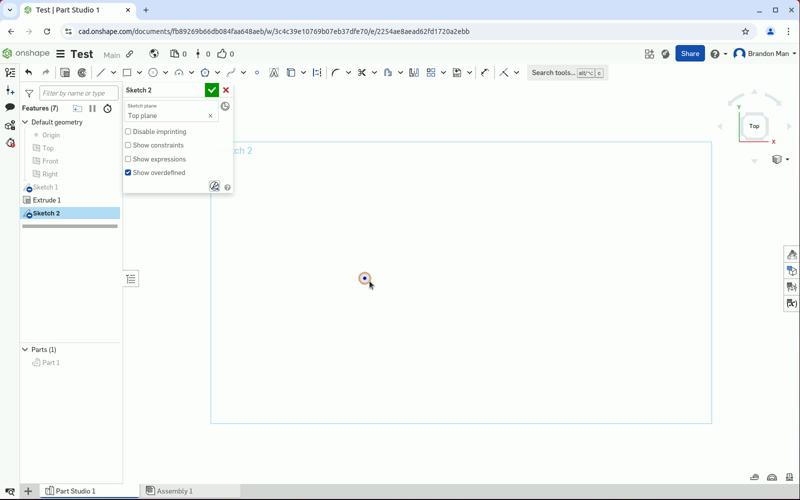
scroll(6)
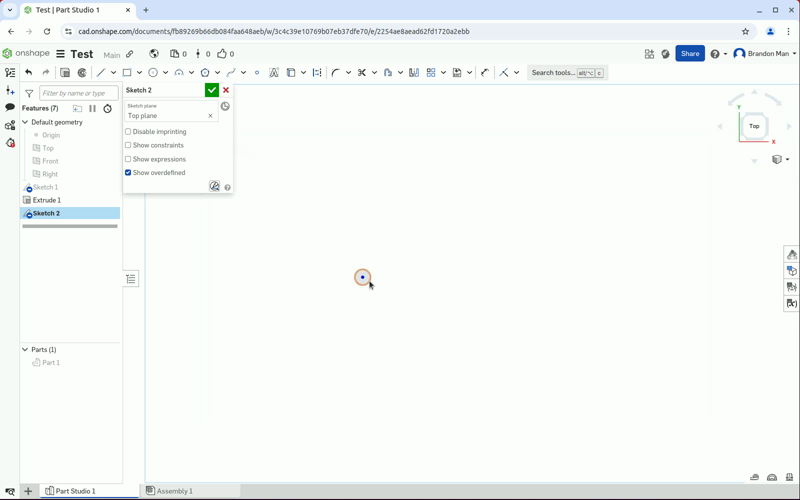
scroll(6)
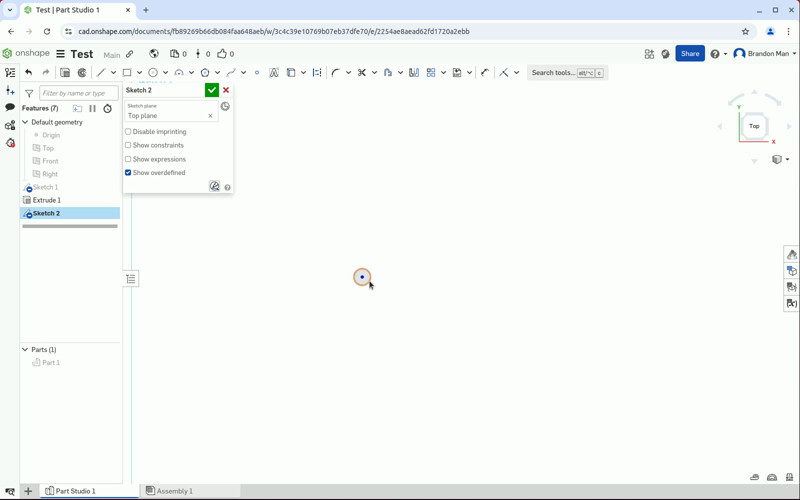
scroll(6)
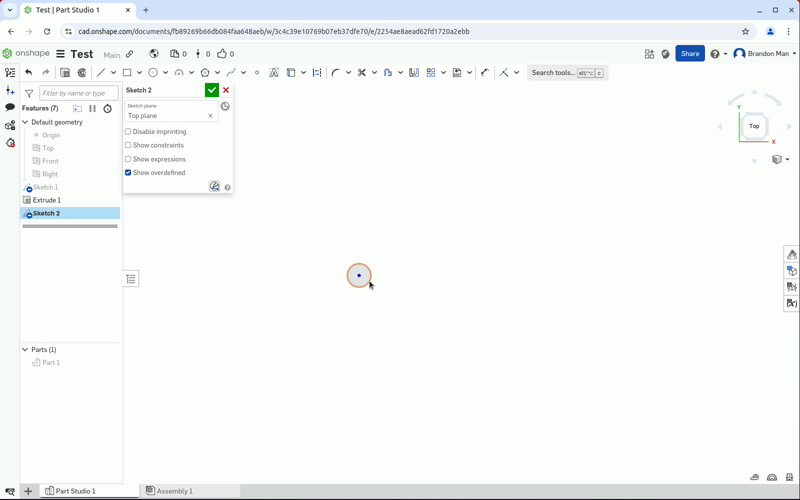
scroll(6)
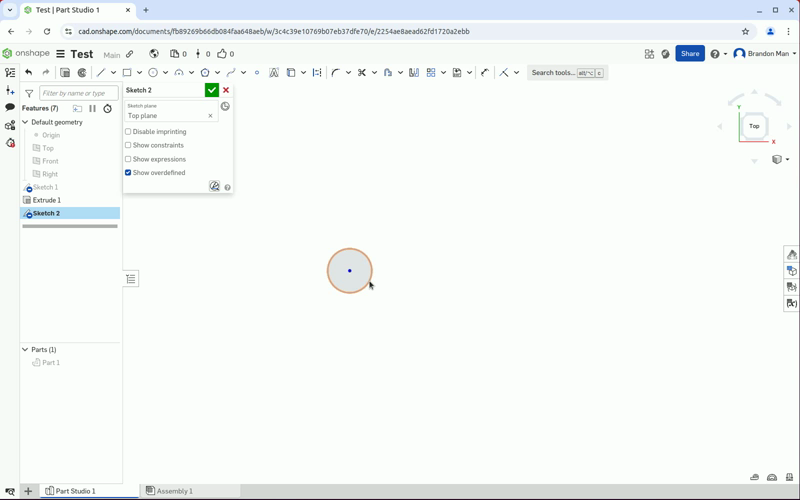
scroll(6)
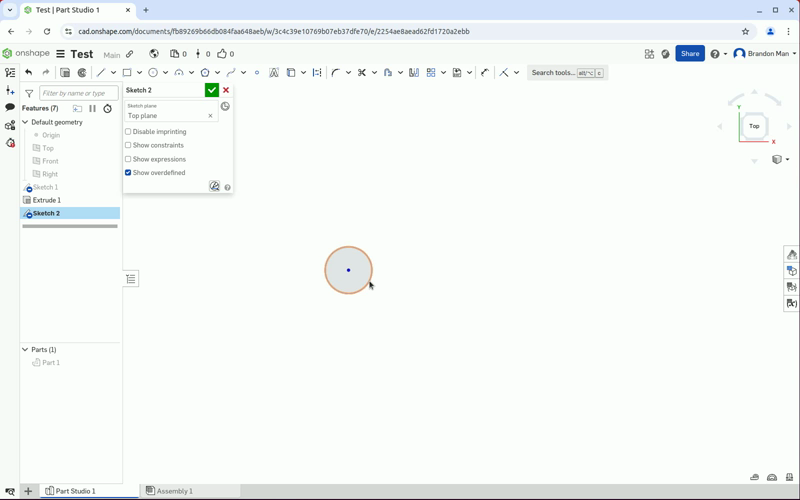
scroll(6)
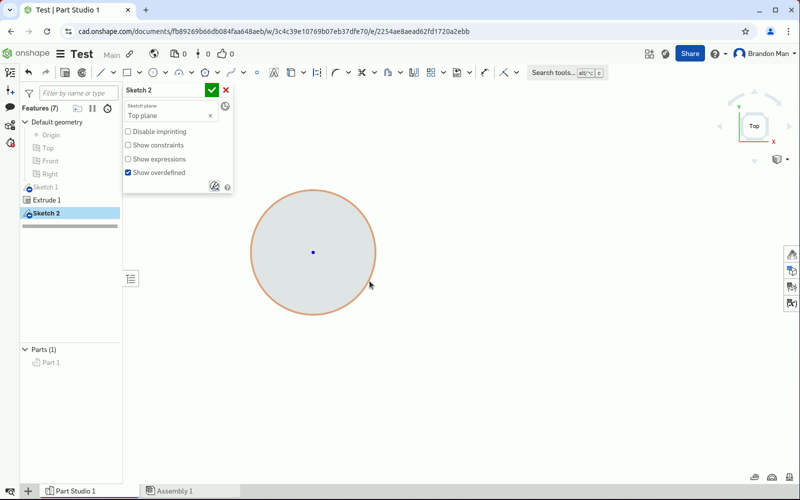
click(369, 280)
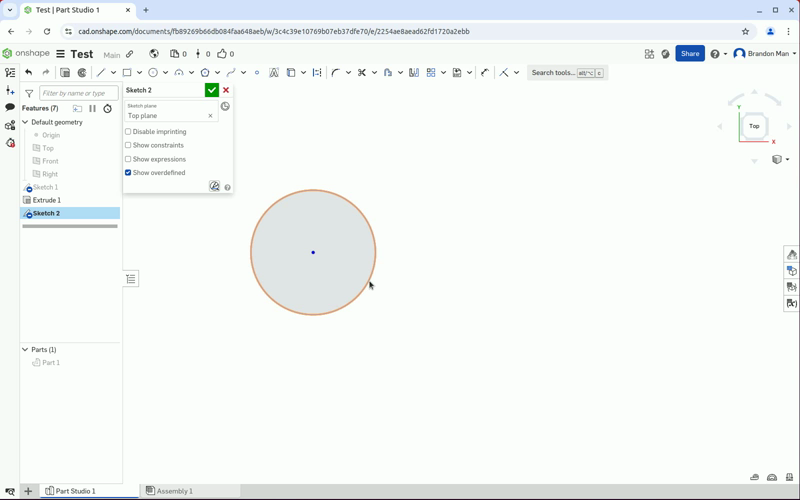
scroll(-6)
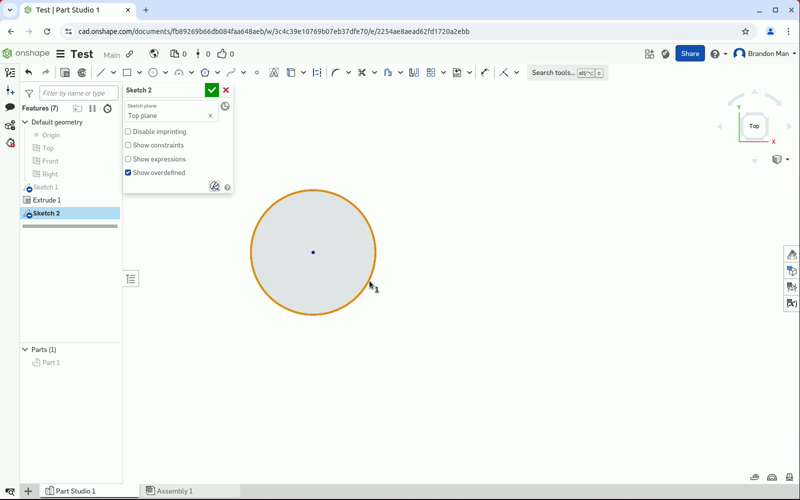
scroll(-6)
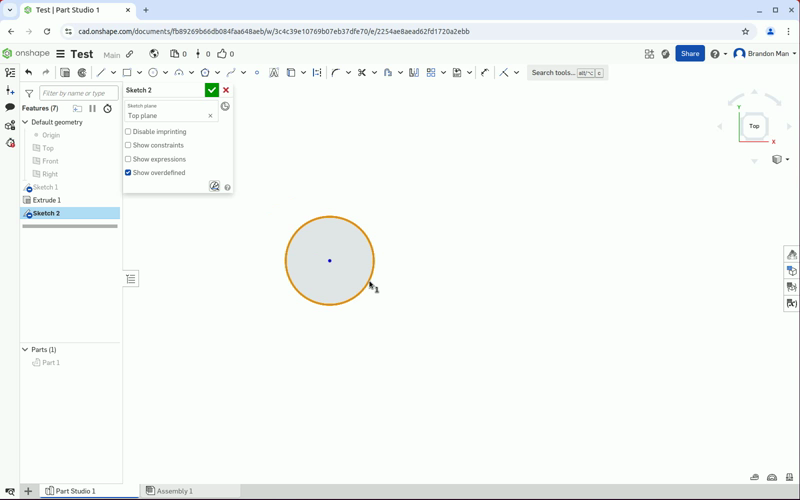
scroll(-6)
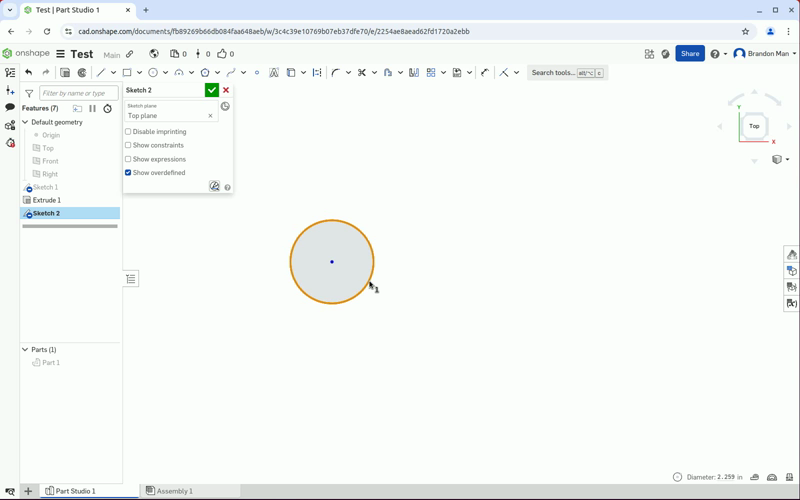
scroll(-6)
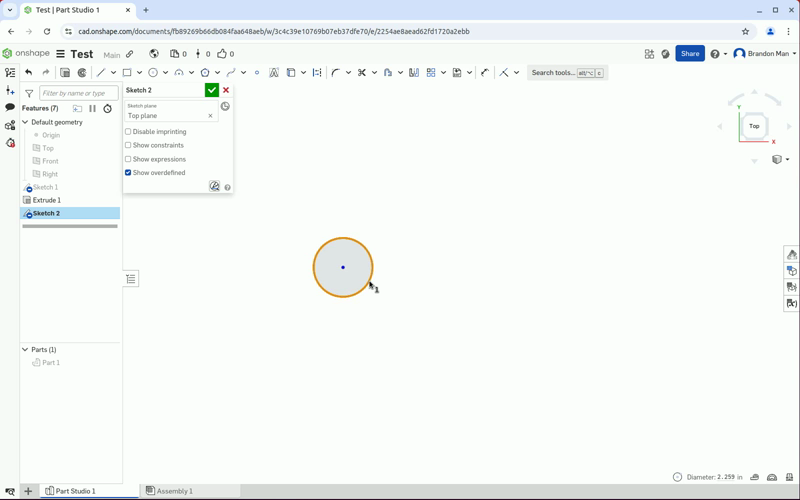
scroll(-6)
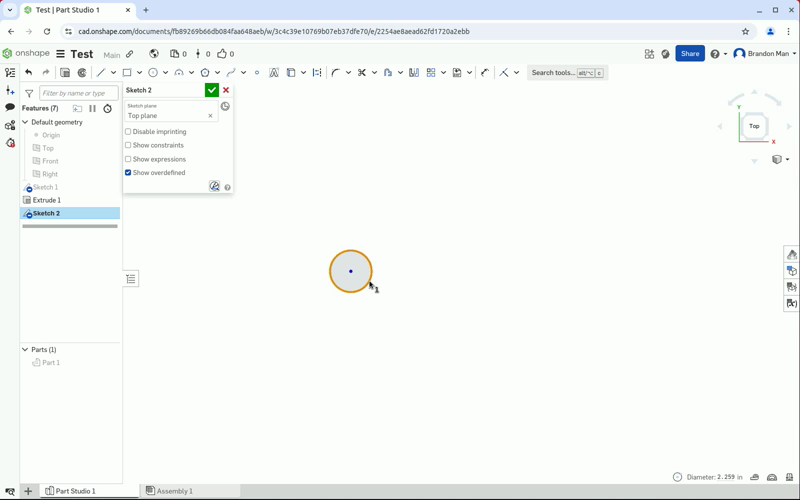
scroll(-6)
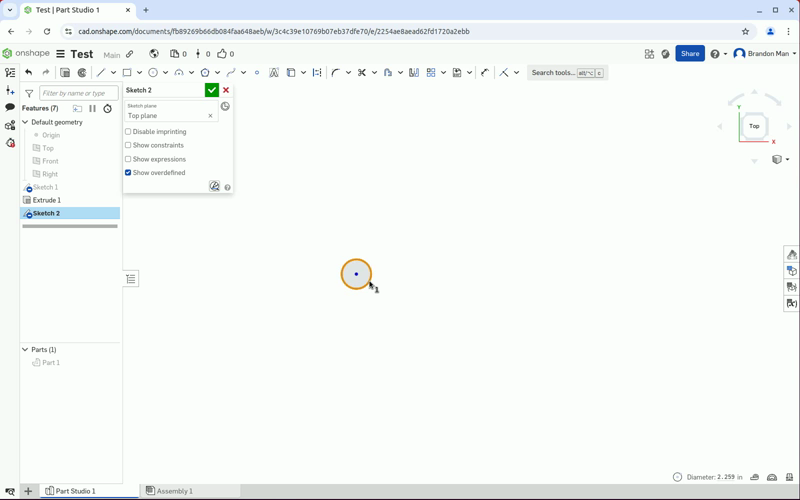
scroll(-6)
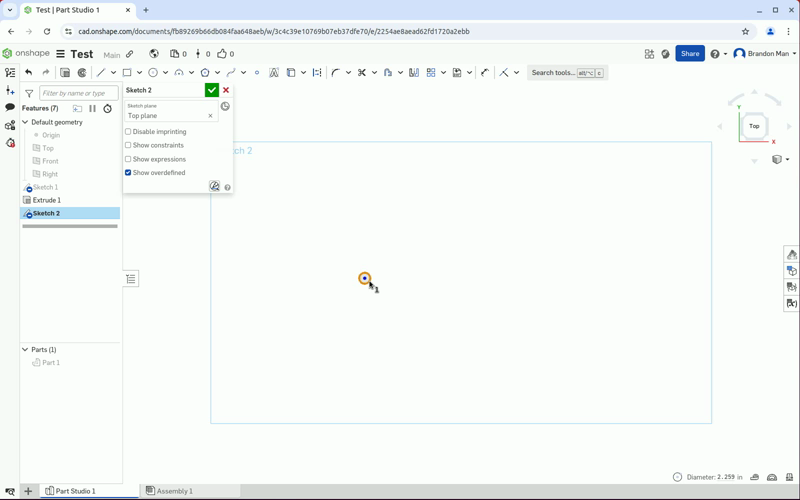
mouse_move(73, 352)
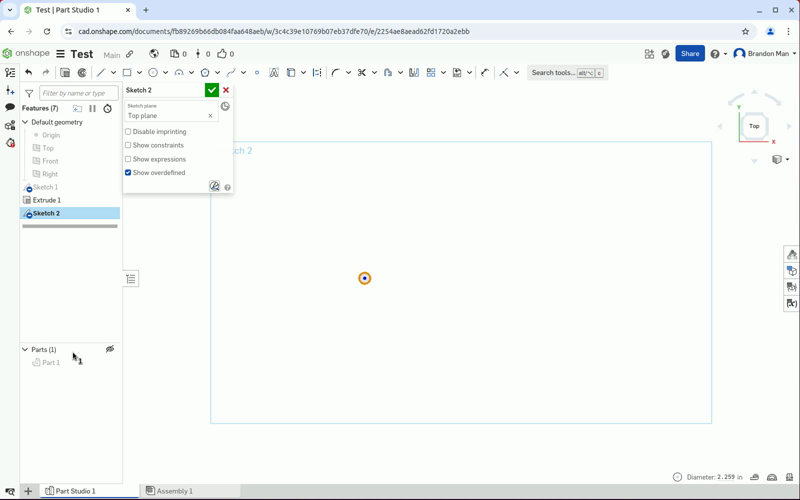
key(shift+y)
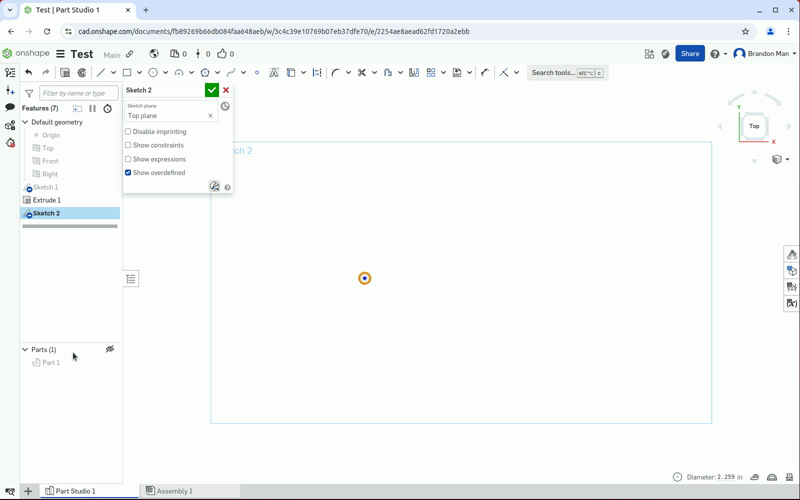
key(shift+e)
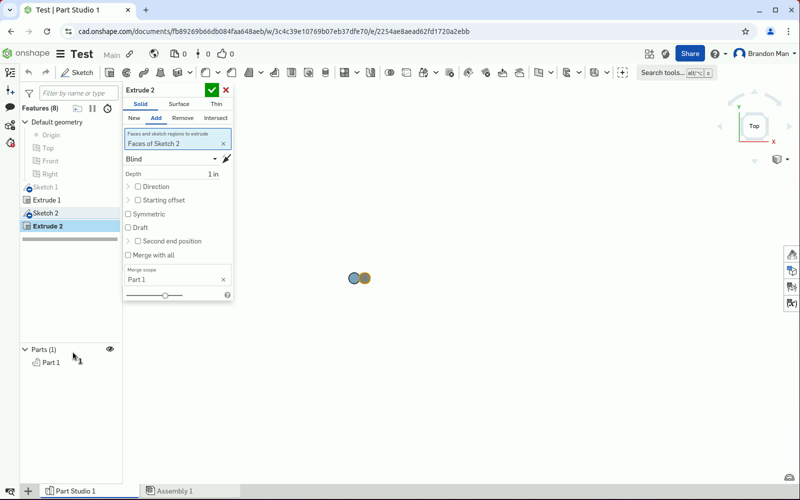
mouse_move(143, 106)
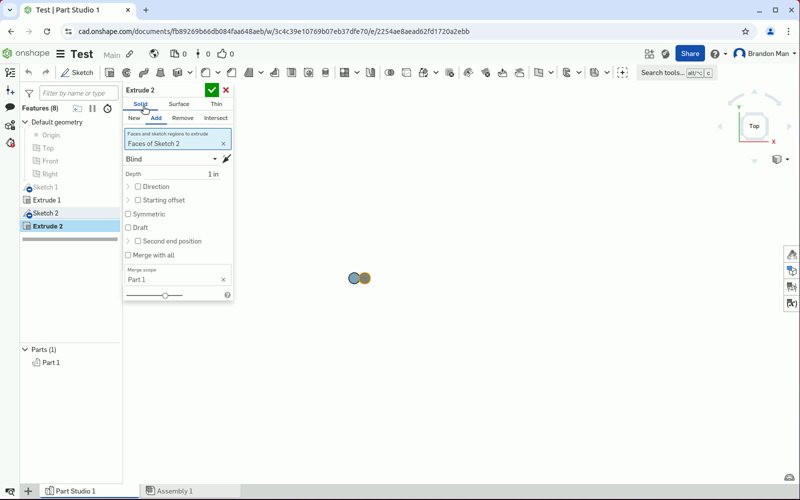
click(143, 106)
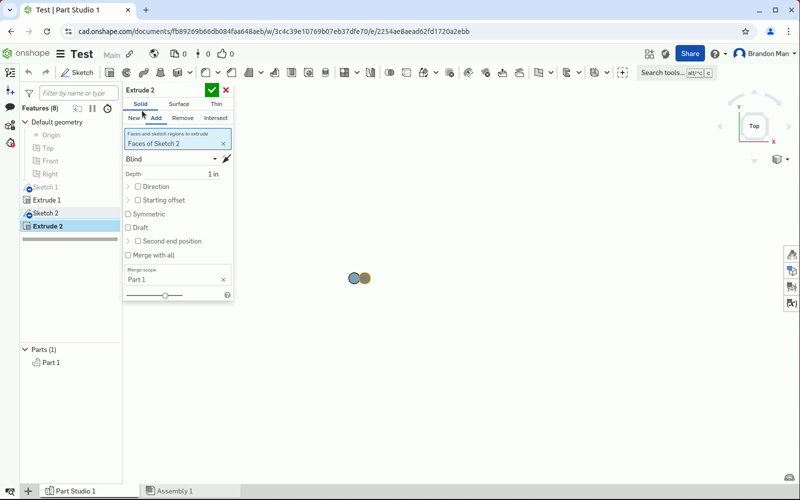
mouse_move(137, 120)
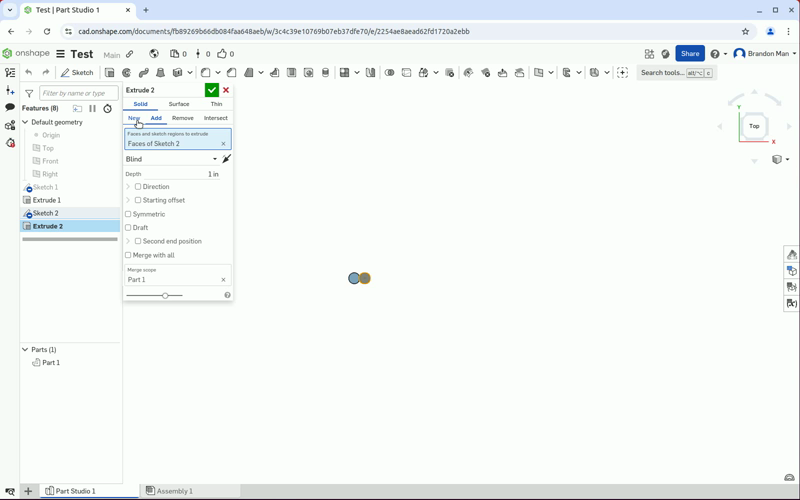
click(137, 120)
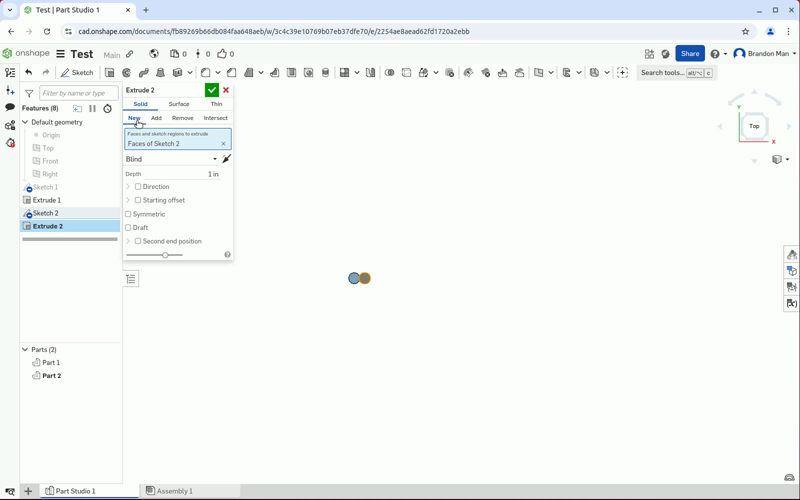
key(tab, 4)
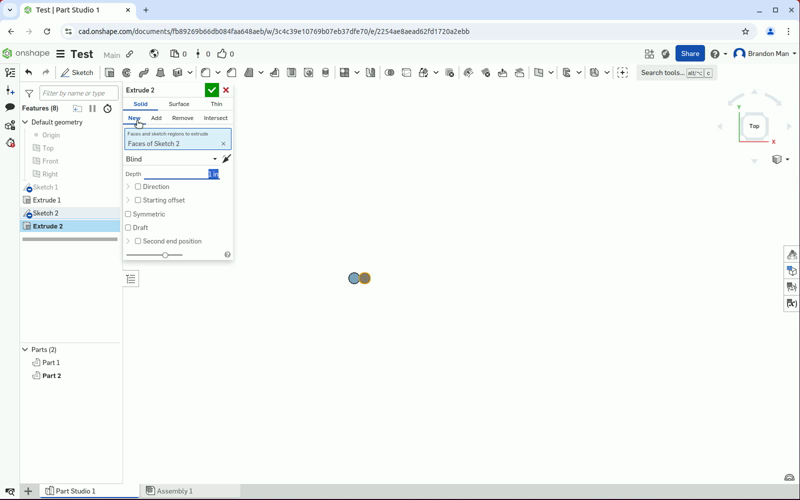
text(0.481)
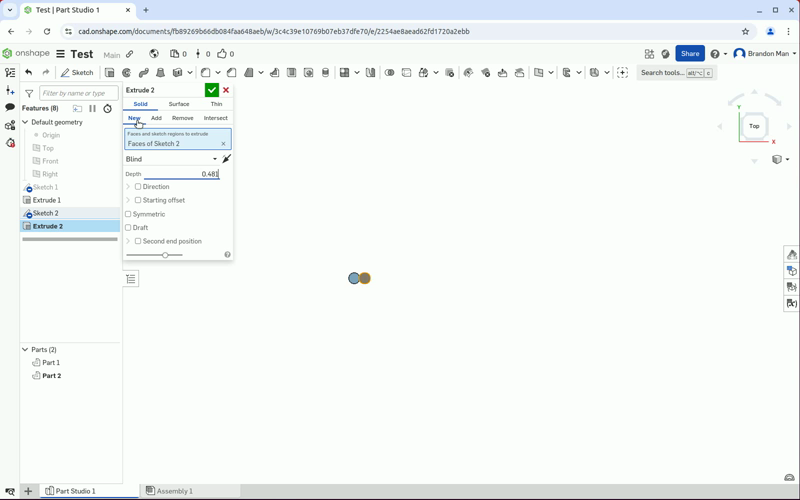
key(enter)
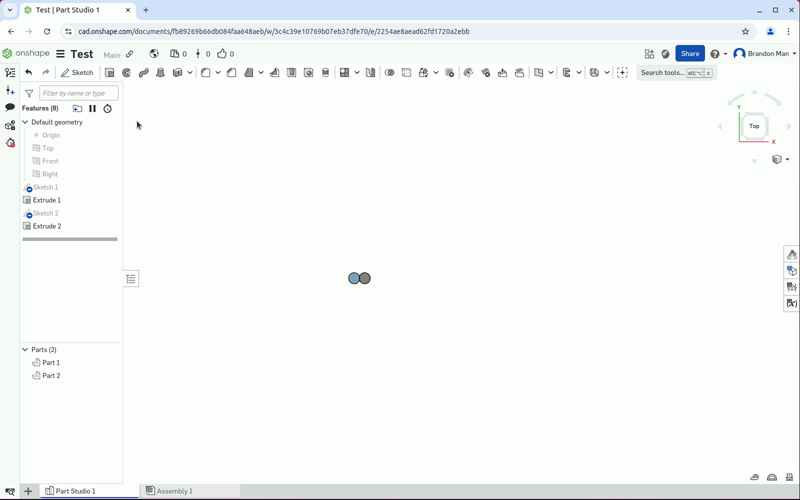
key(shift+h)
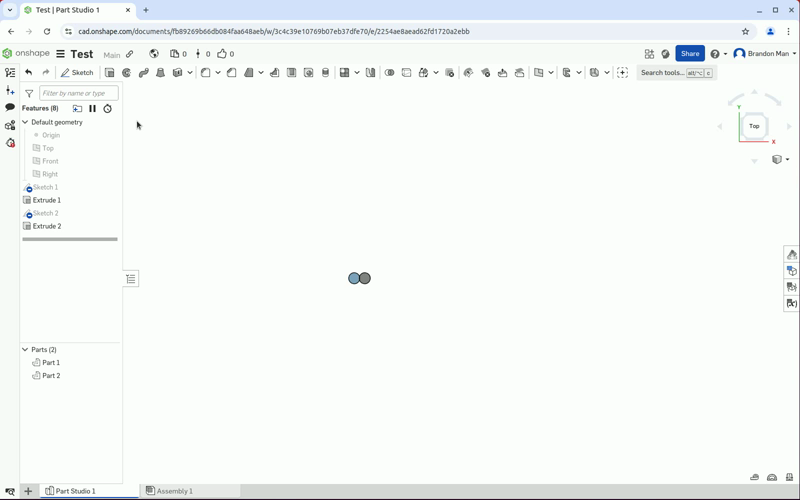
key(shift+h)
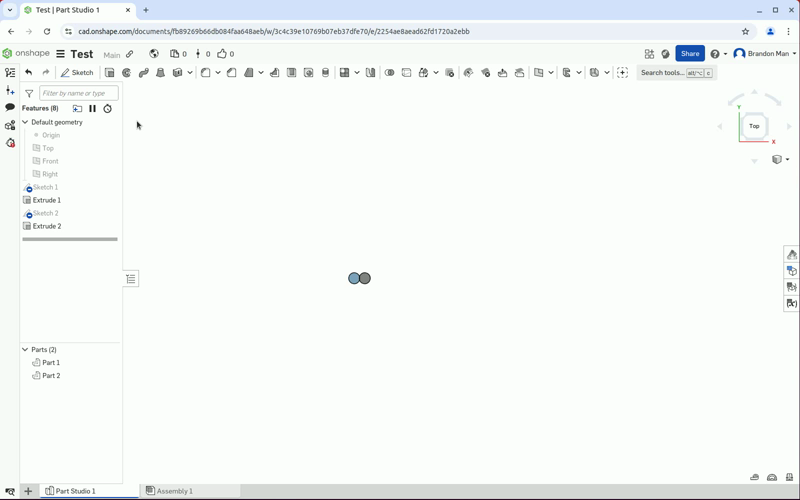
mouse_move(73, 189)
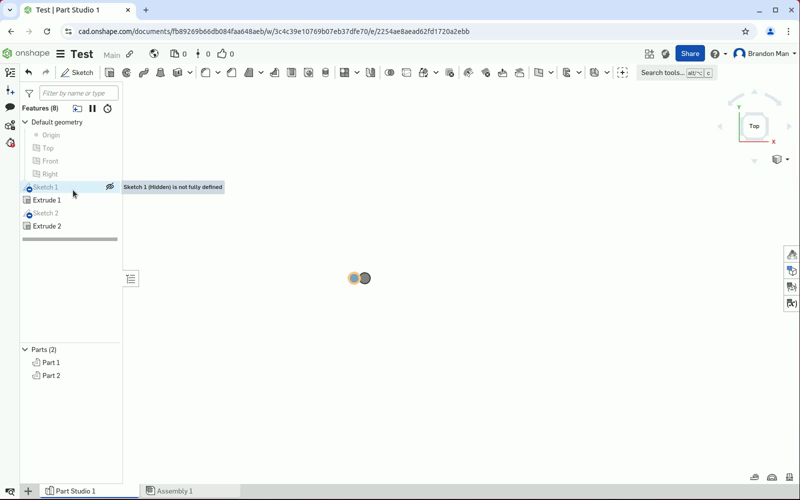
click(73, 189)
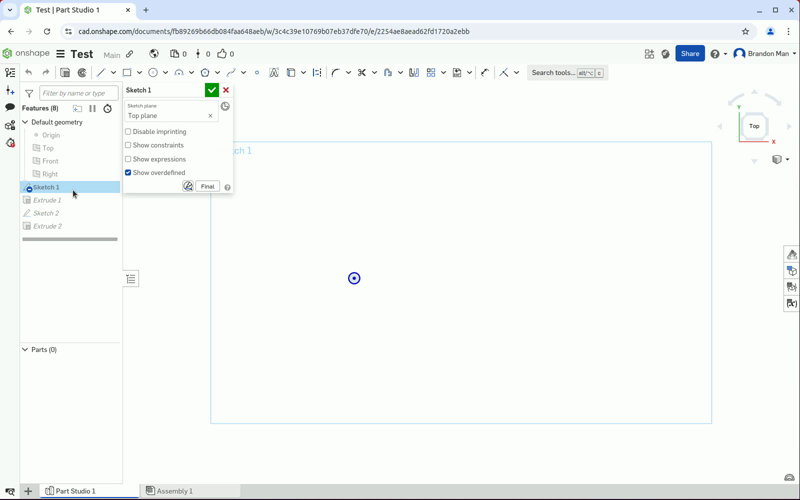
mouse_move(229, 92)
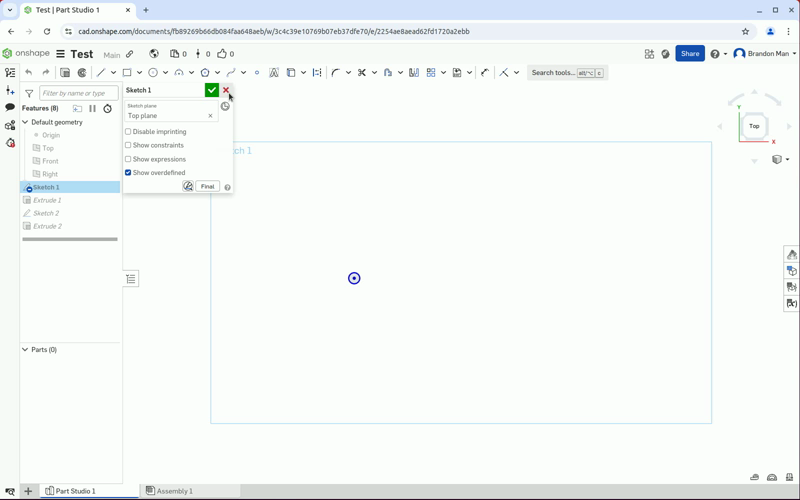
click(229, 92)
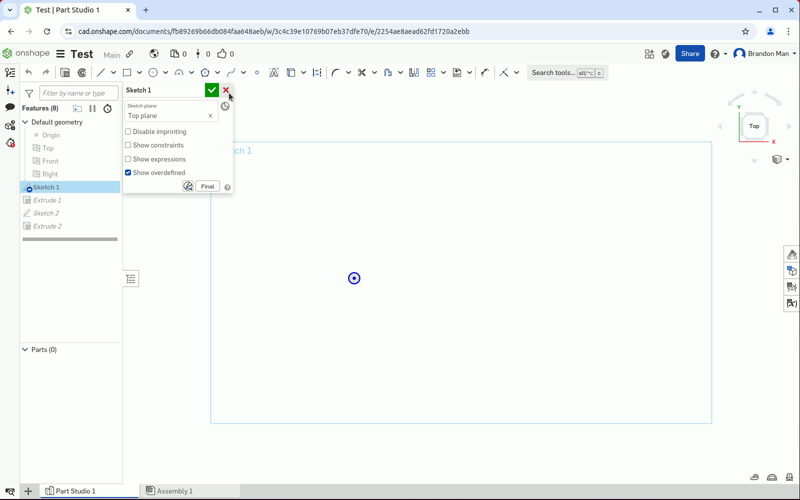
key(shift+s)
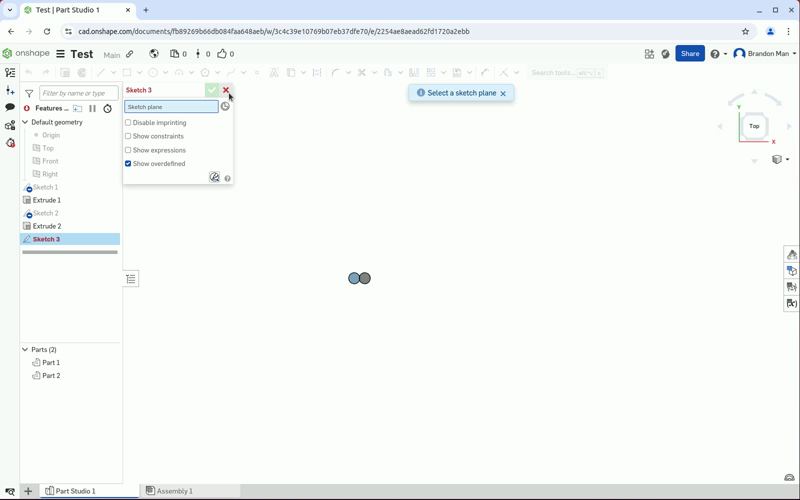
mouse_move(73, 150)
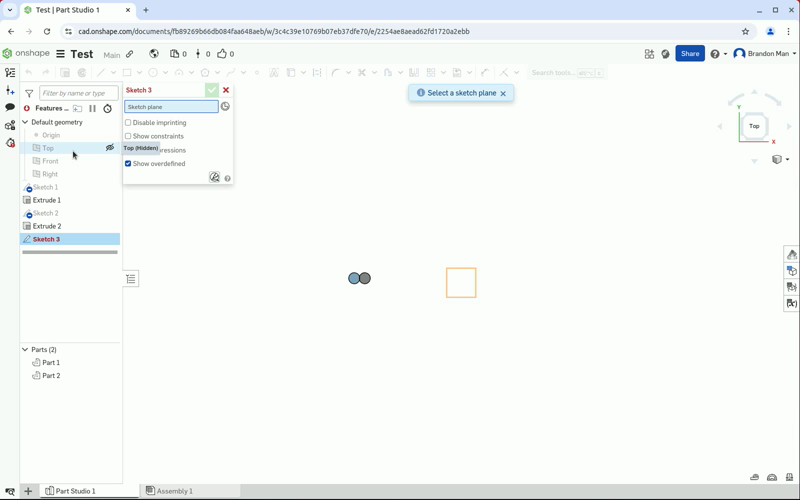
click(73, 150)
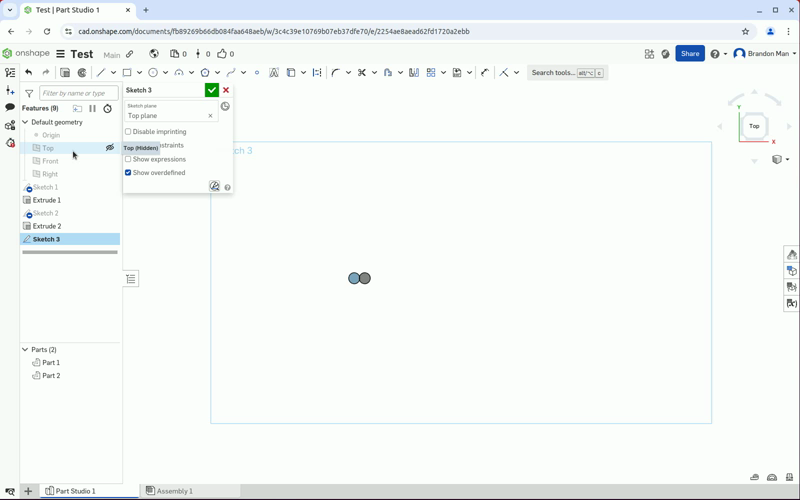
mouse_move(73, 352)
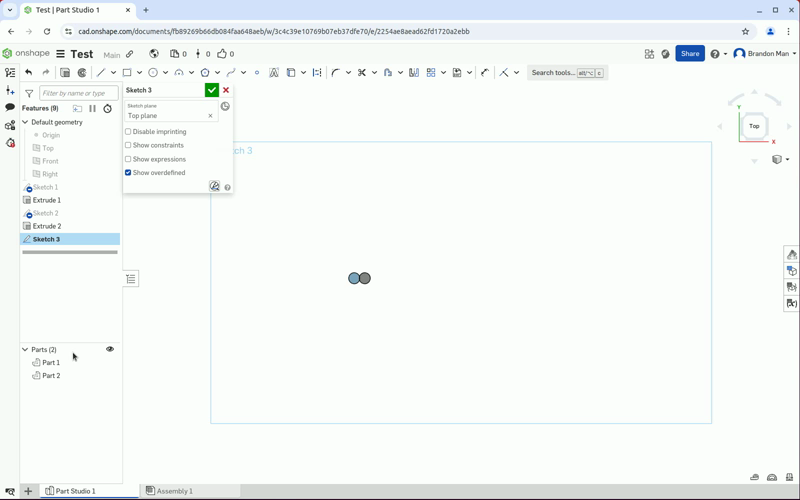
key(y)
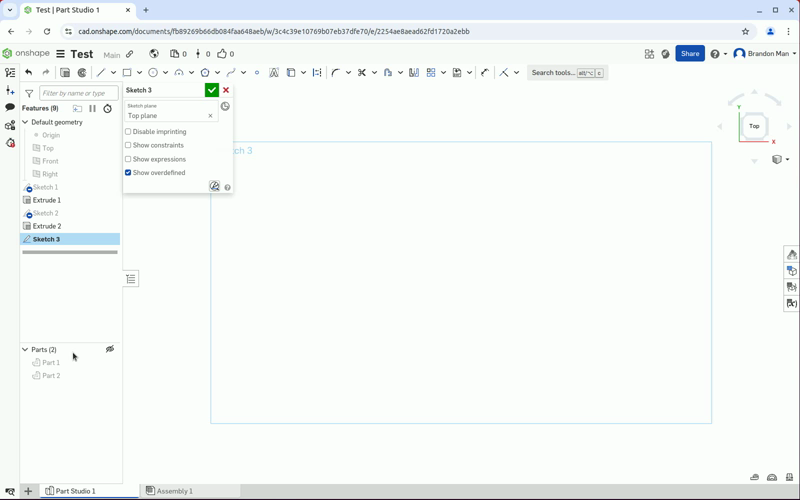
key(c)
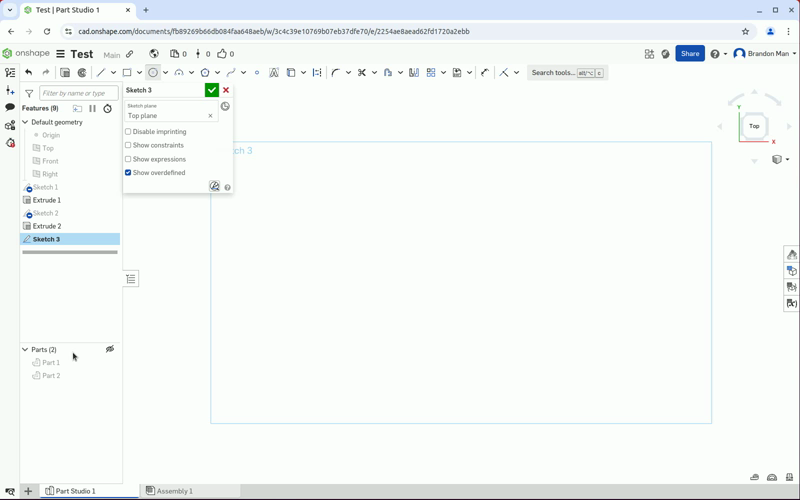
key_down(shift)
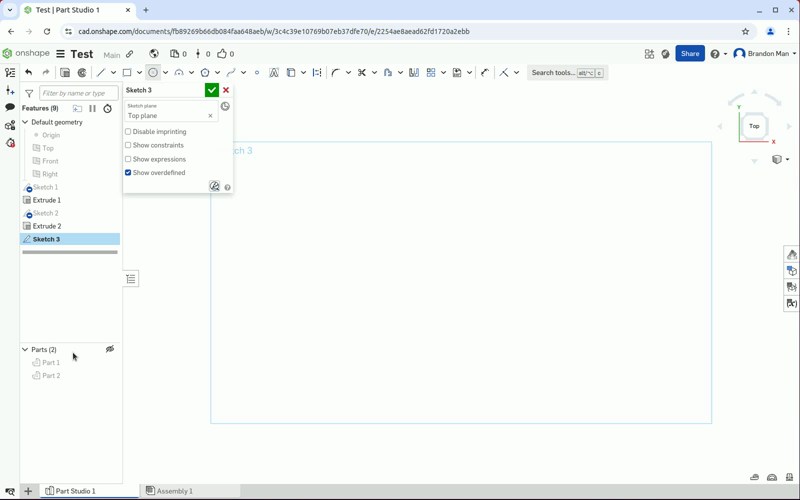
mouse_move(358, 268)
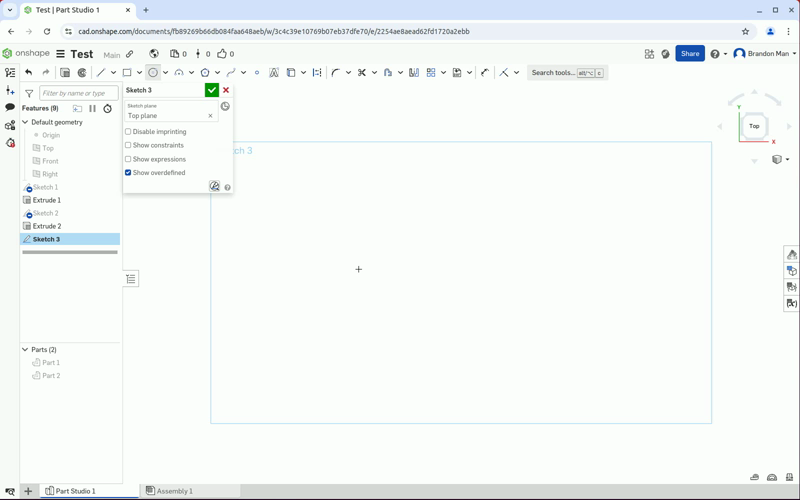
click(358, 268)
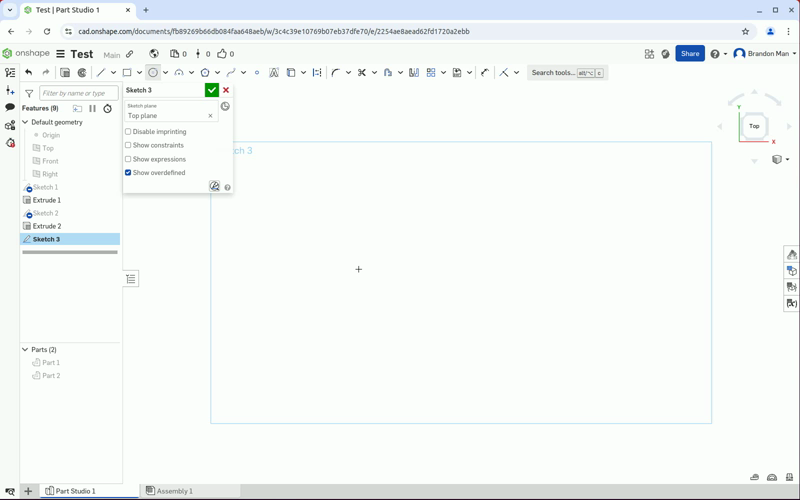
key_up(shift)
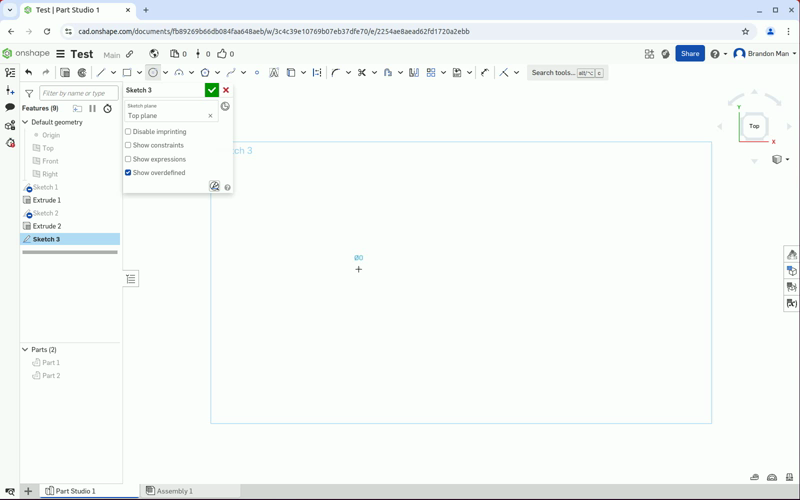
mouse_move(364, 268)
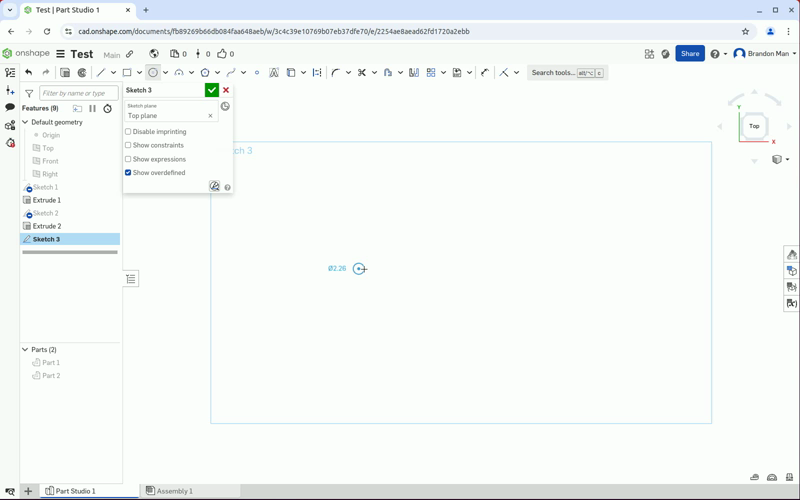
click(364, 268)
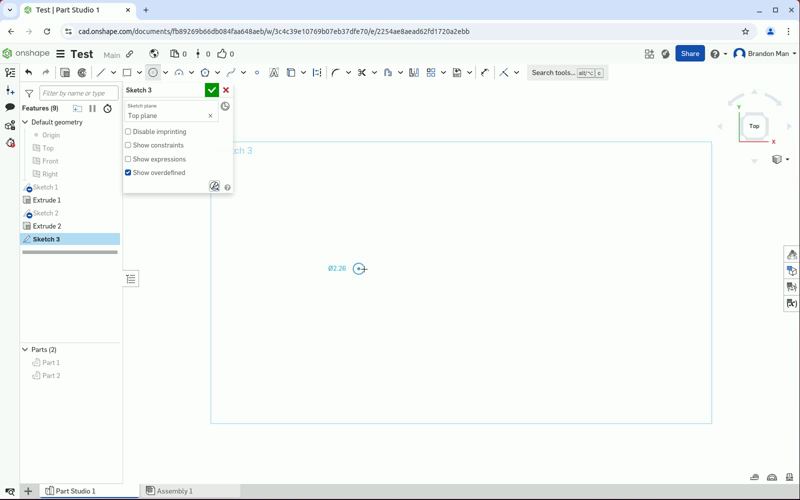
key(esc)
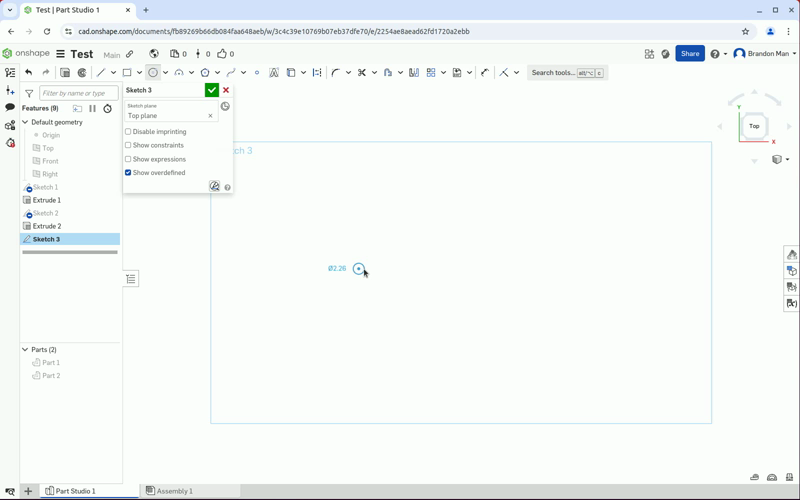
key(c)
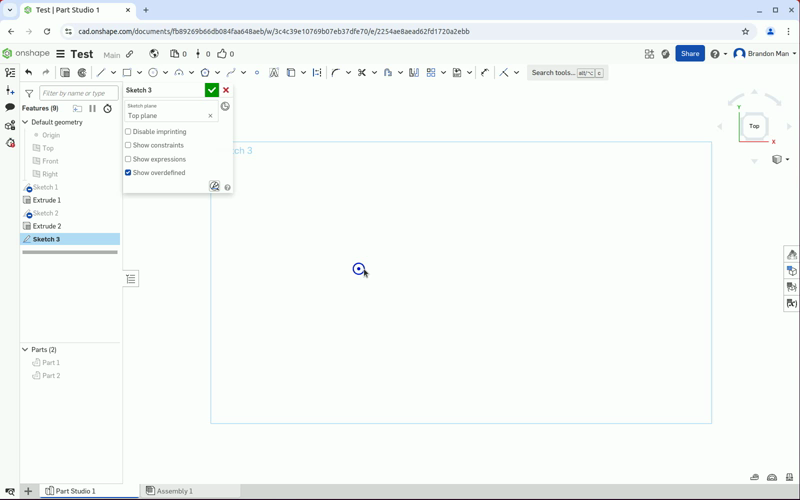
key_down(shift)
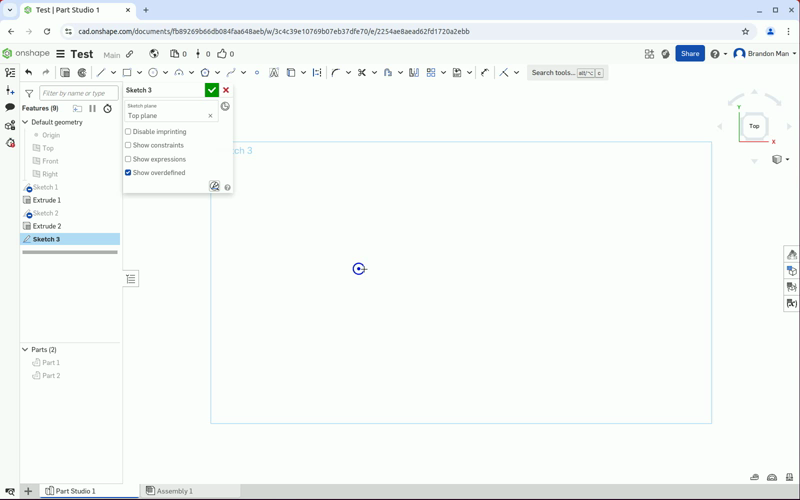
mouse_move(358, 268)
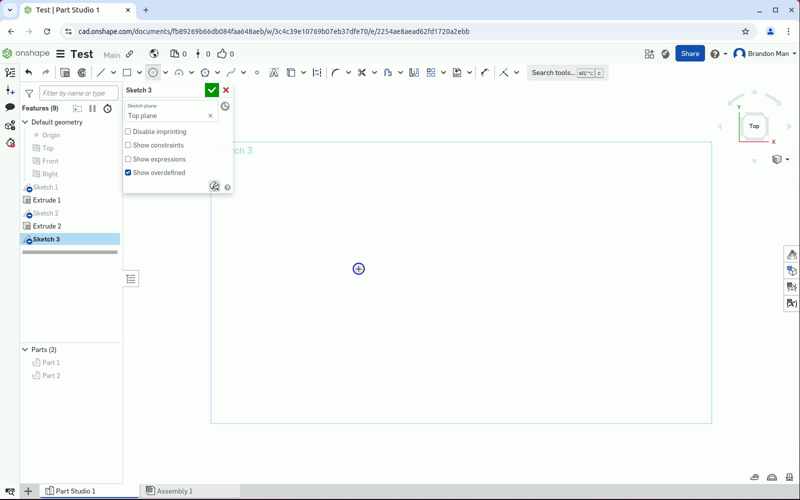
click(358, 268)
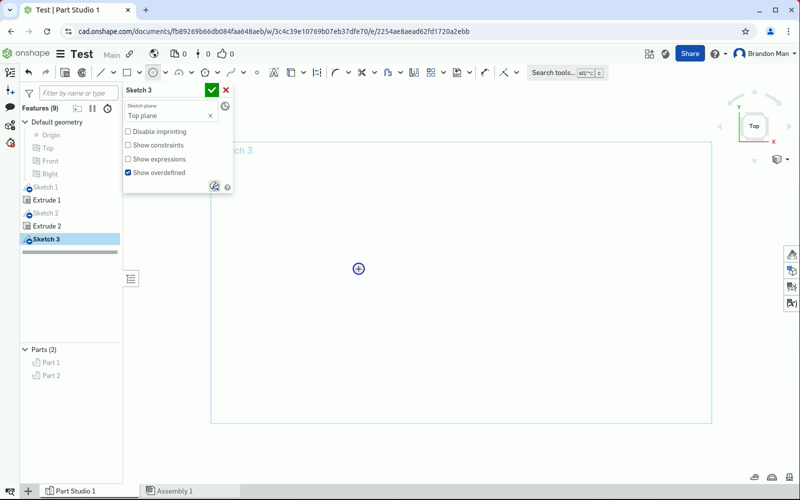
key_up(shift)
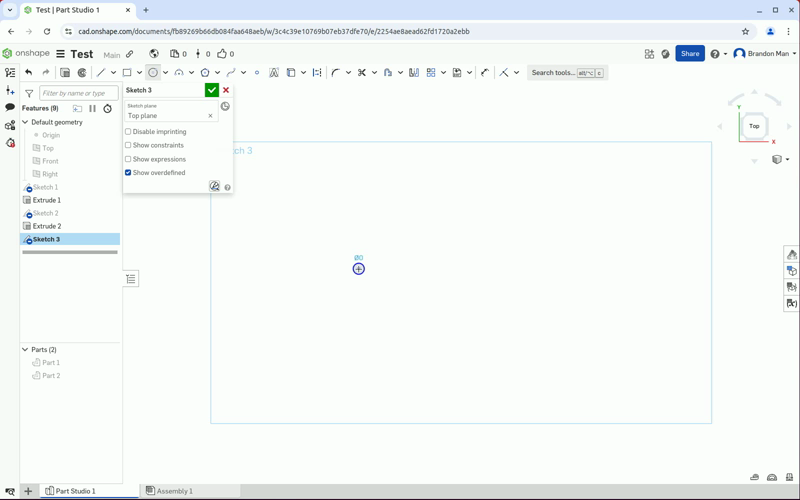
mouse_move(364, 268)
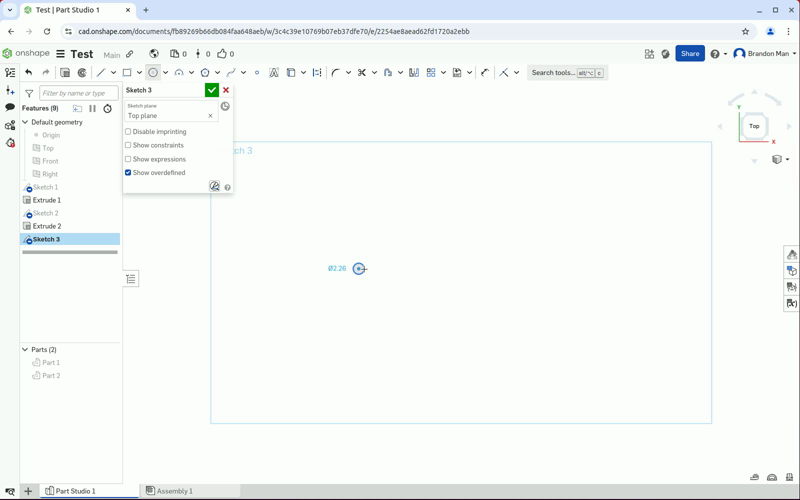
click(364, 268)
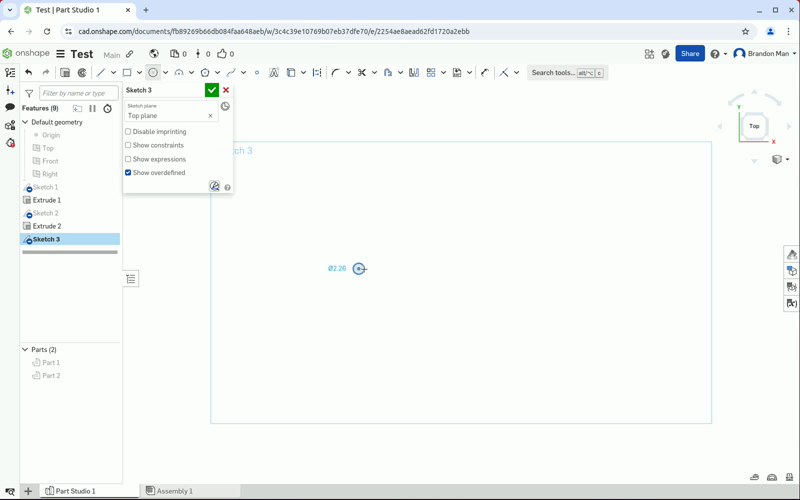
key(esc)
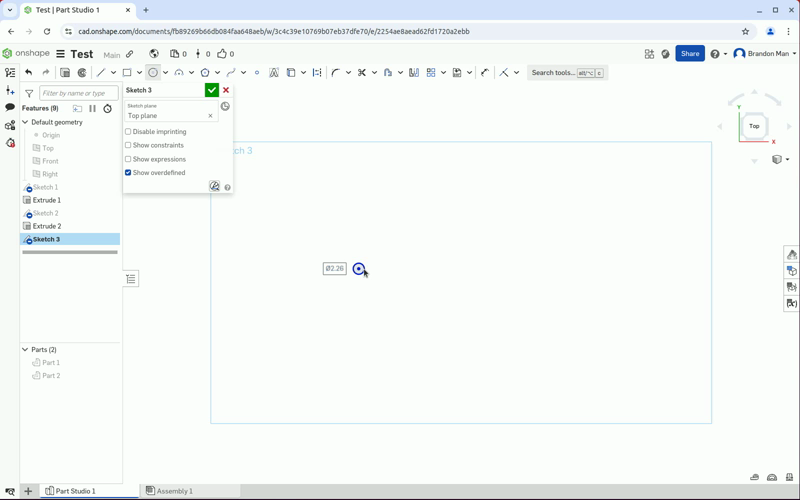
mouse_move(354, 264)
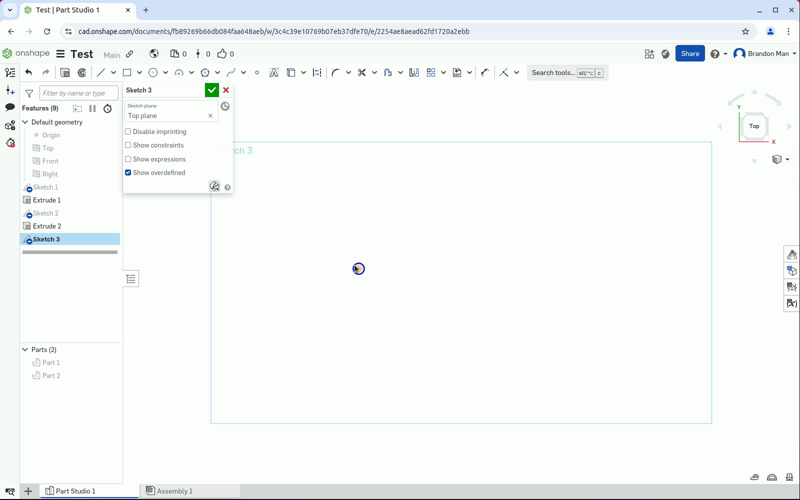
scroll(6)
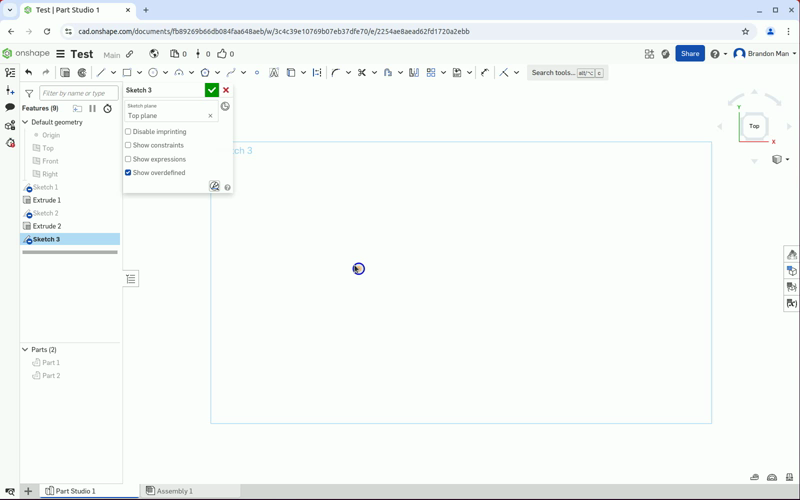
scroll(6)
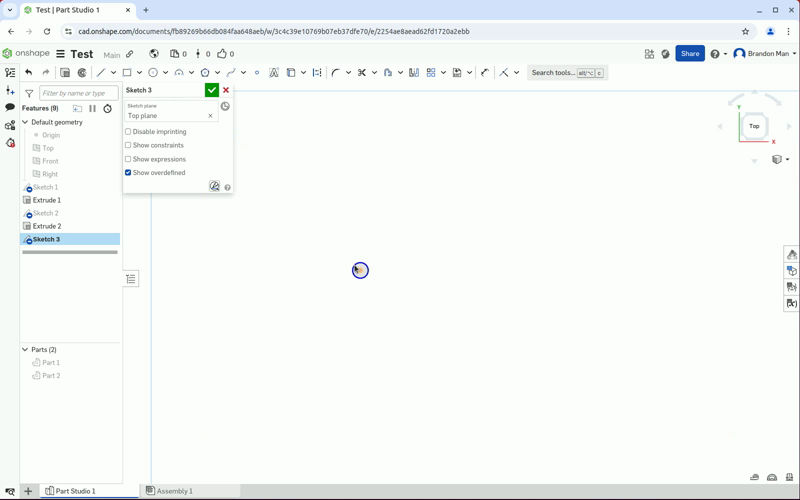
scroll(6)
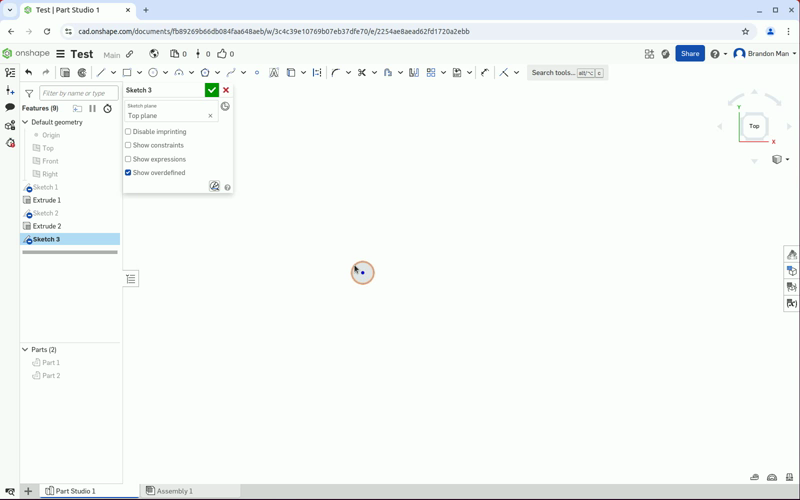
scroll(6)
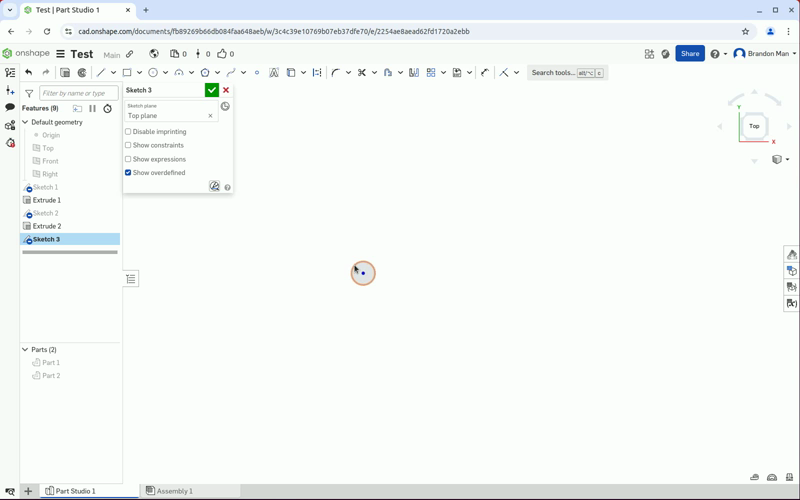
scroll(6)
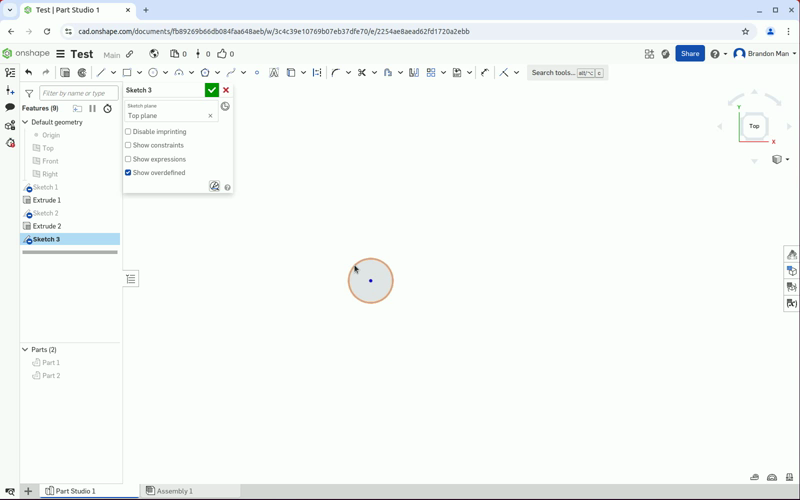
scroll(6)
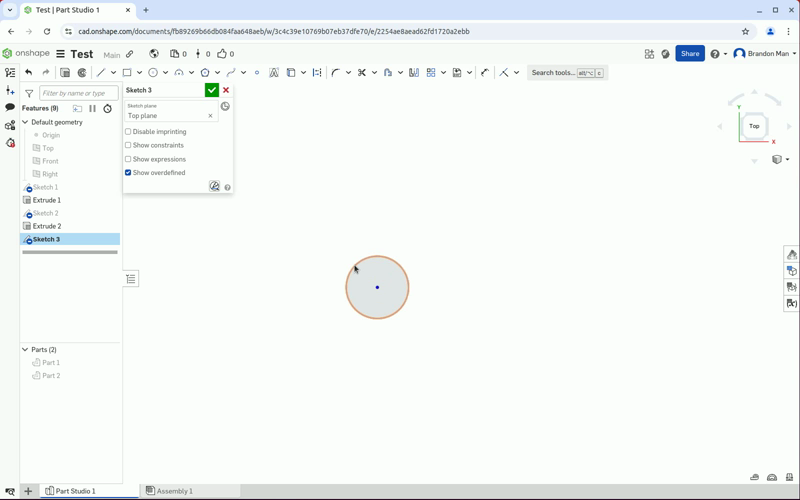
scroll(6)
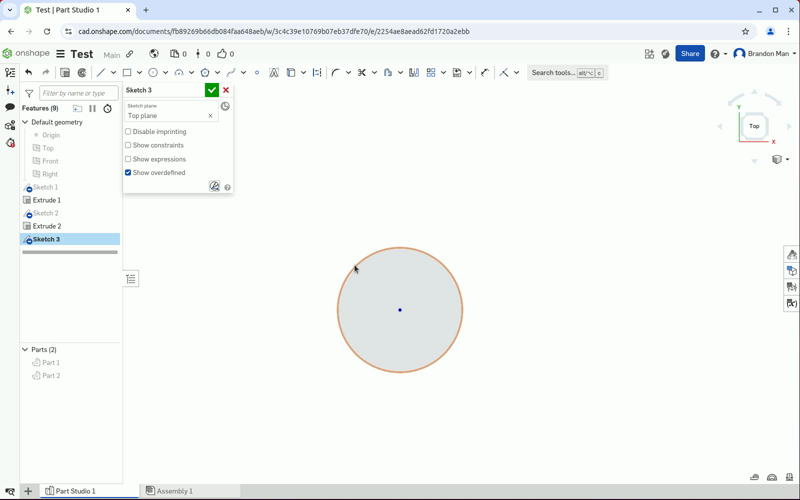
click(354, 264)
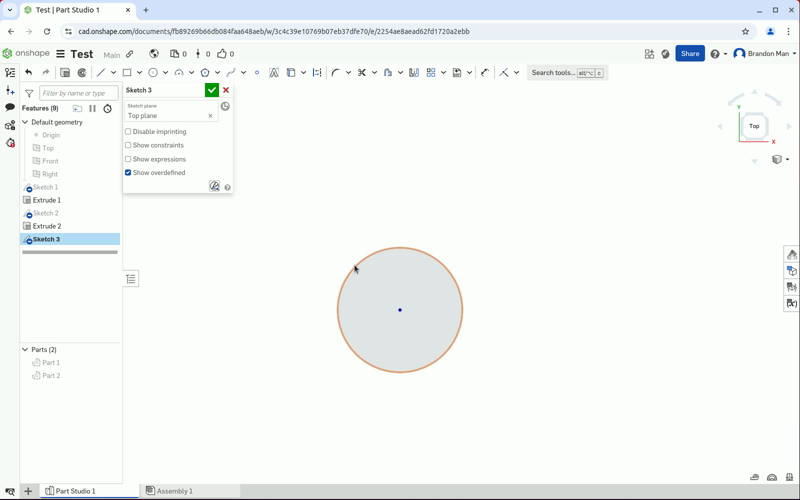
scroll(-6)
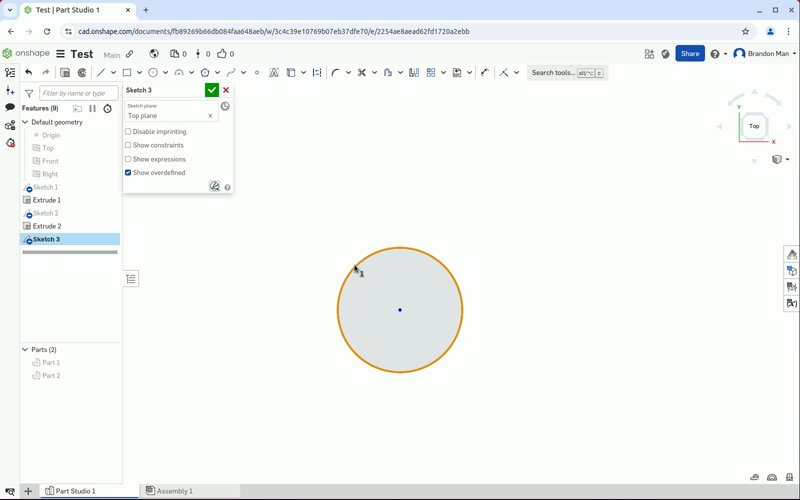
scroll(-6)
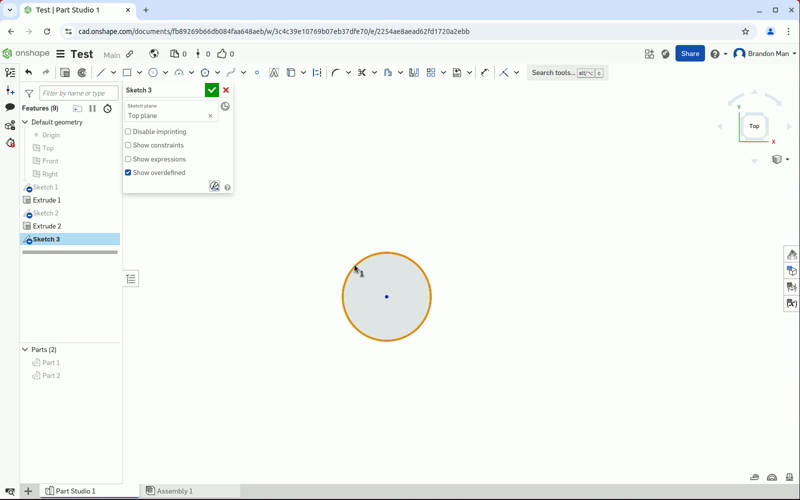
scroll(-6)
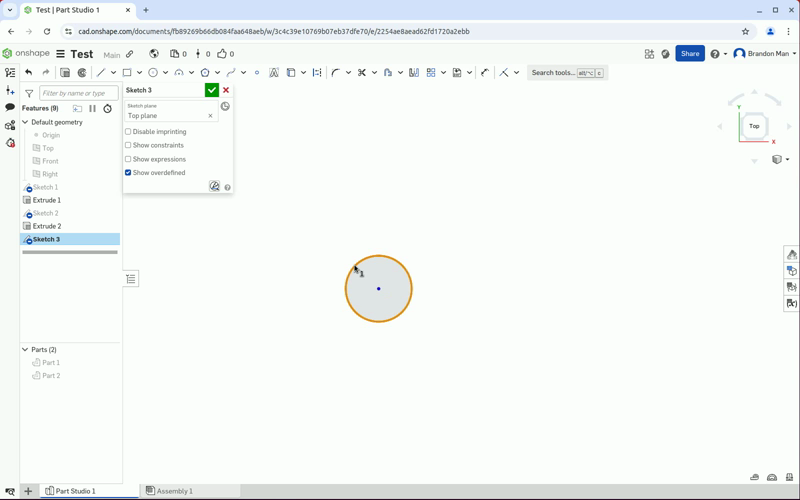
scroll(-6)
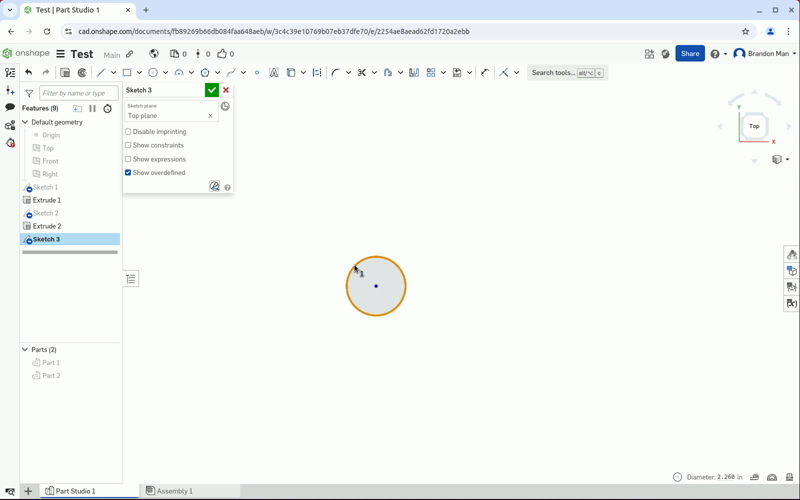
scroll(-6)
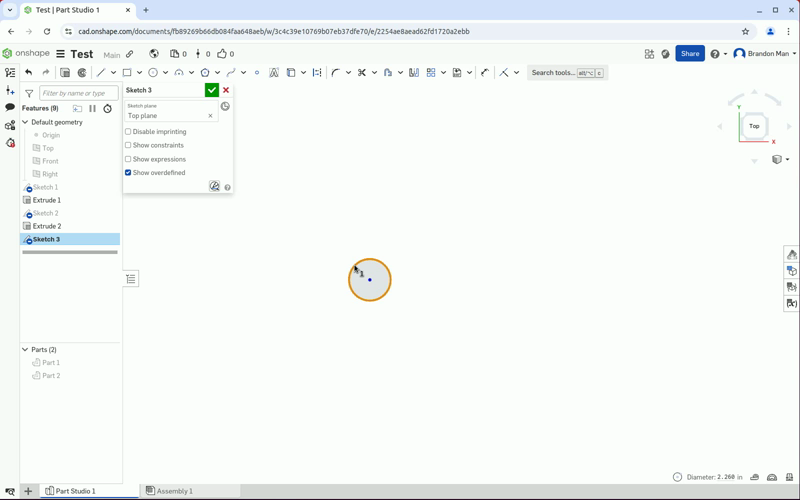
scroll(-6)
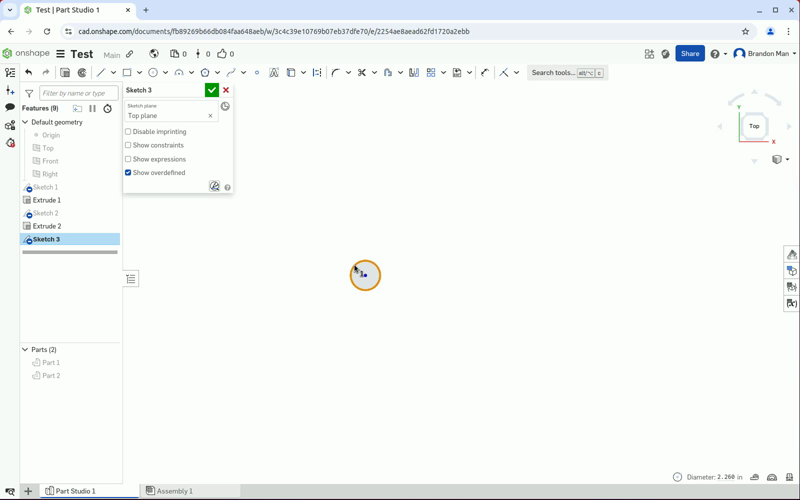
scroll(-6)
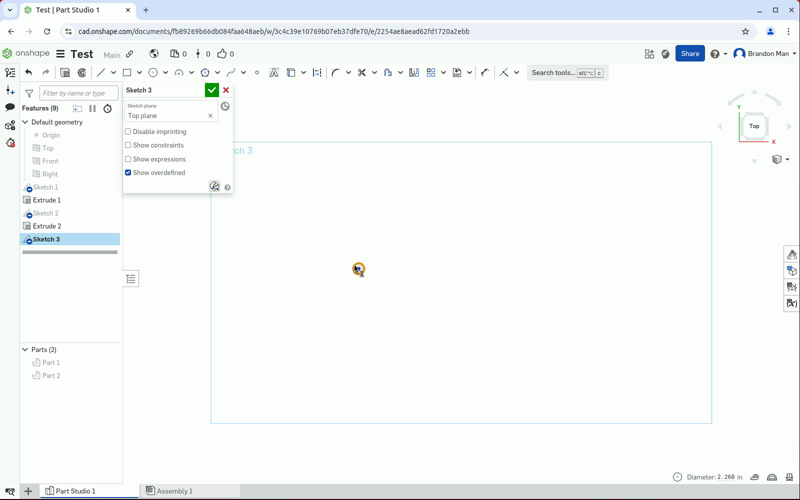
mouse_move(73, 352)
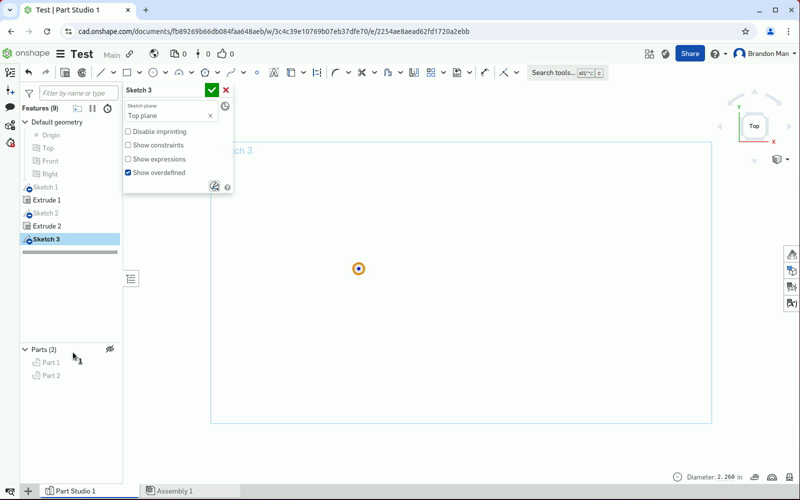
key(shift+y)
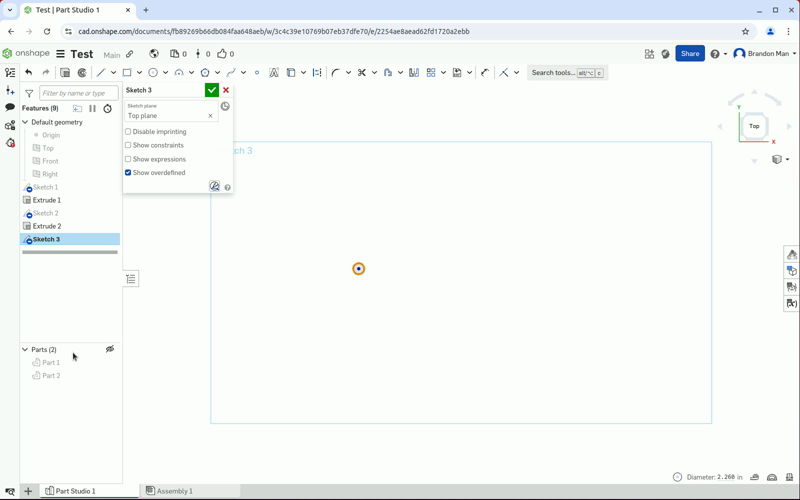
key(shift+e)
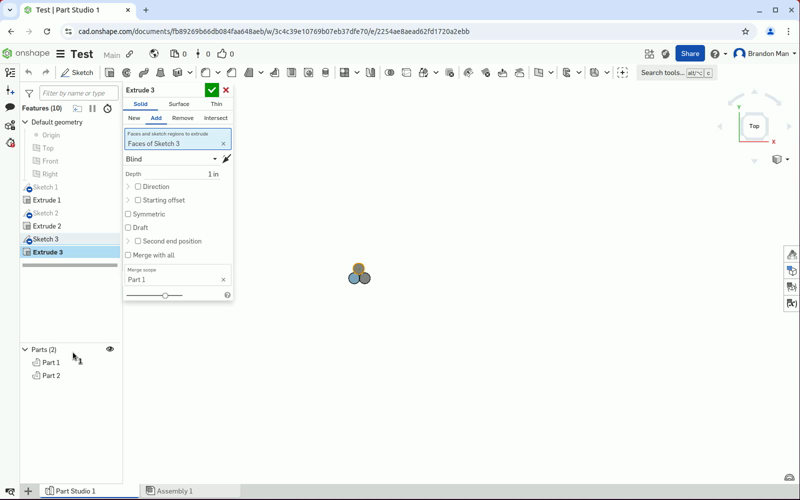
mouse_move(143, 106)
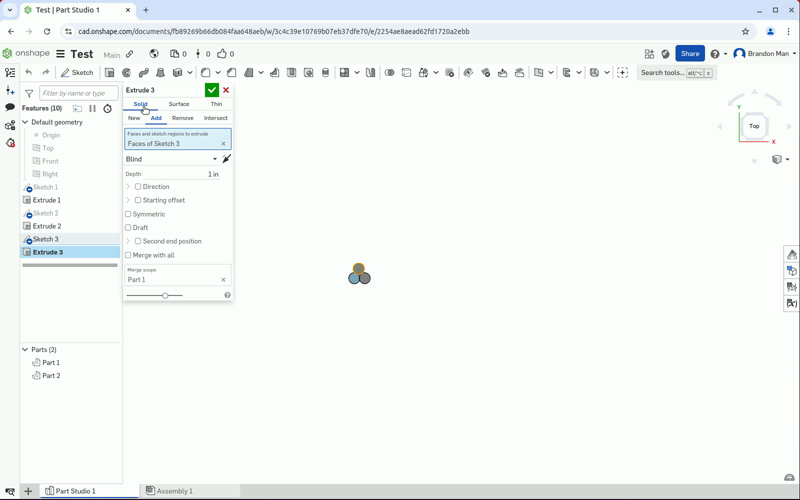
click(143, 106)
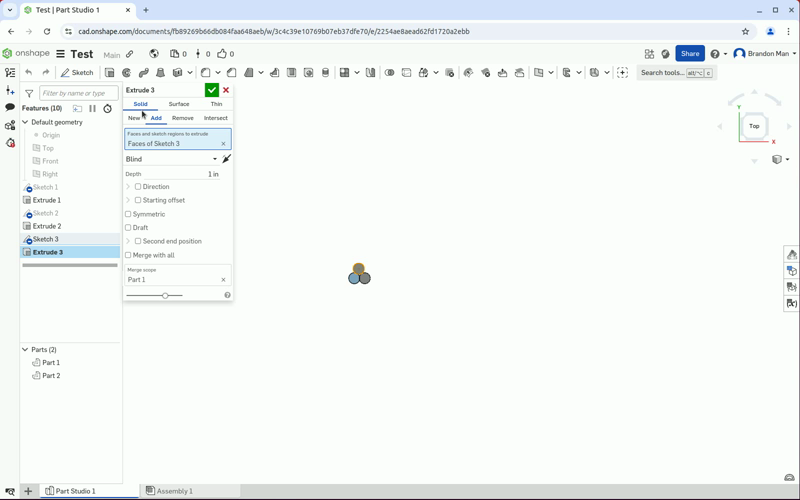
mouse_move(137, 120)
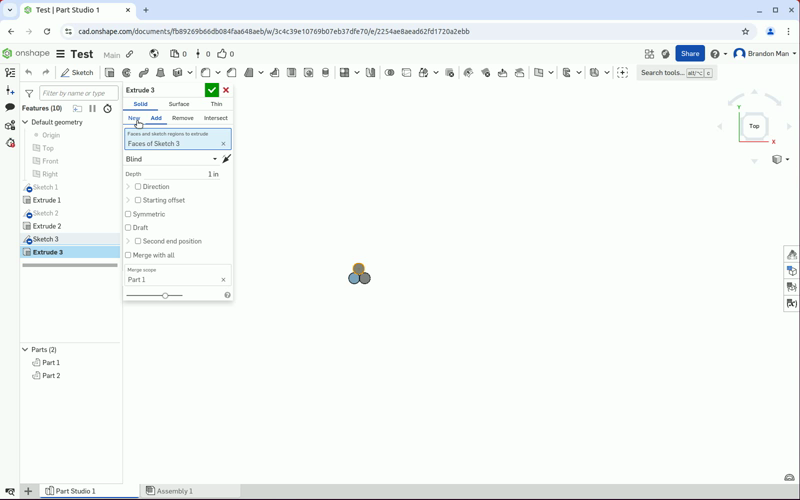
click(137, 120)
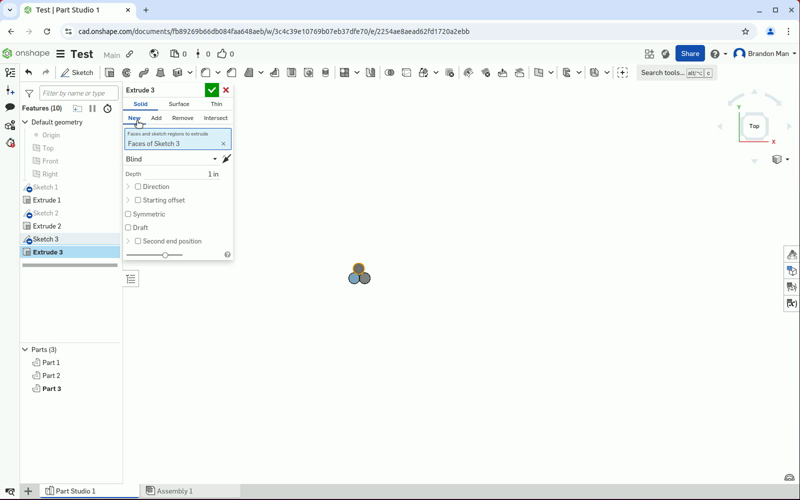
key(tab, 4)
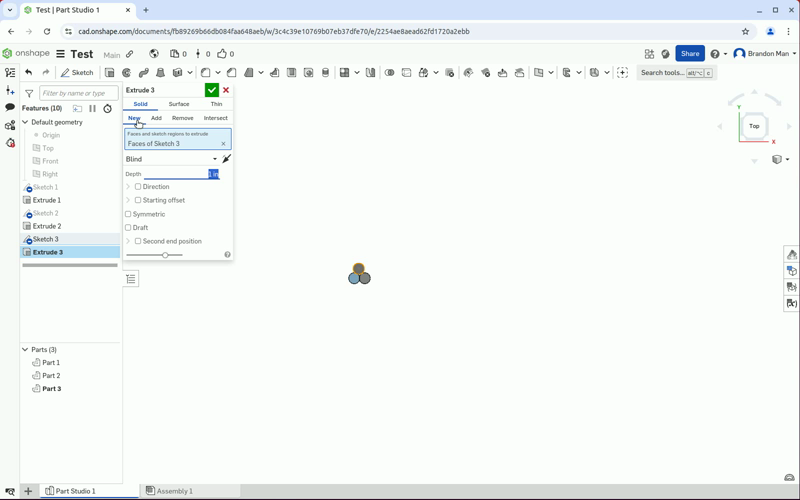
text(0.481)
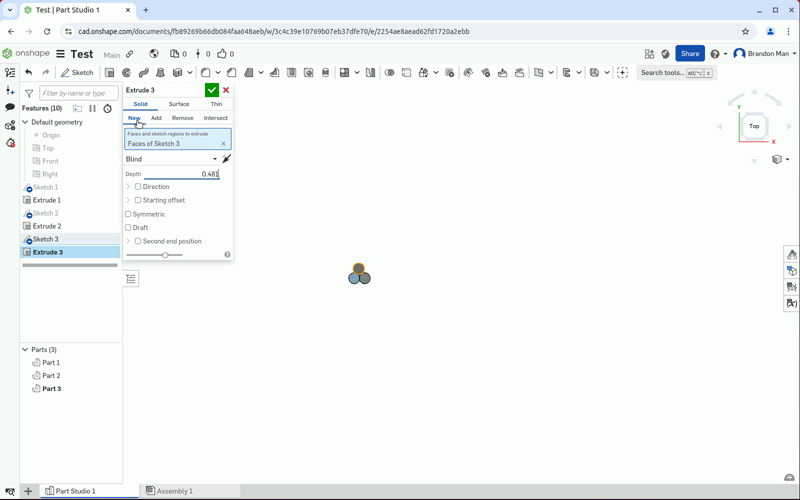
key(enter)
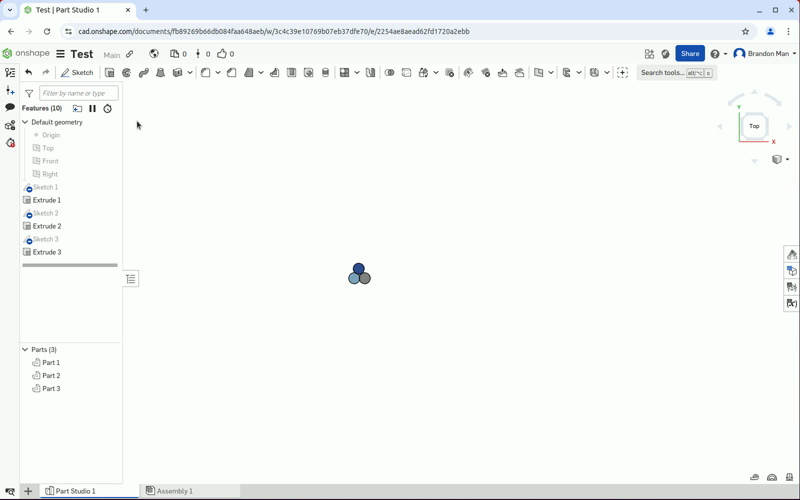
key(shift+h)
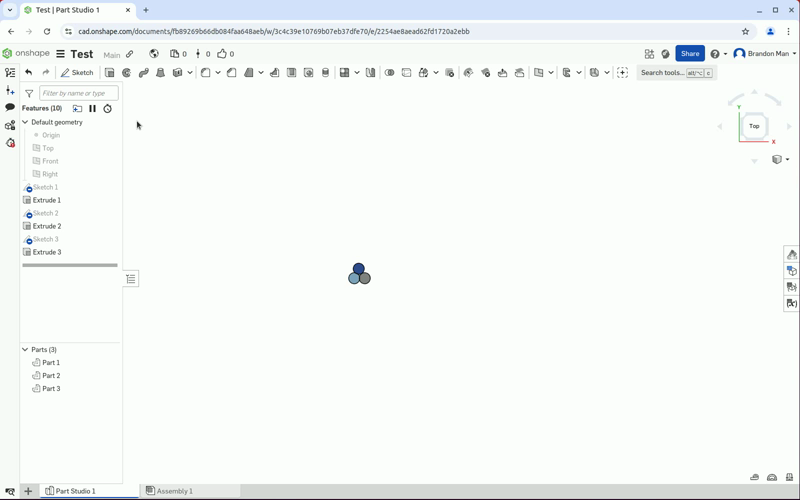
key(shift+h)
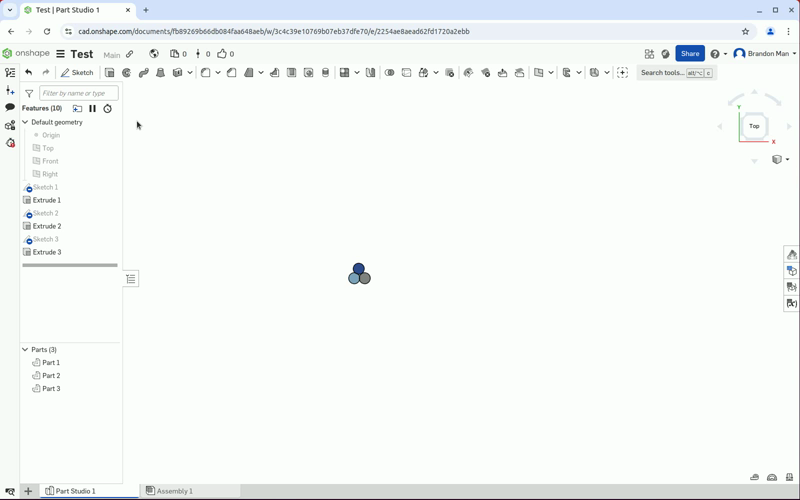
mouse_move(73, 189)
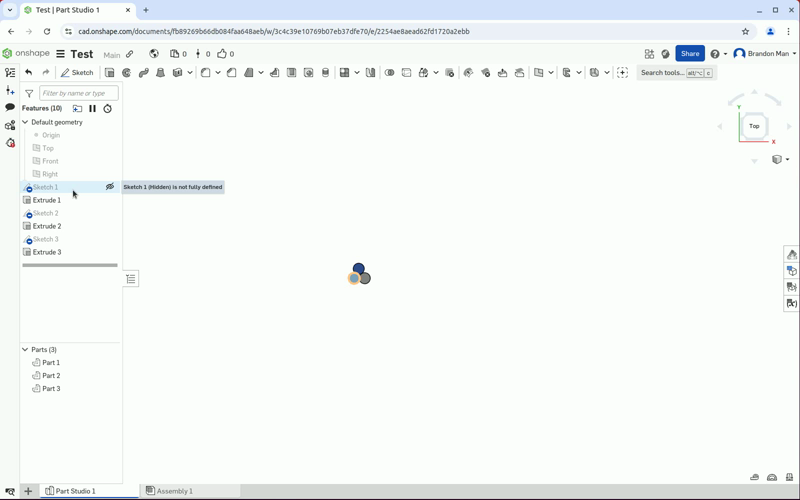
click(73, 189)
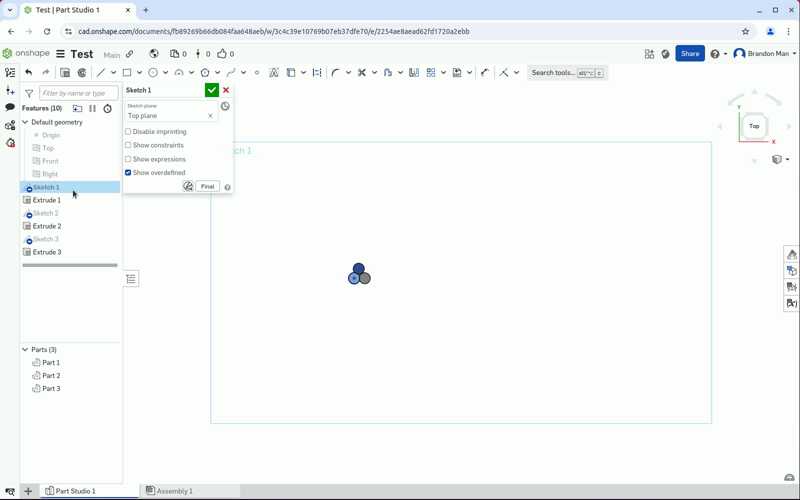
mouse_move(229, 92)
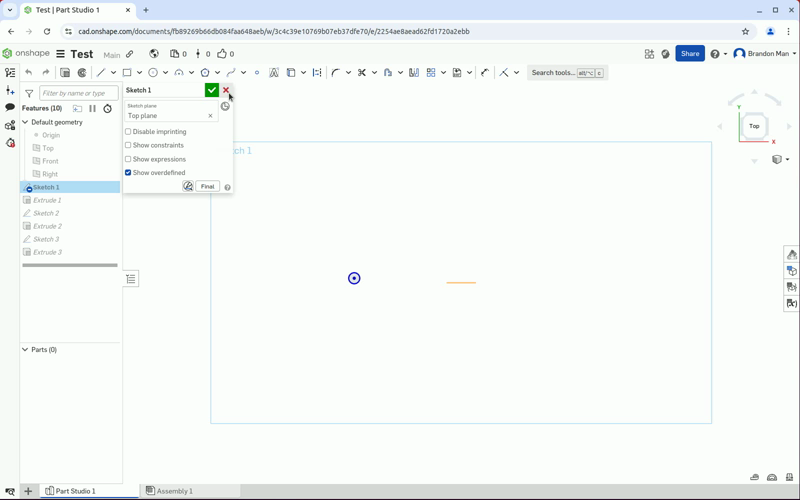
click(229, 92)
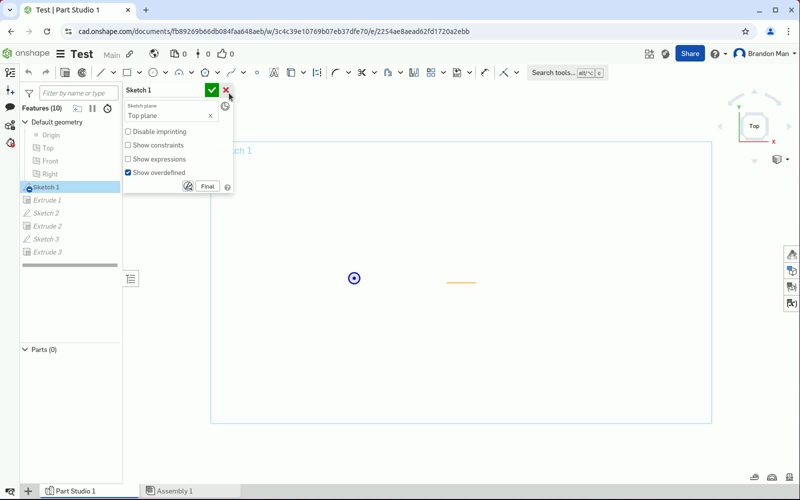
key(shift+s)
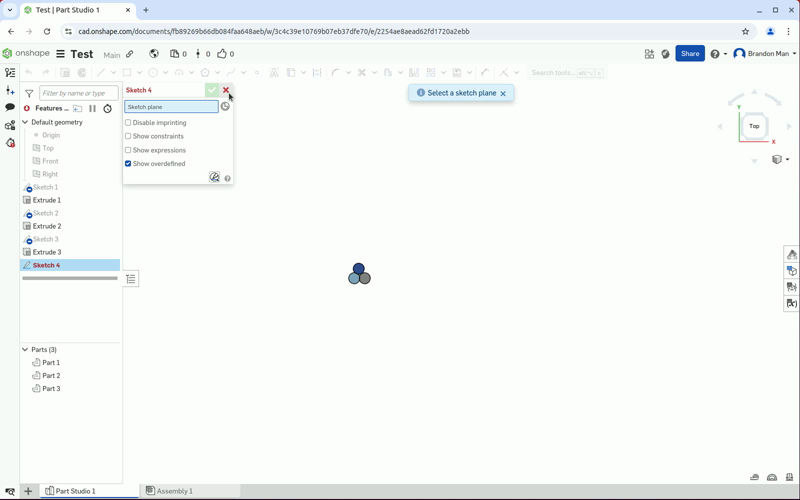
mouse_move(73, 150)
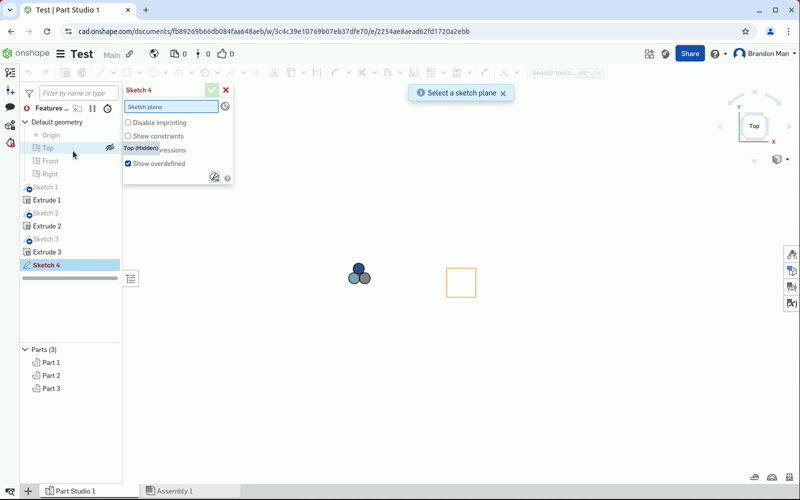
click(73, 150)
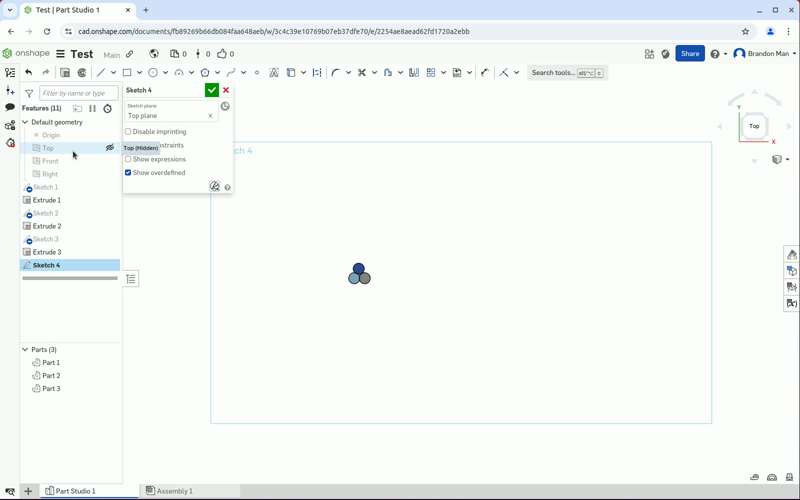
mouse_move(73, 352)
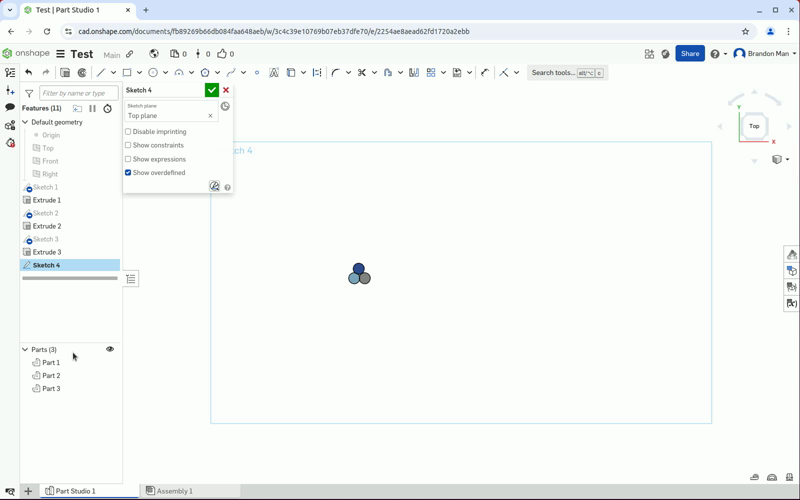
key(y)
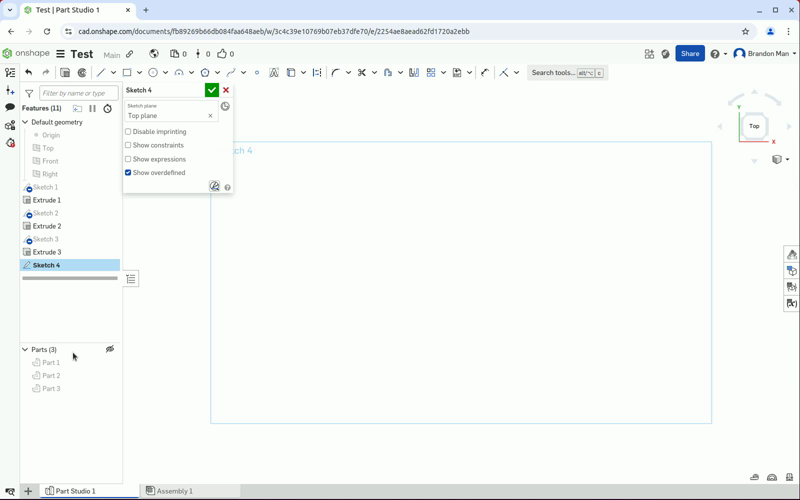
key(a)
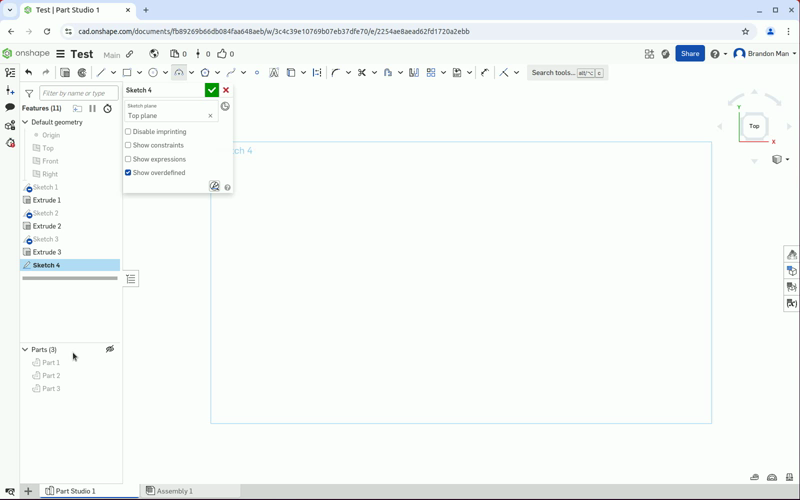
key_down(shift)
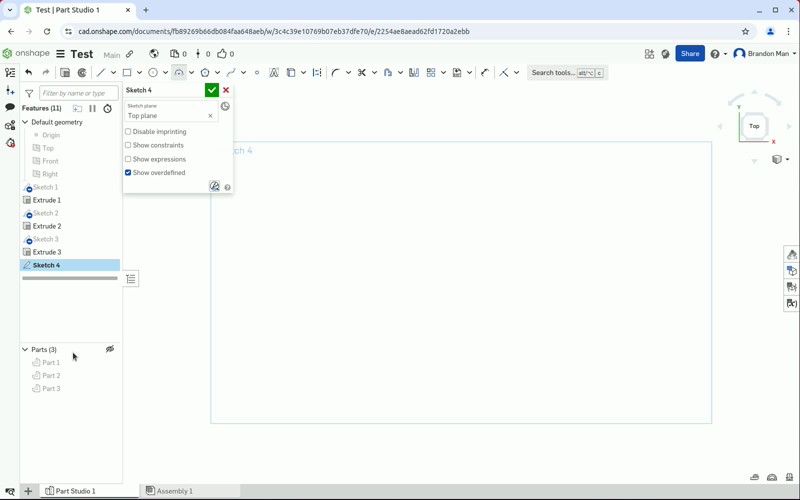
mouse_move(356, 273)
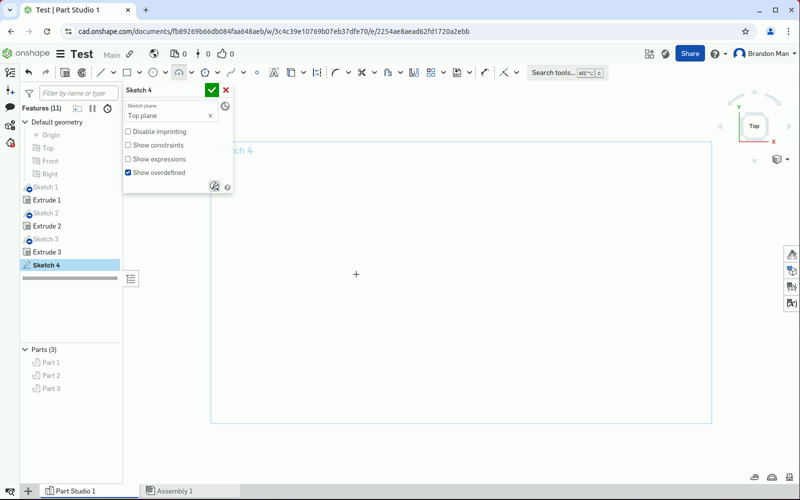
click(356, 273)
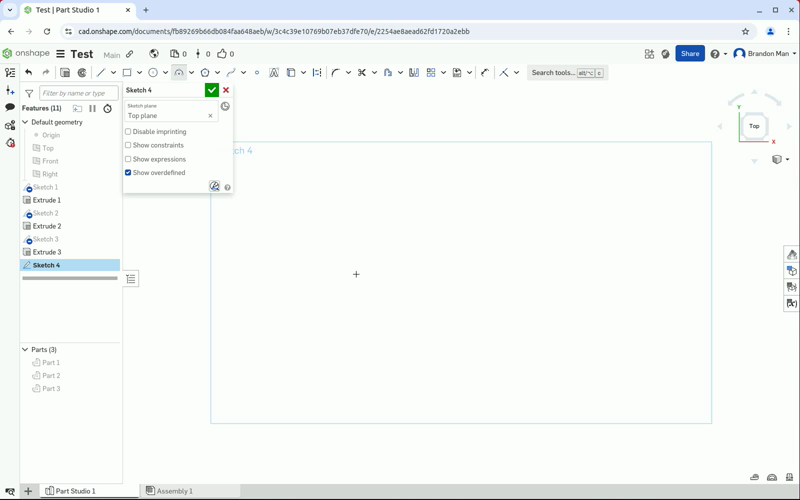
key_up(shift)
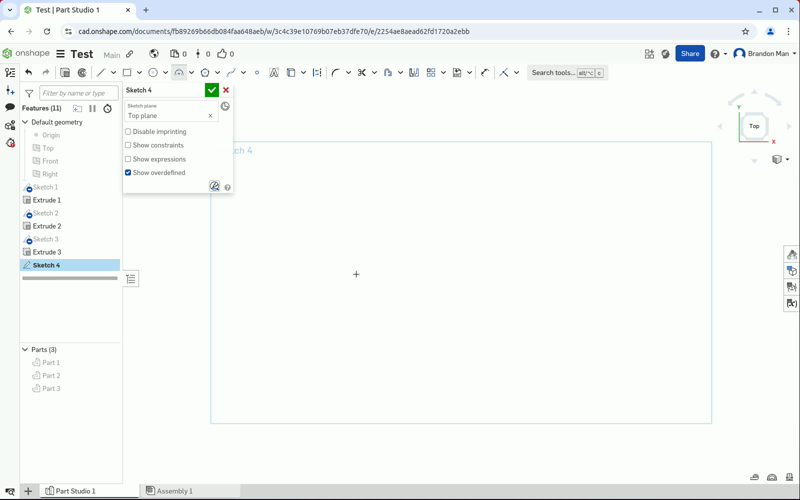
key_down(shift)
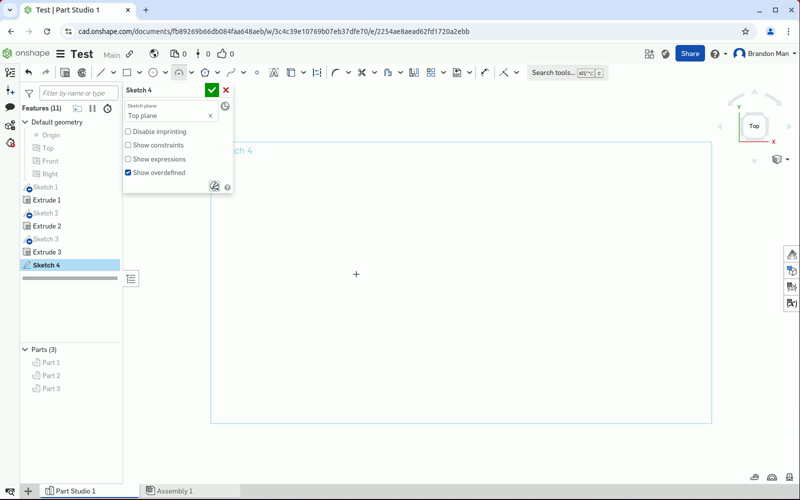
mouse_move(359, 278)
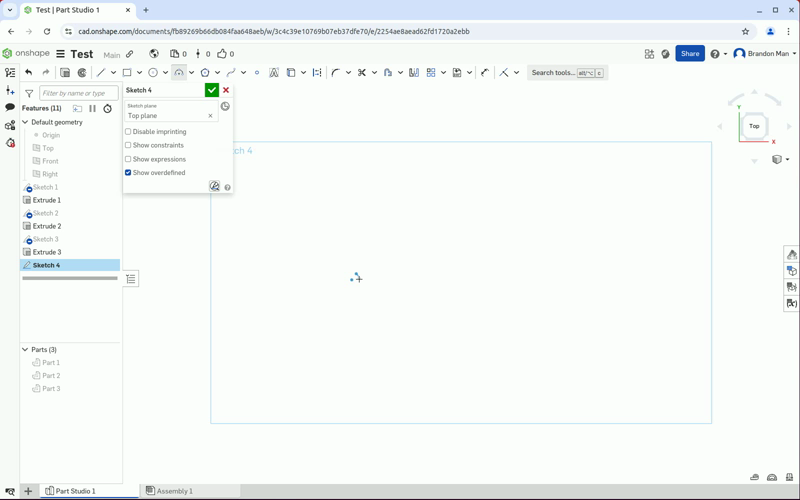
scroll(6)
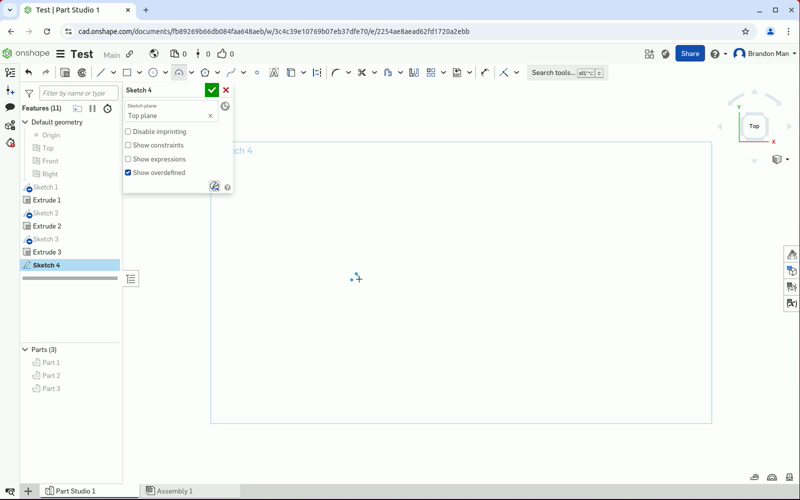
scroll(6)
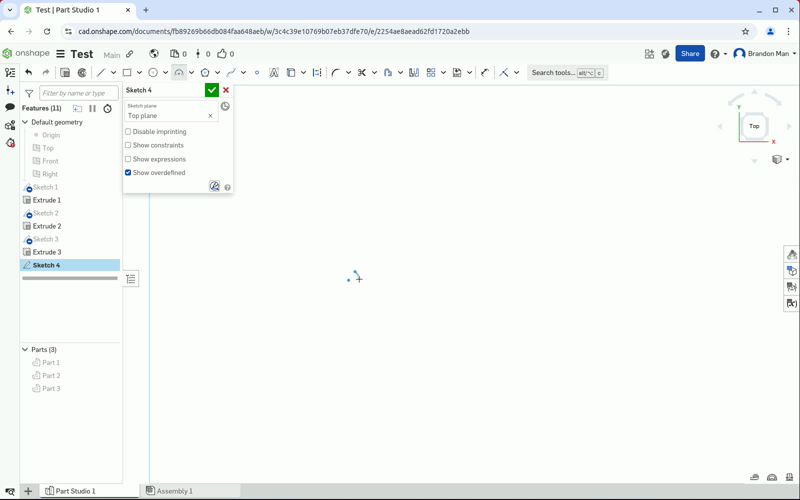
scroll(6)
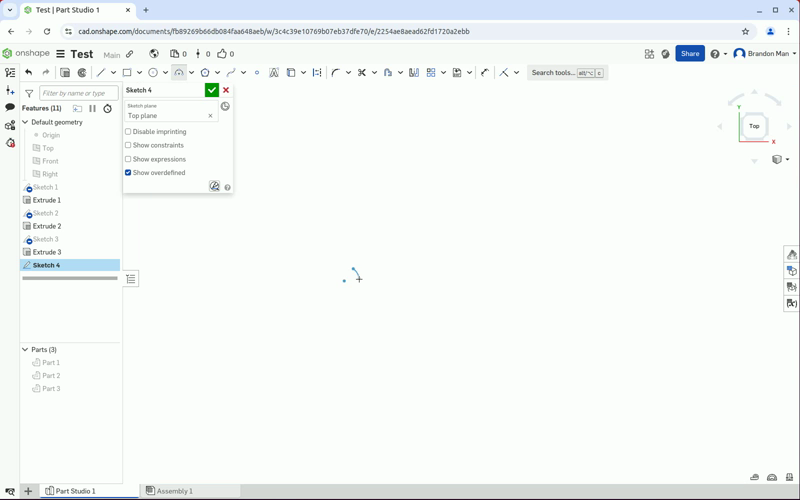
scroll(6)
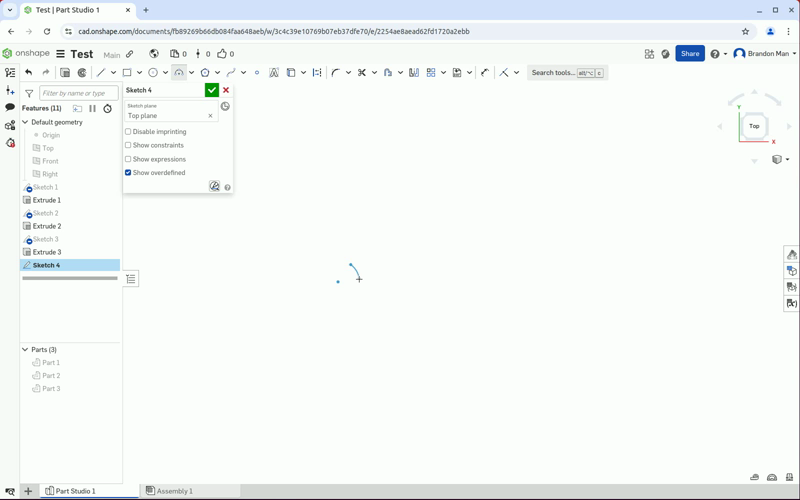
scroll(6)
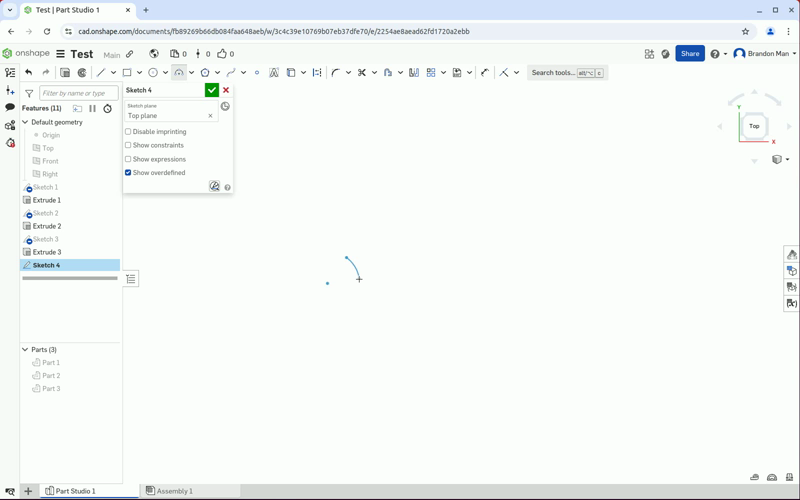
scroll(6)
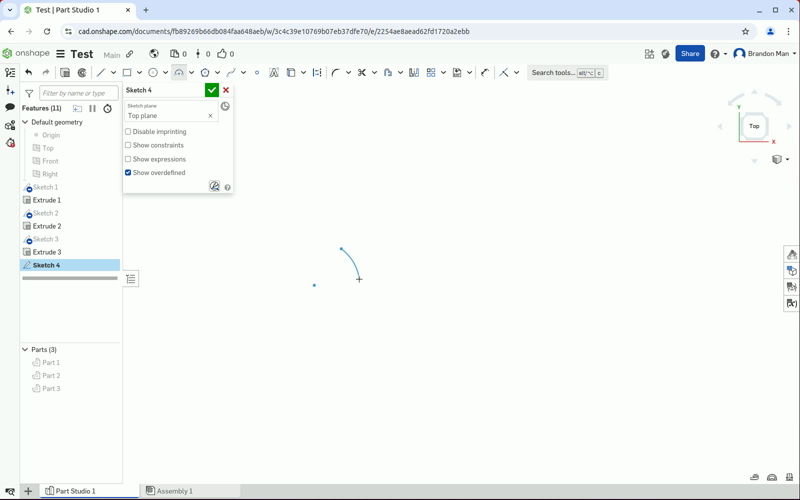
scroll(6)
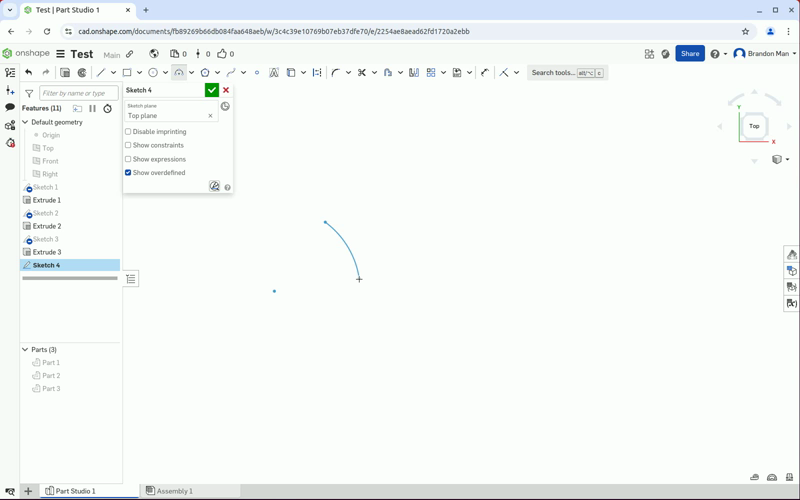
click(359, 278)
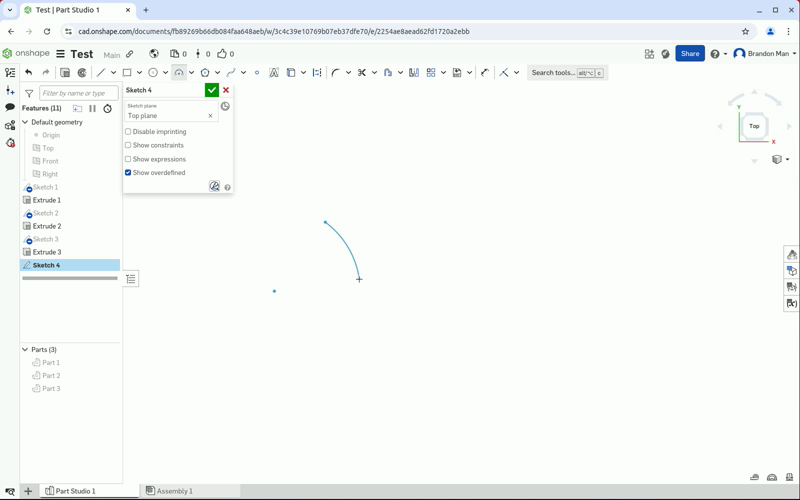
scroll(-6)
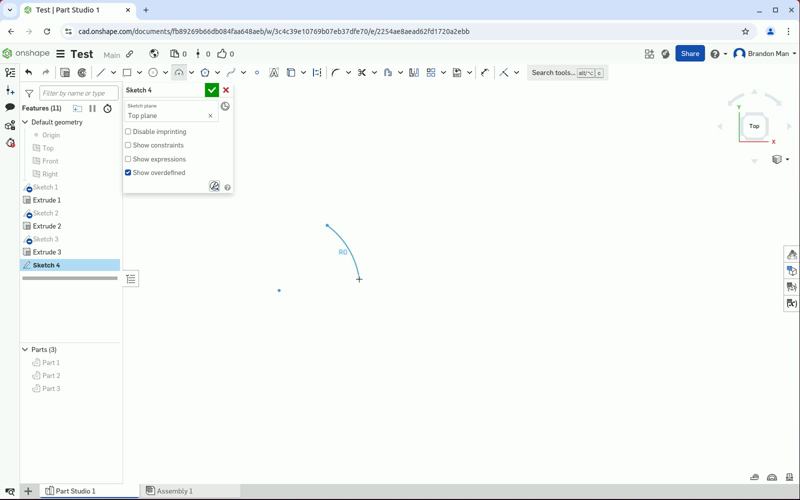
scroll(-6)
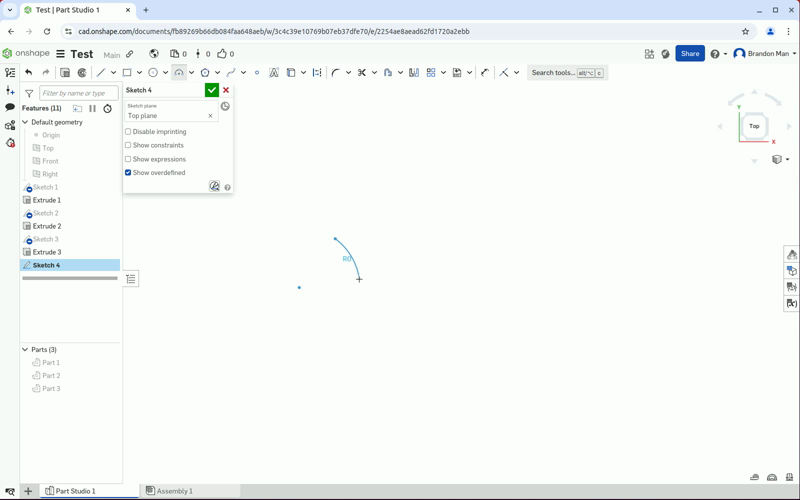
scroll(-6)
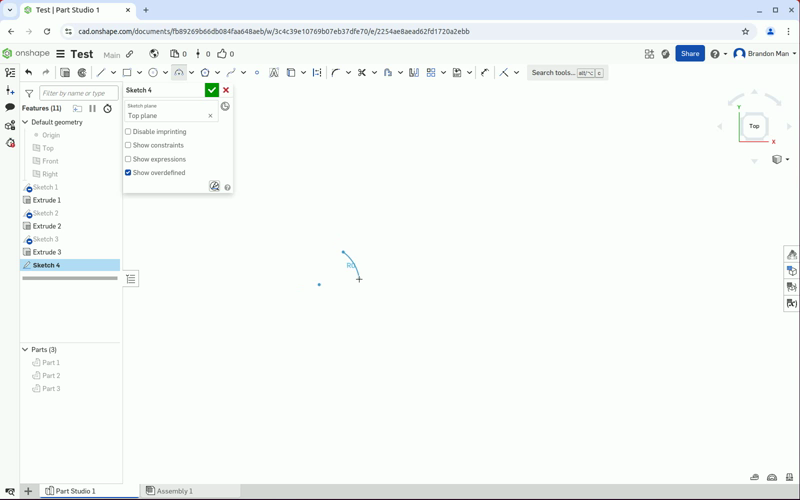
scroll(-6)
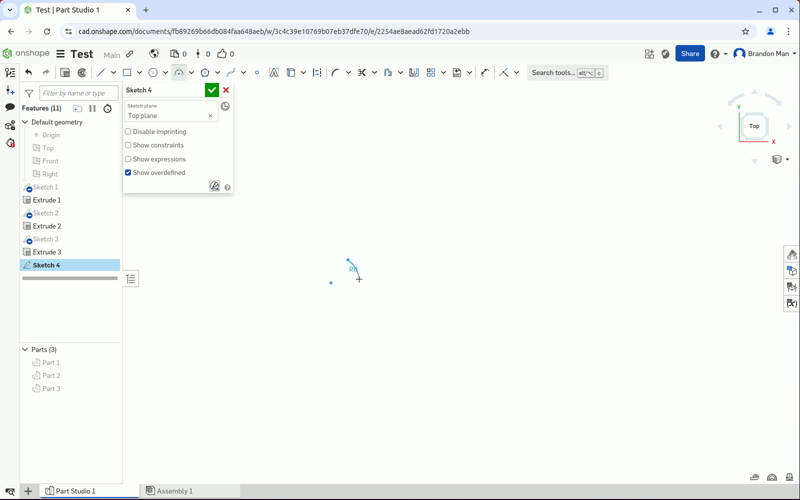
scroll(-6)
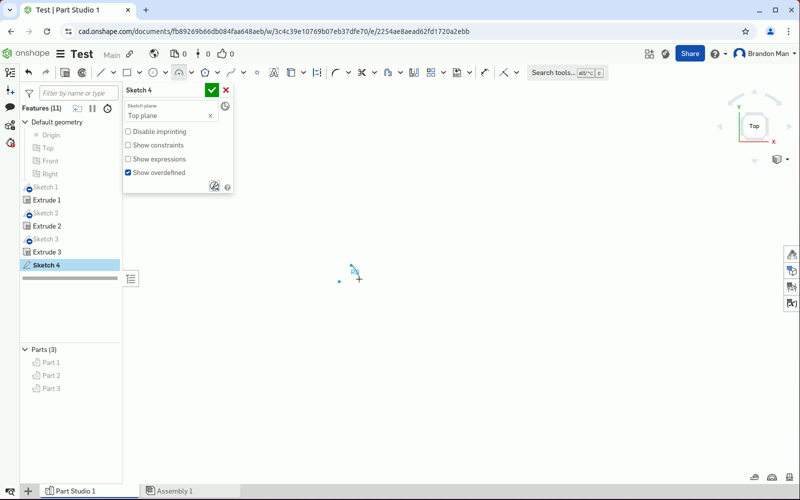
scroll(-6)
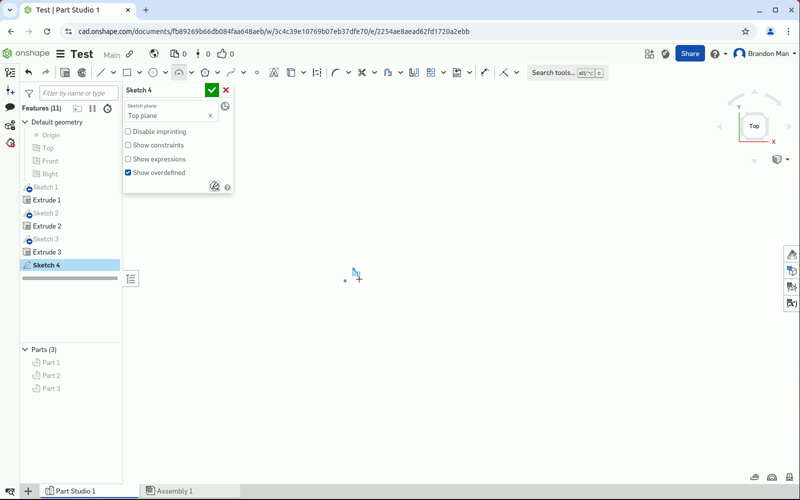
scroll(-6)
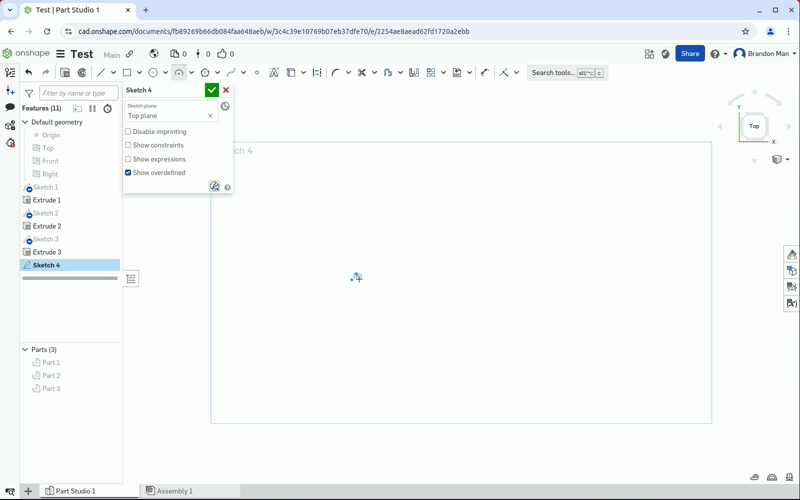
mouse_move(358, 275)
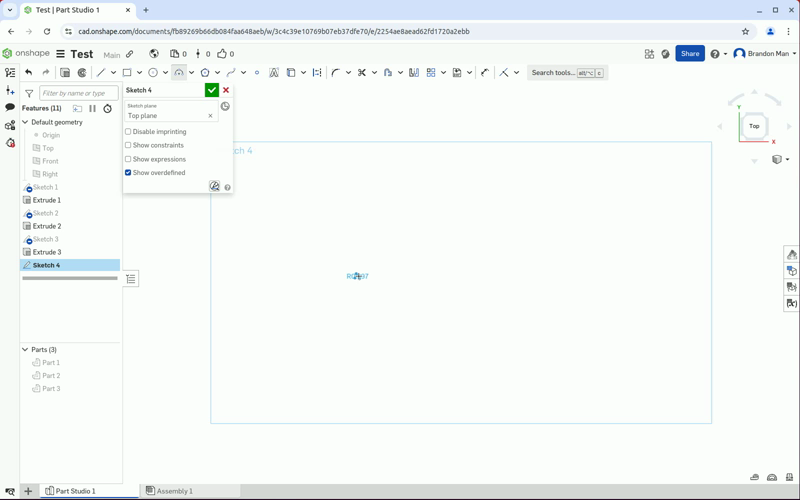
scroll(6)
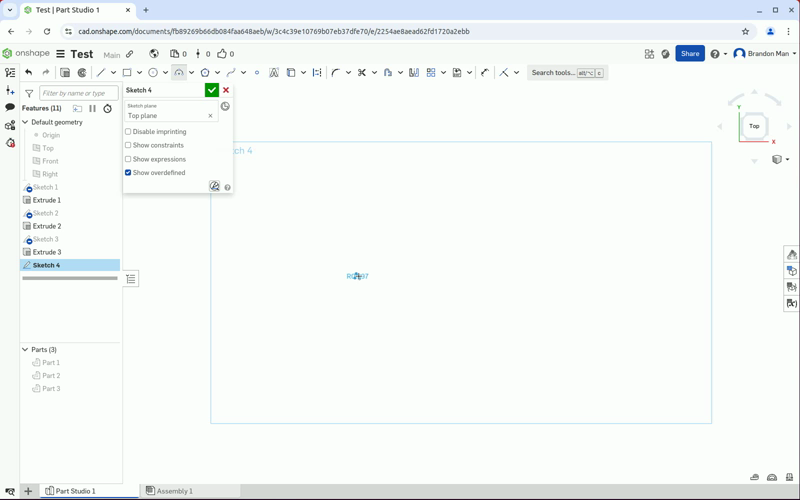
scroll(6)
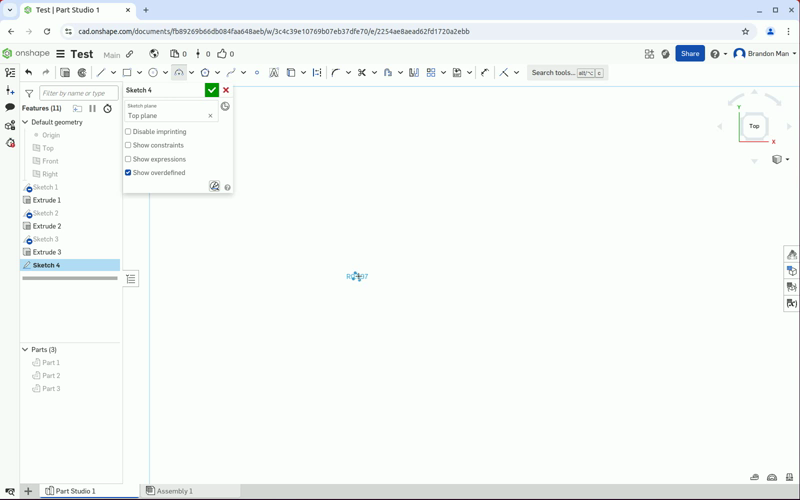
scroll(6)
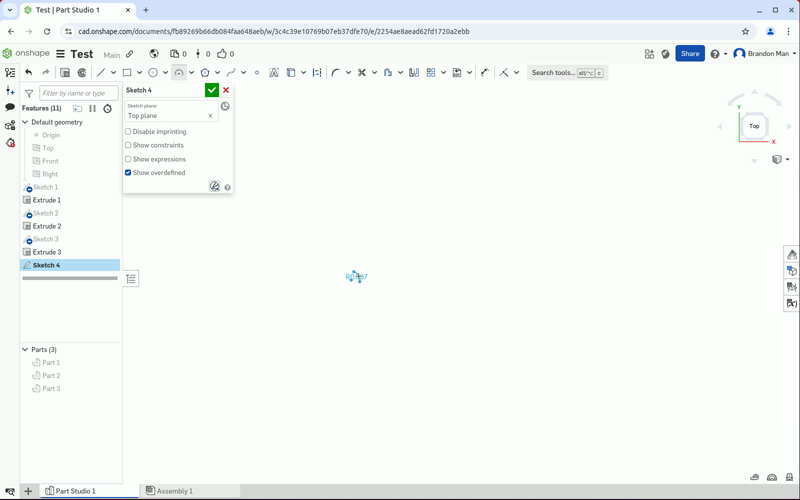
scroll(6)
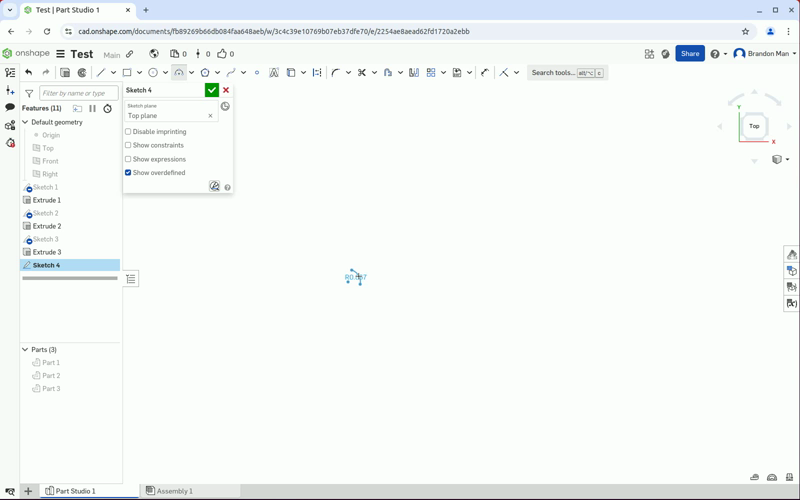
scroll(6)
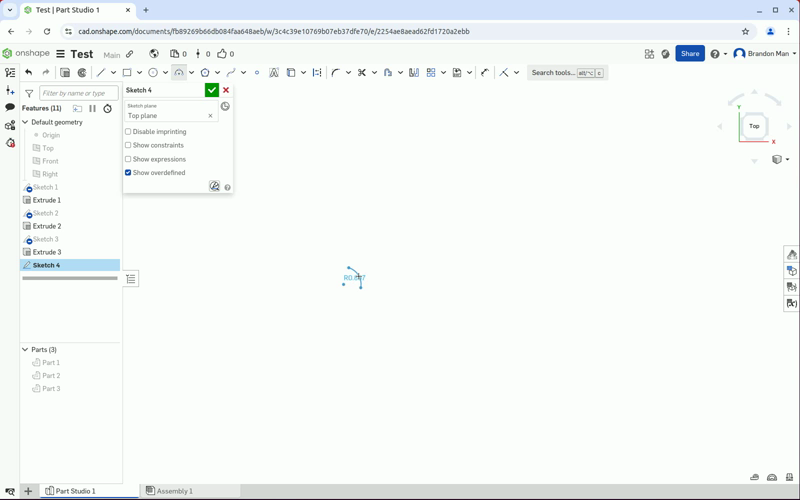
scroll(6)
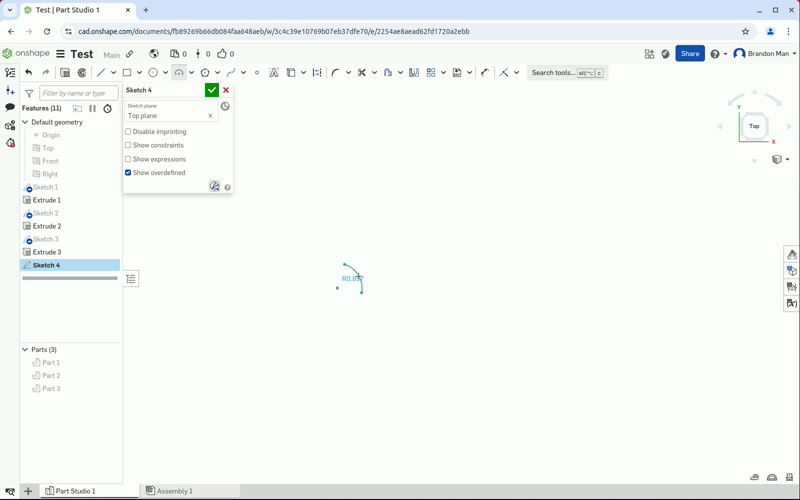
scroll(6)
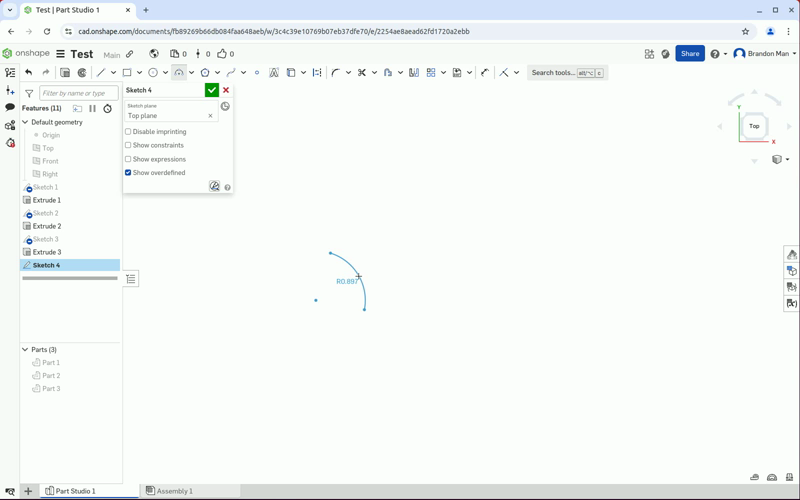
click(358, 275)
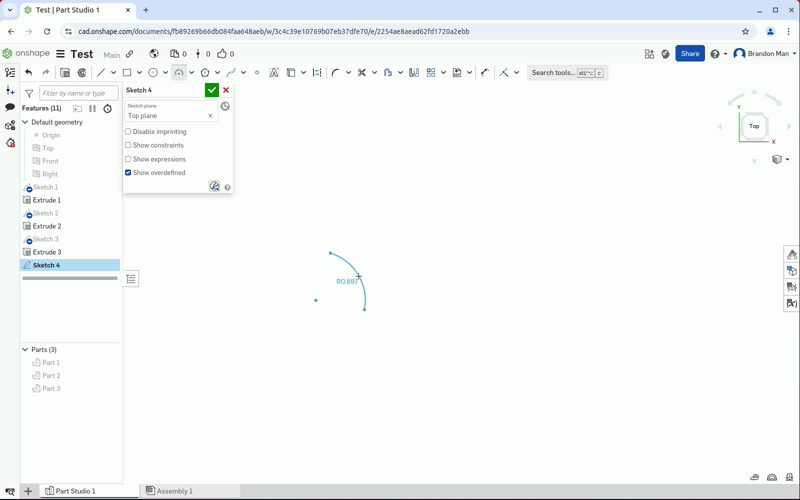
scroll(-6)
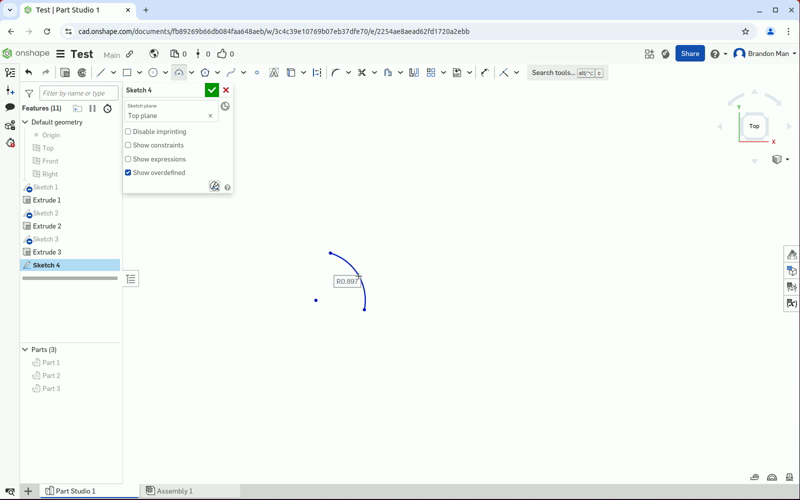
scroll(-6)
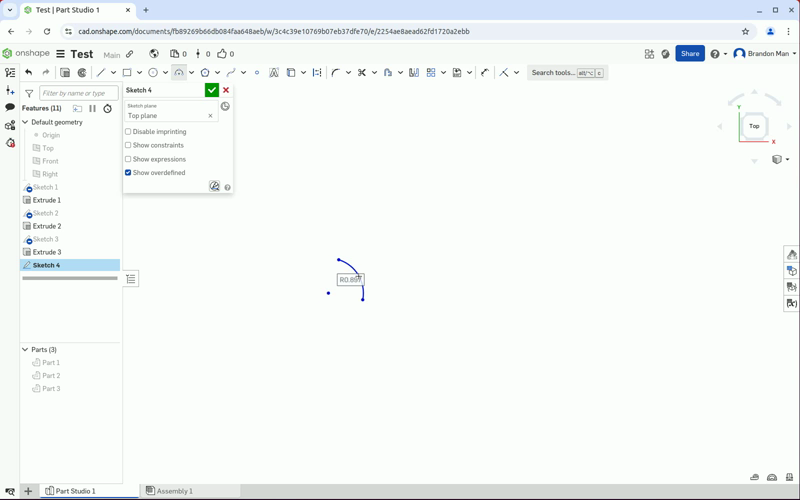
scroll(-6)
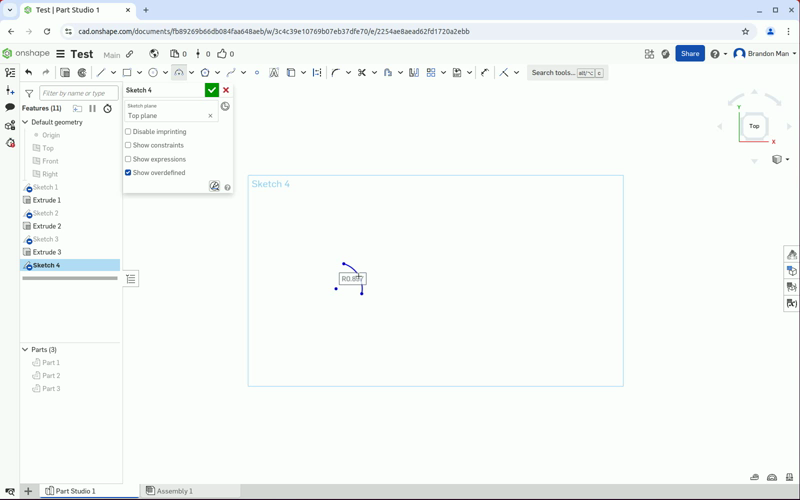
scroll(-6)
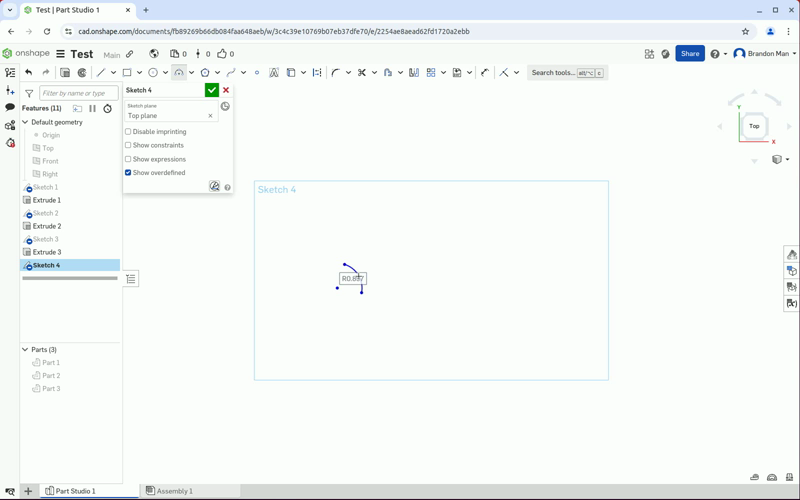
scroll(-6)
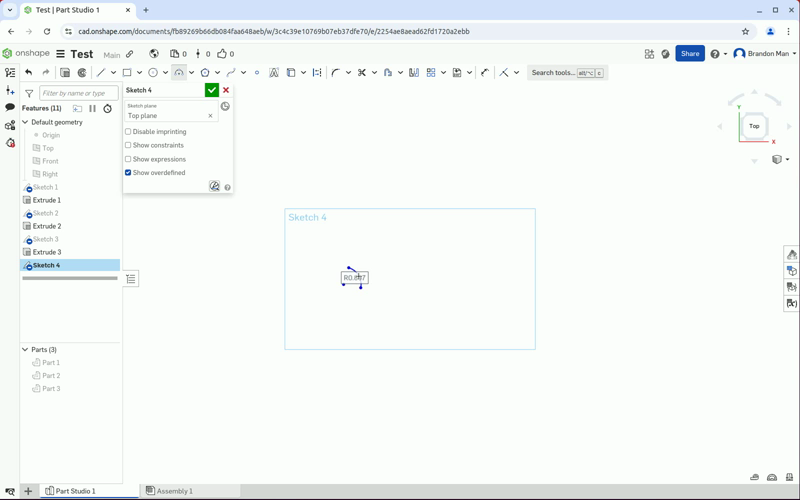
scroll(-6)
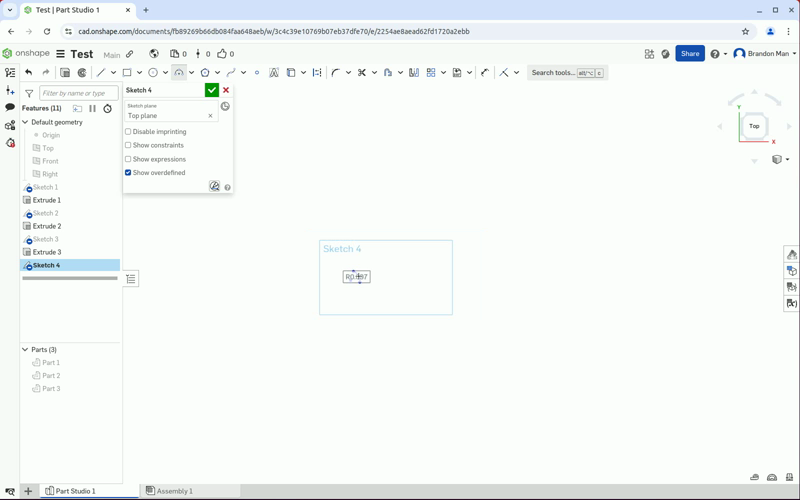
scroll(-6)
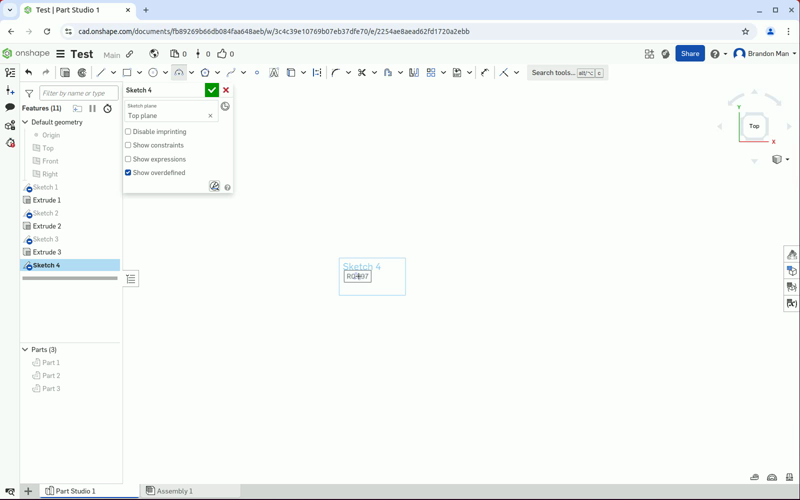
key_up(shift)
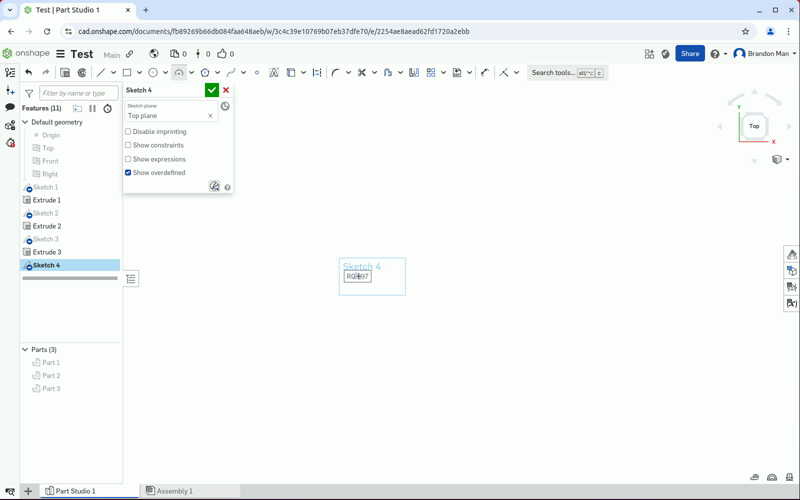
mouse_move(359, 278)
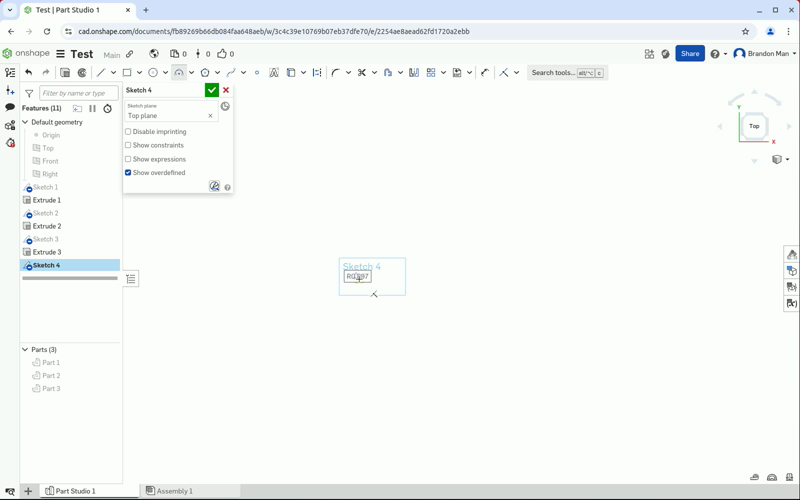
scroll(6)
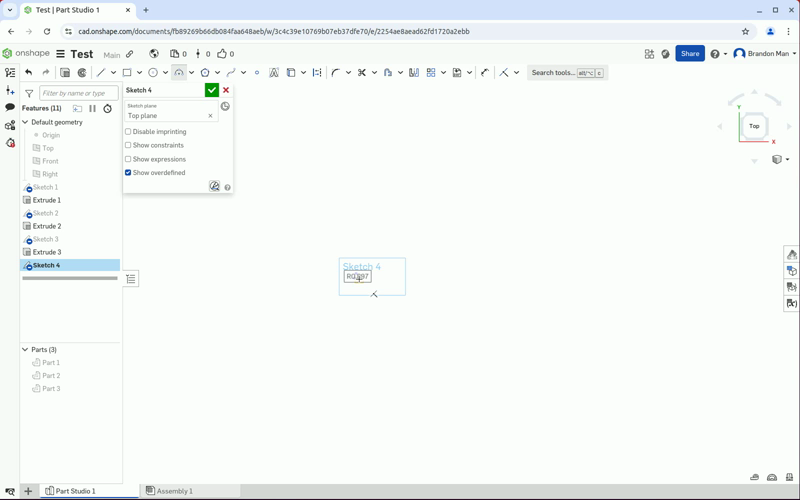
scroll(6)
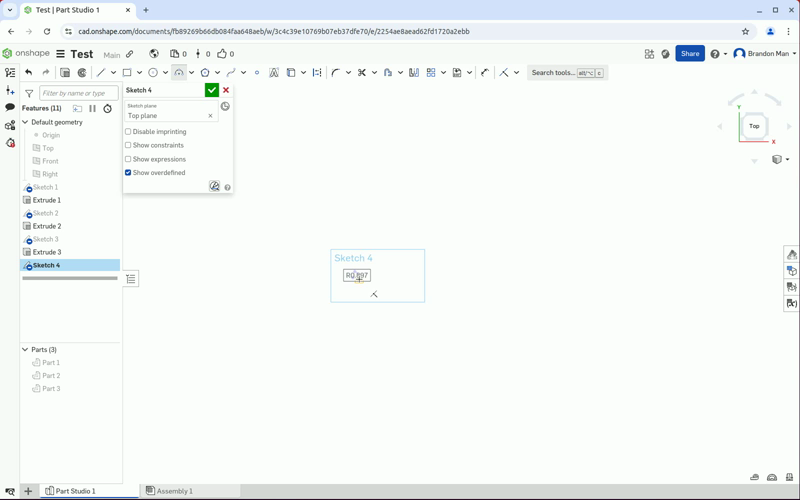
scroll(6)
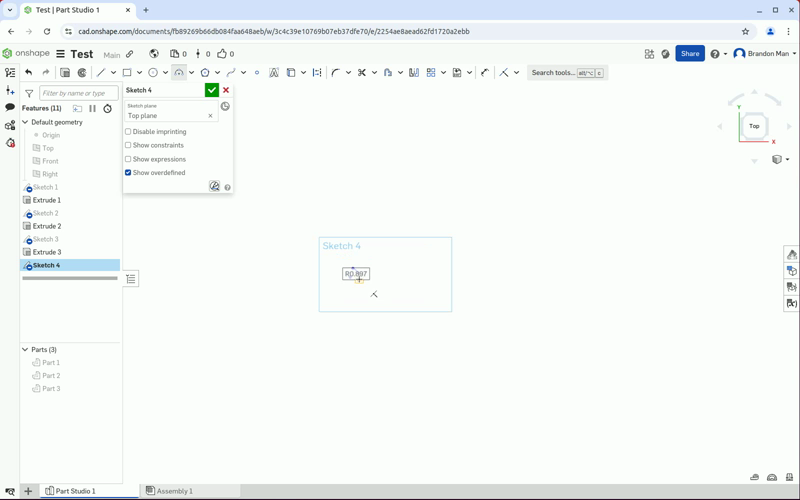
scroll(6)
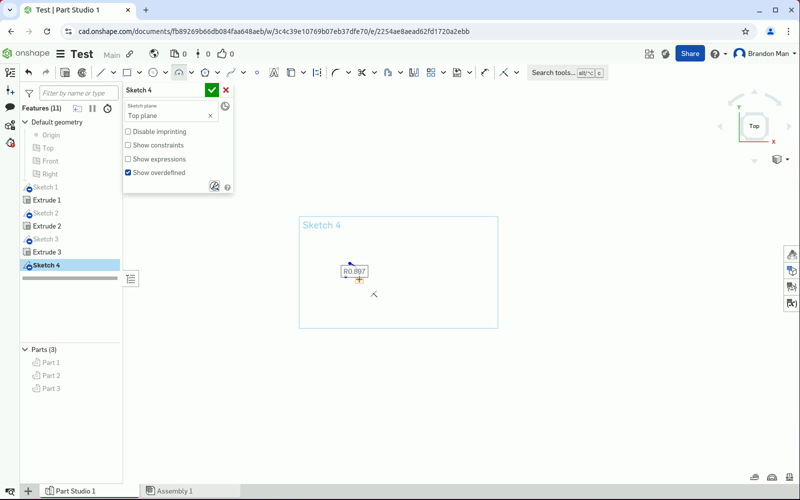
scroll(6)
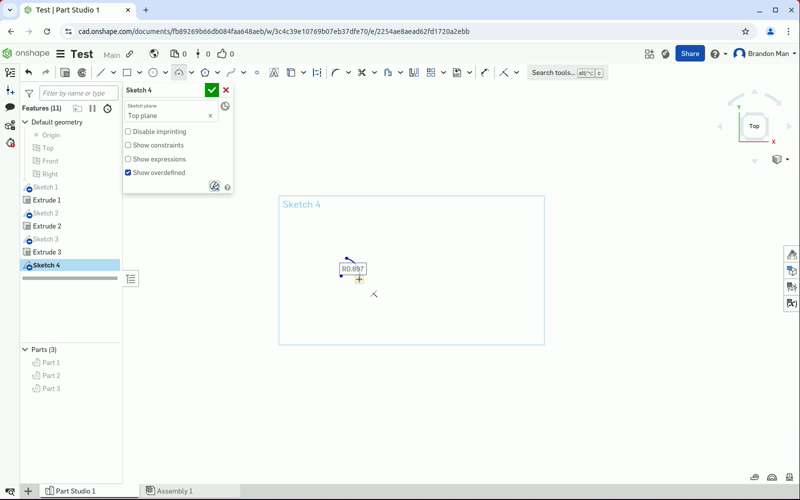
scroll(6)
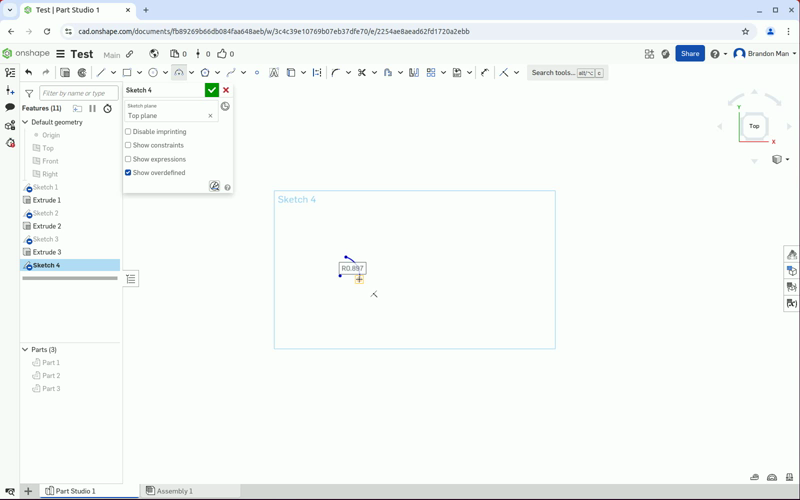
scroll(6)
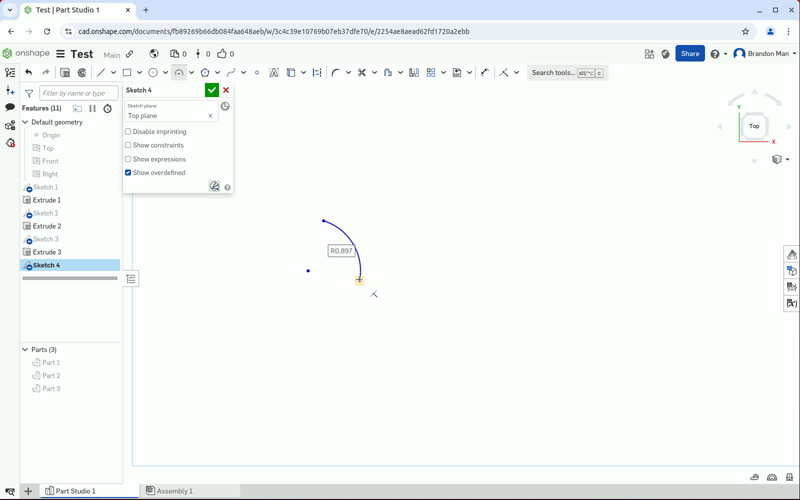
click(359, 278)
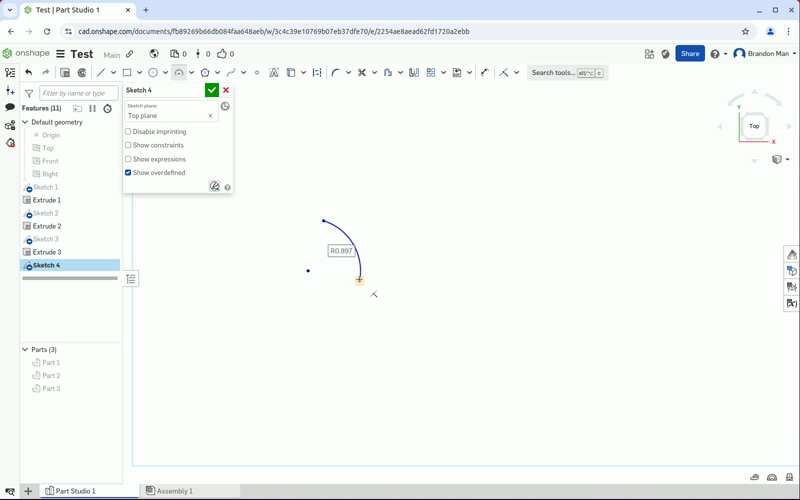
scroll(-6)
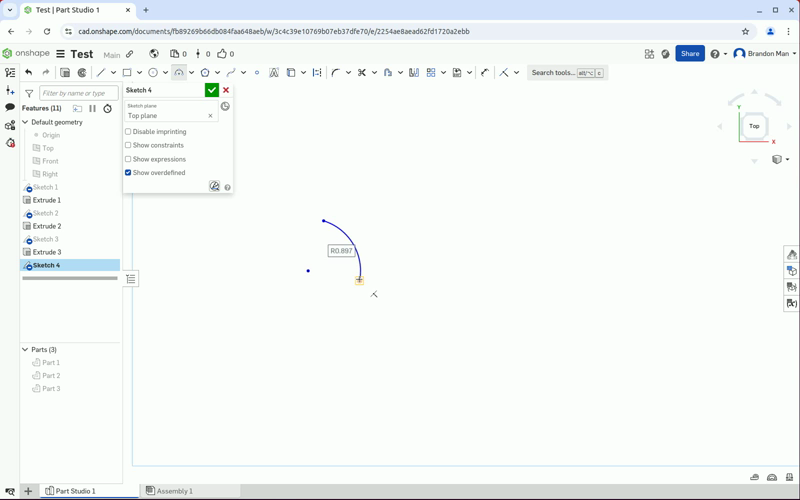
scroll(-6)
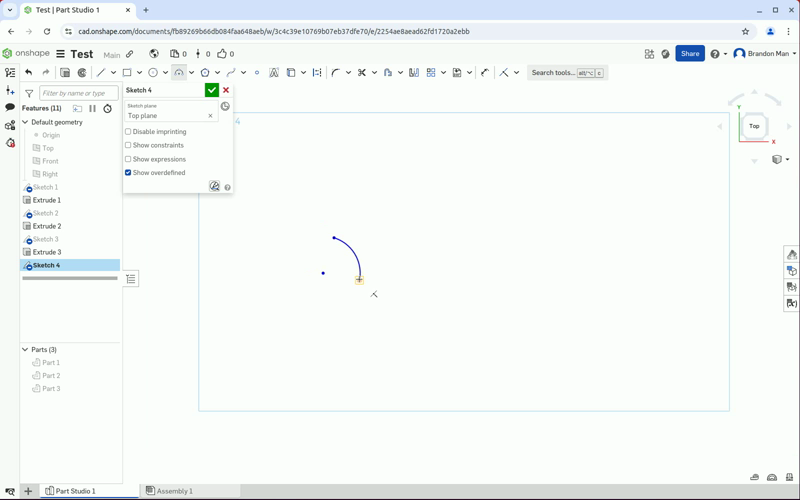
scroll(-6)
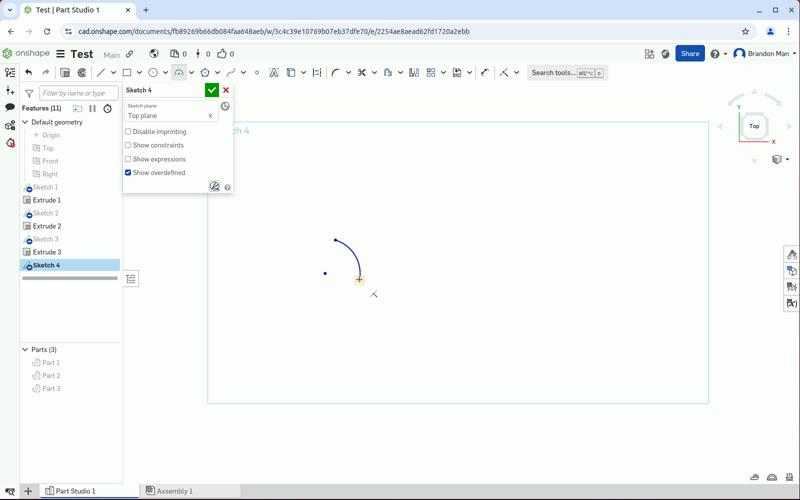
scroll(-6)
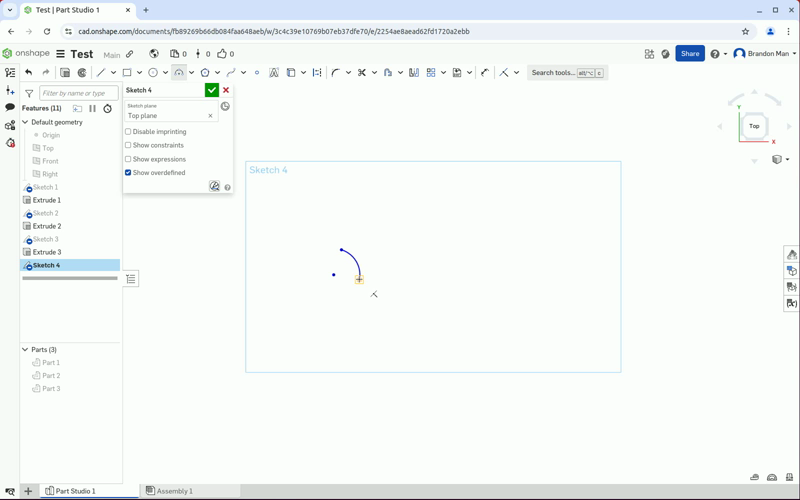
scroll(-6)
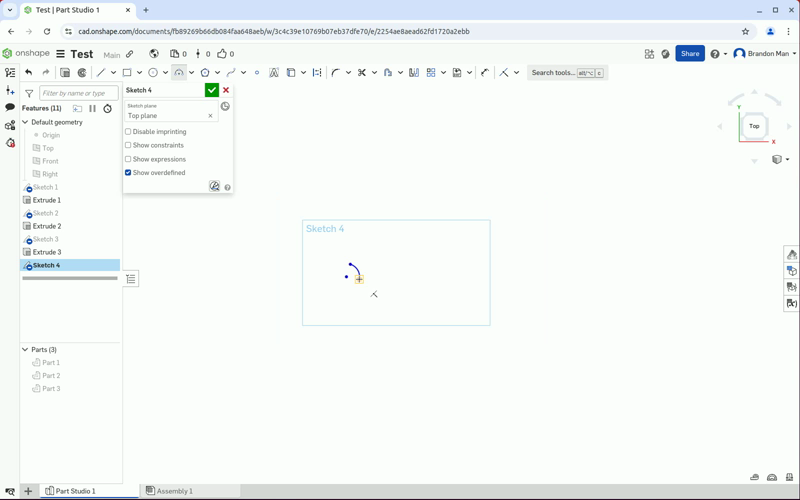
scroll(-6)
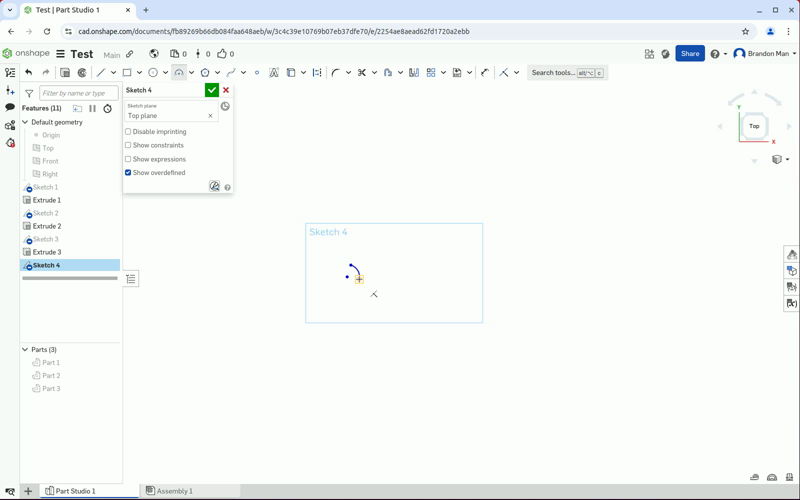
scroll(-6)
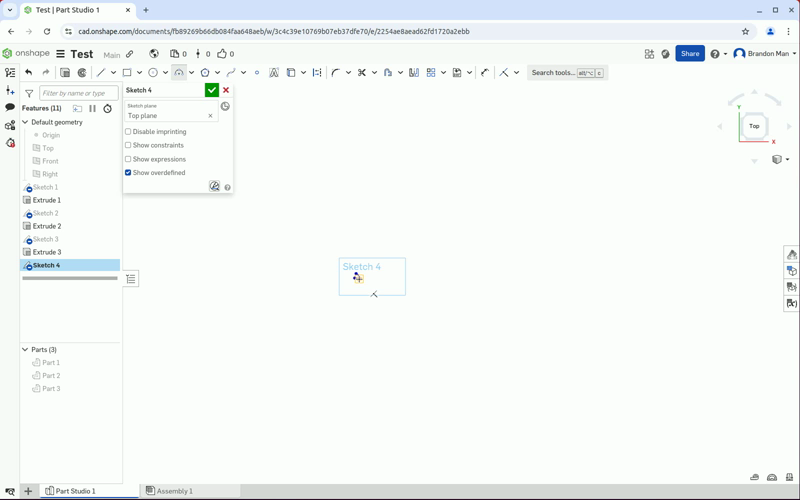
key_down(shift)
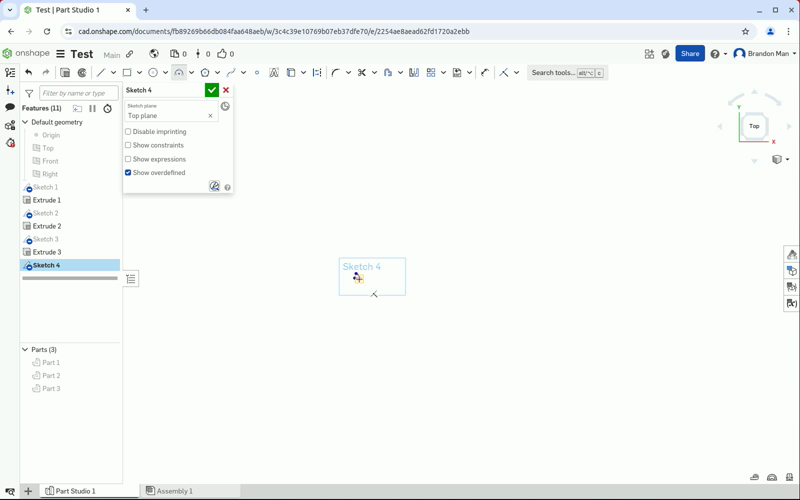
mouse_move(362, 273)
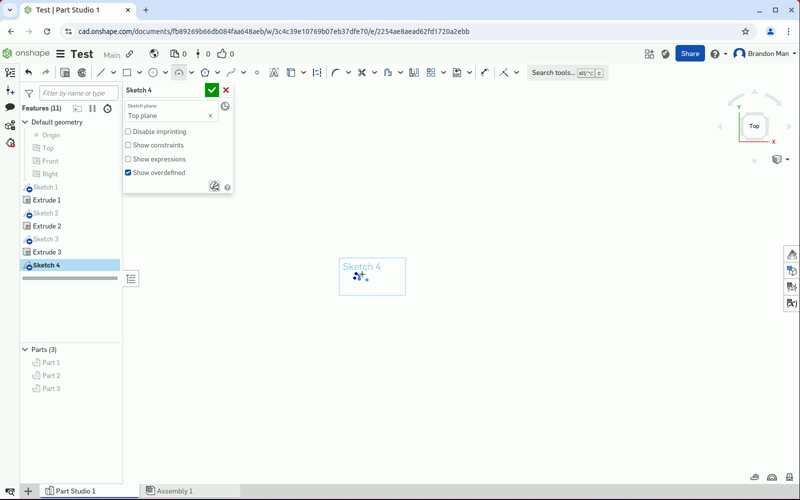
scroll(6)
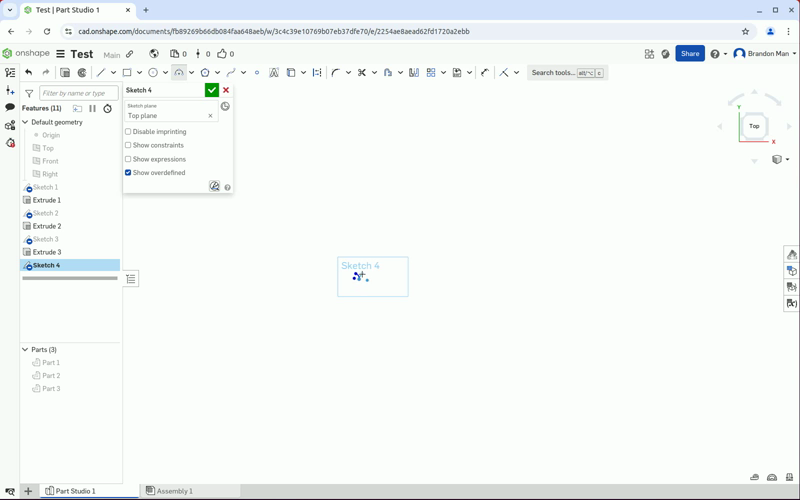
scroll(6)
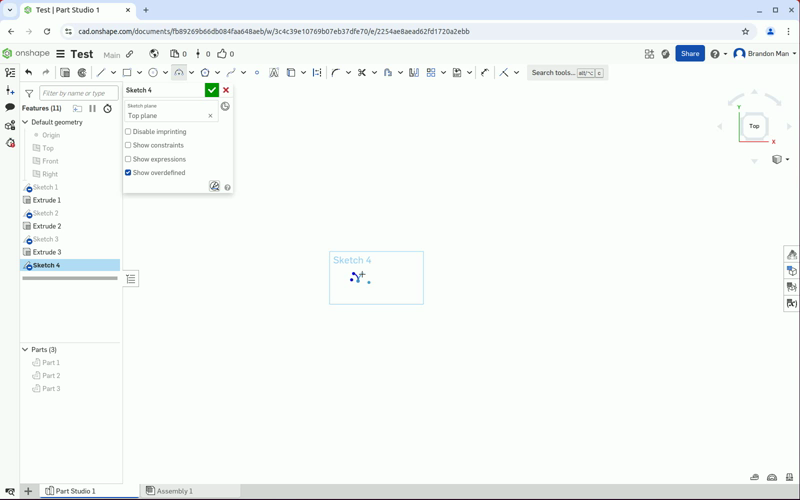
scroll(6)
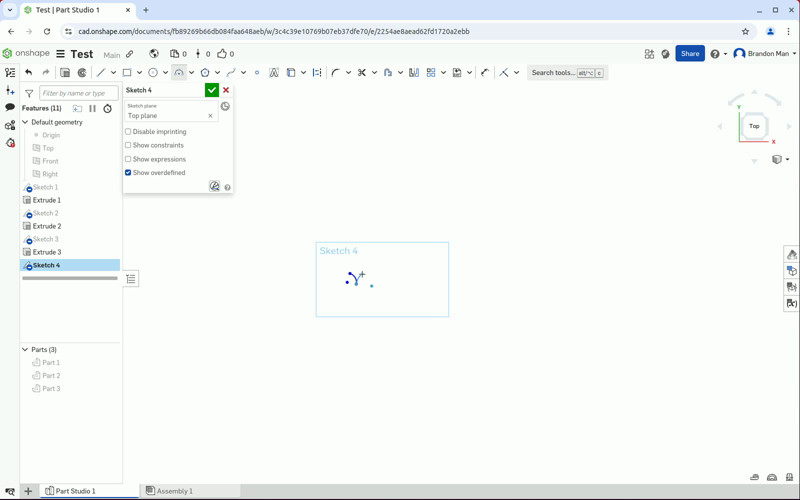
scroll(6)
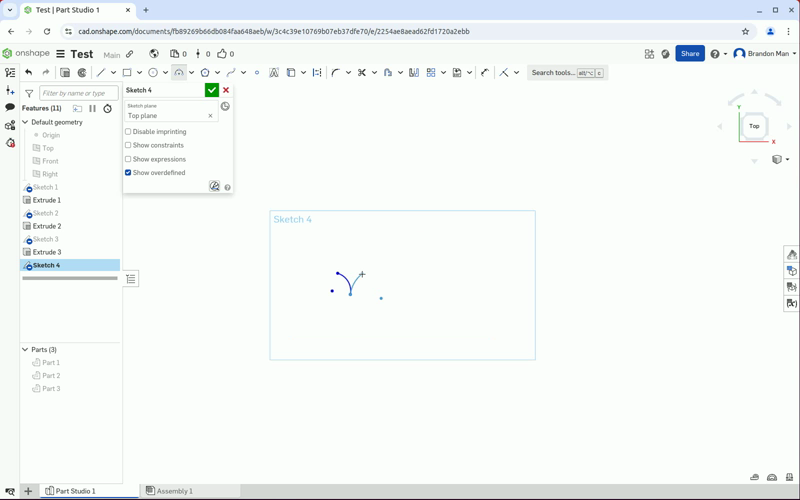
scroll(6)
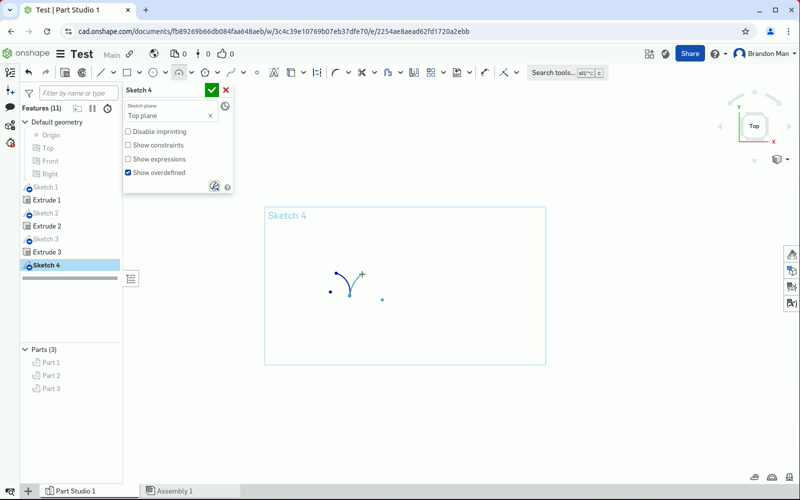
scroll(6)
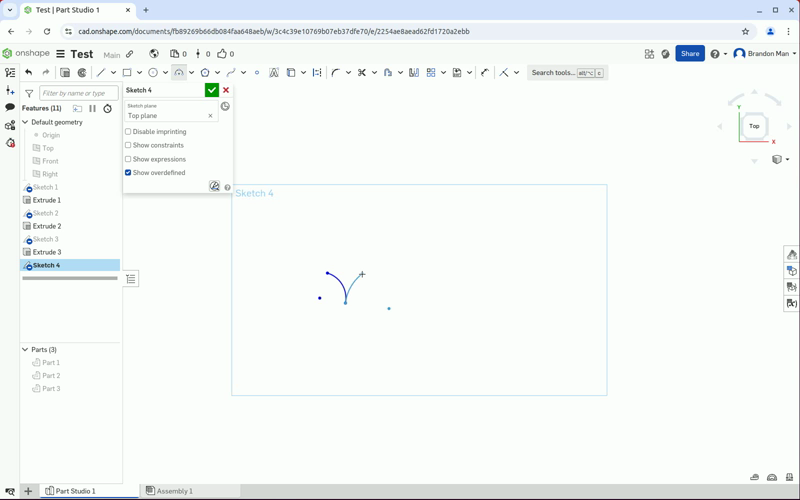
scroll(6)
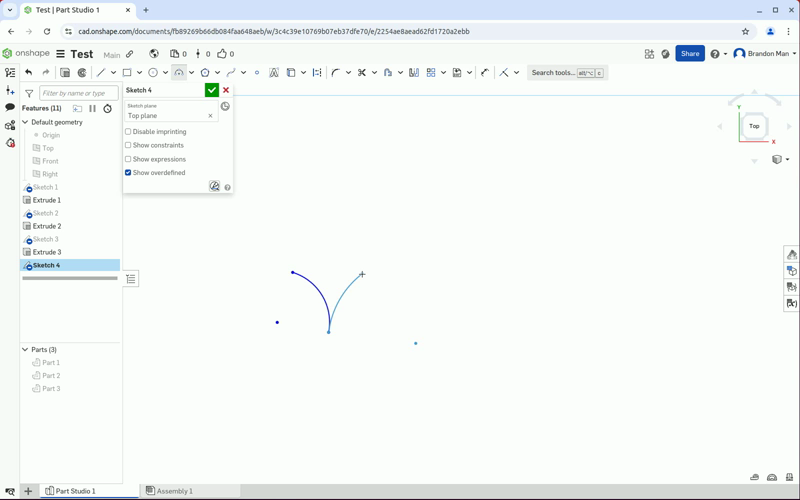
click(362, 273)
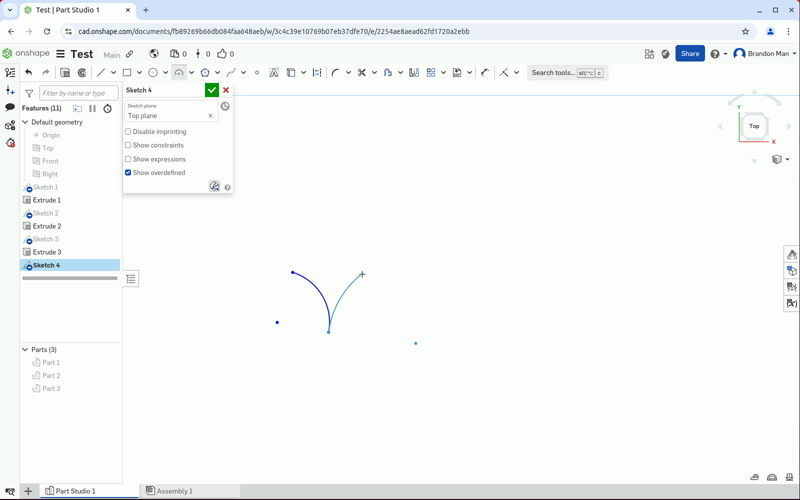
scroll(-6)
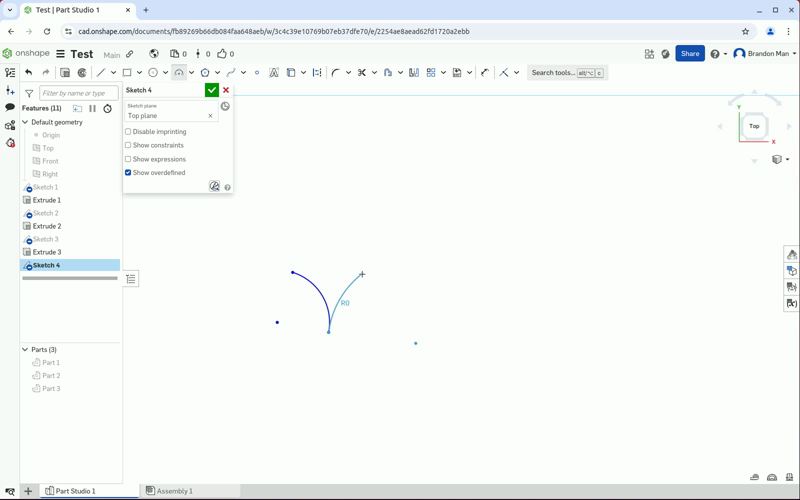
scroll(-6)
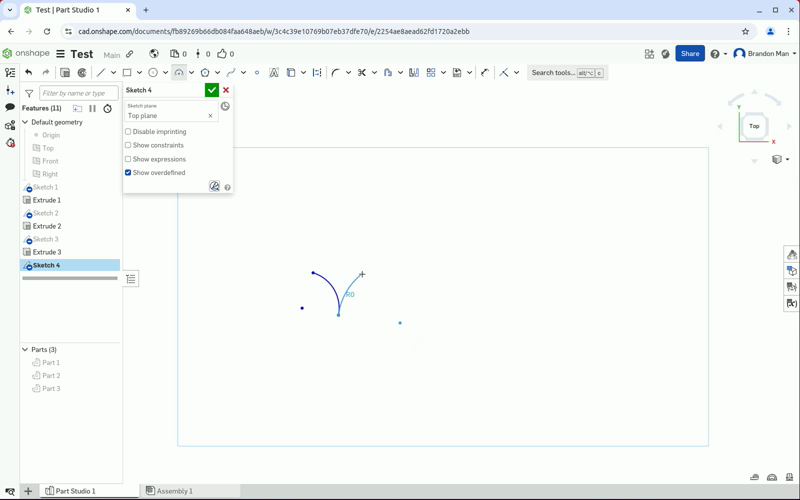
scroll(-6)
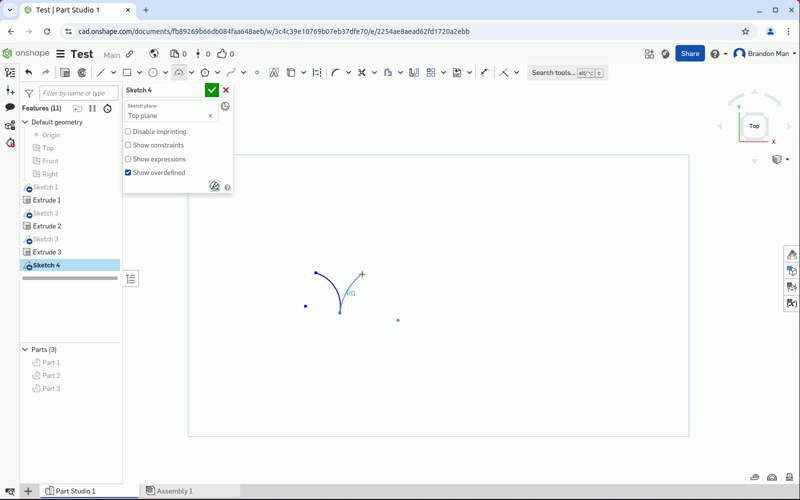
scroll(-6)
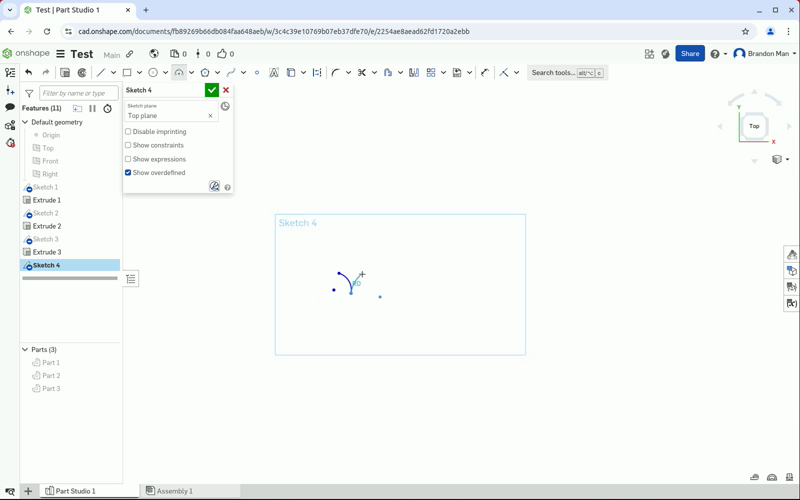
scroll(-6)
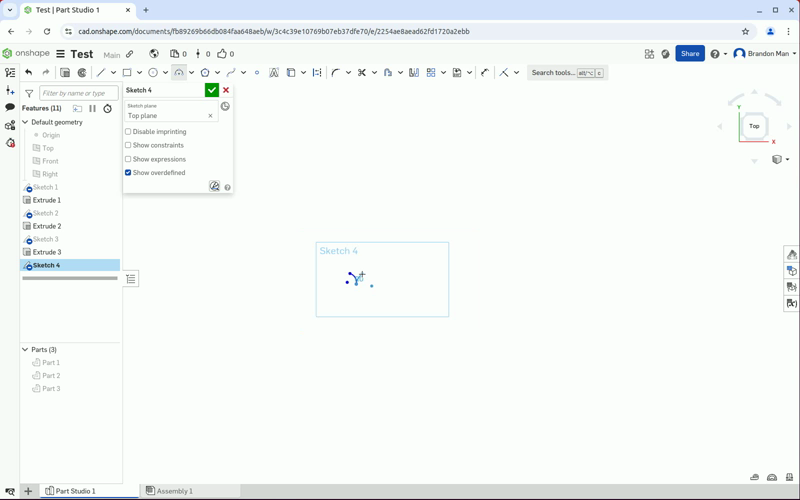
scroll(-6)
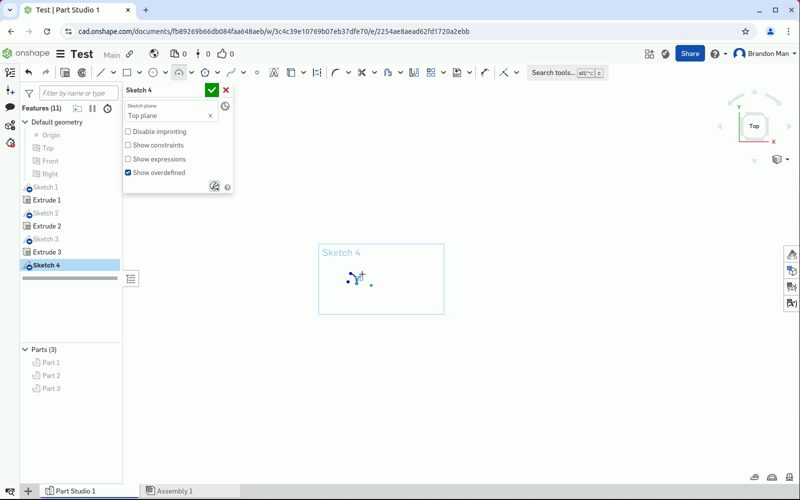
scroll(-6)
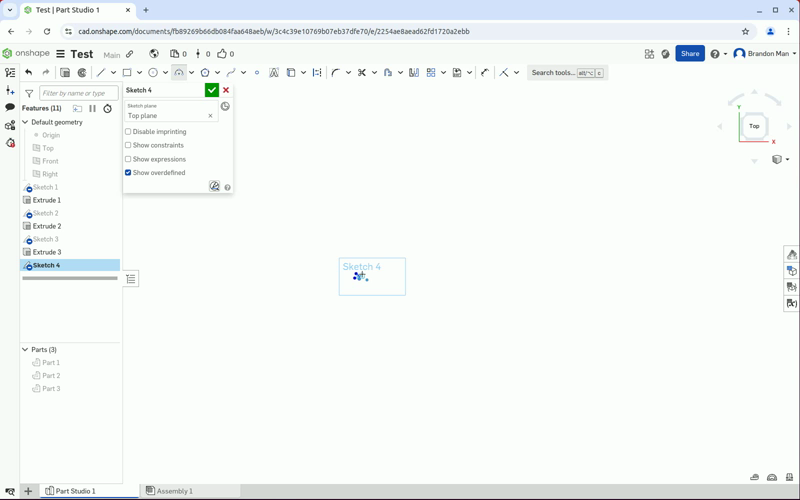
mouse_move(360, 275)
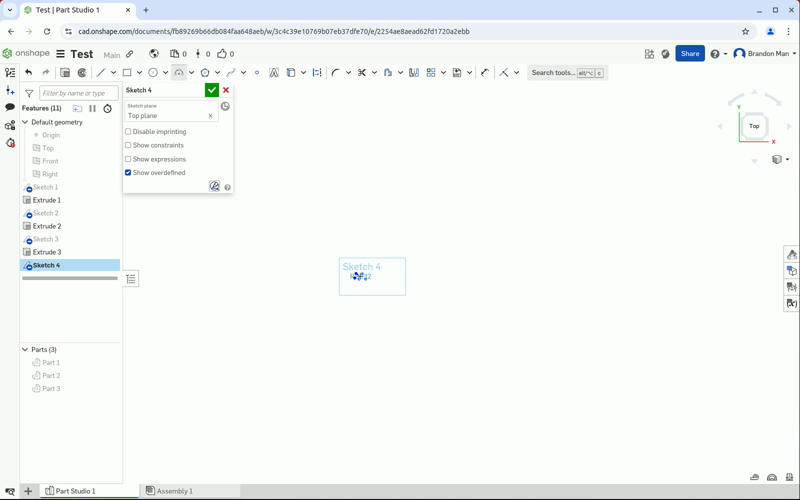
scroll(6)
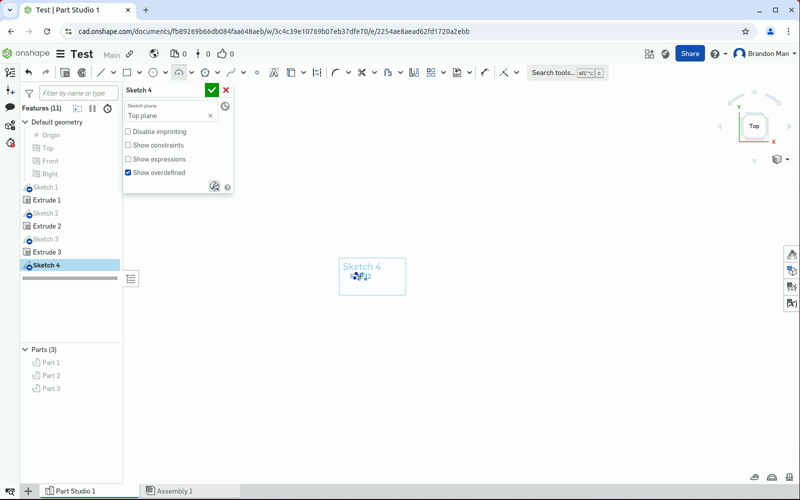
scroll(6)
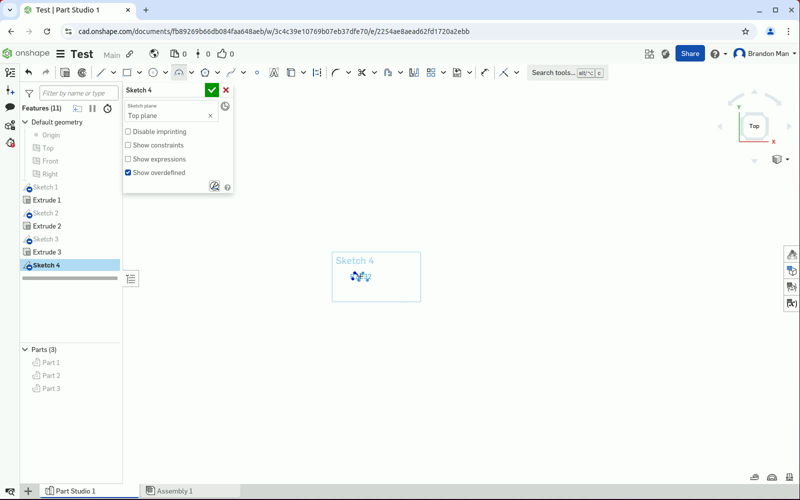
scroll(6)
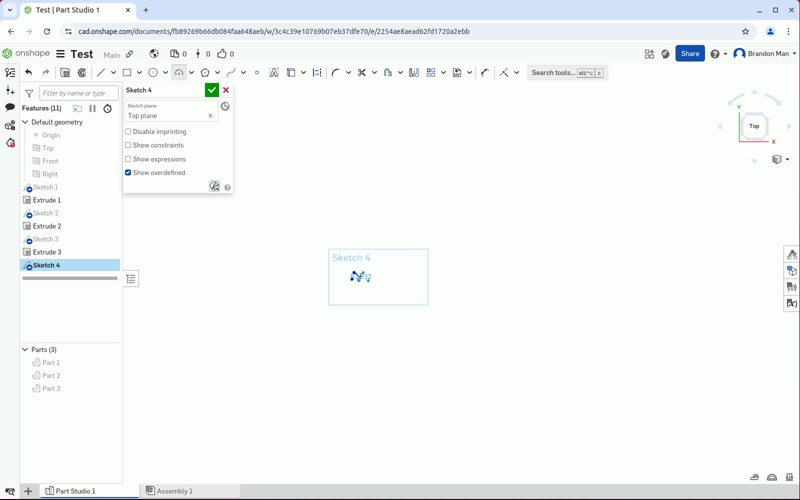
scroll(6)
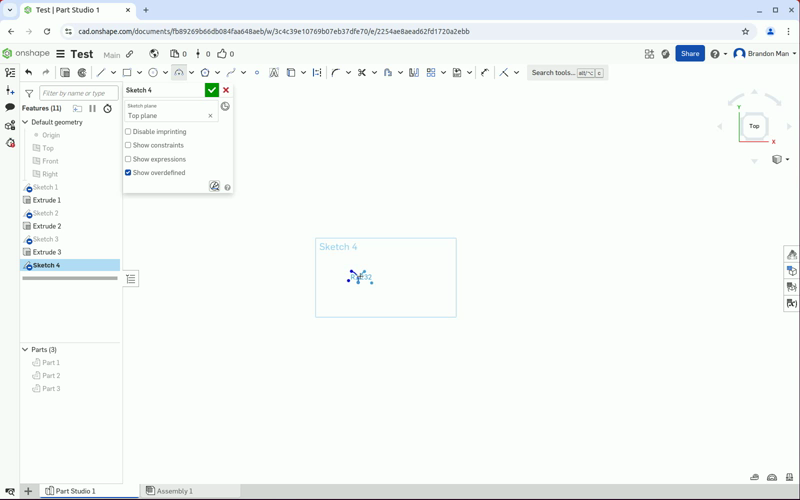
scroll(6)
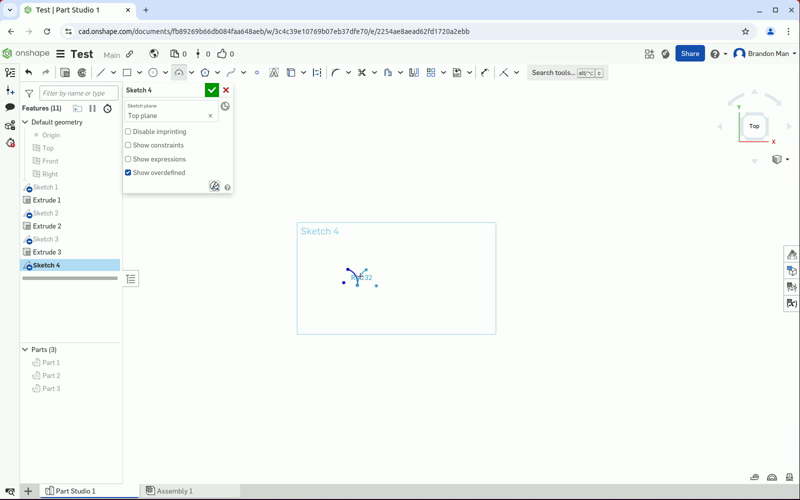
scroll(6)
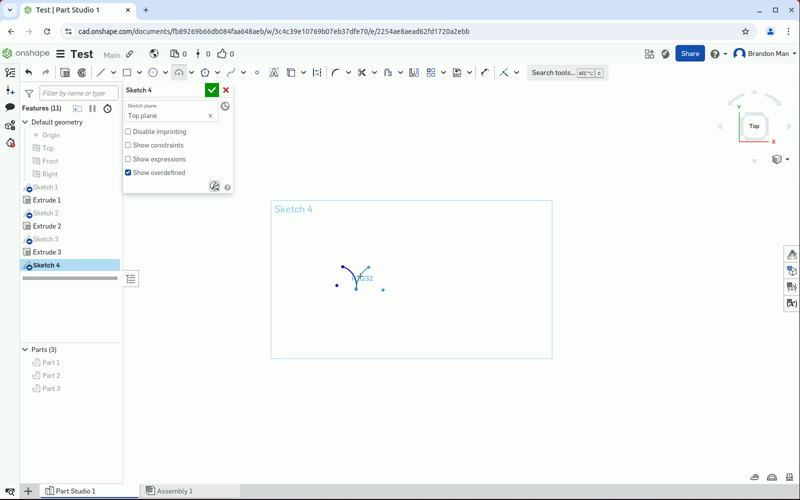
scroll(6)
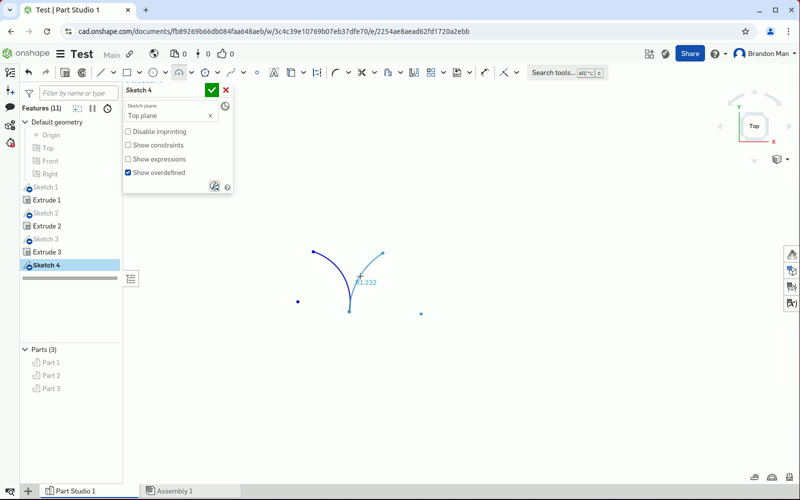
click(360, 275)
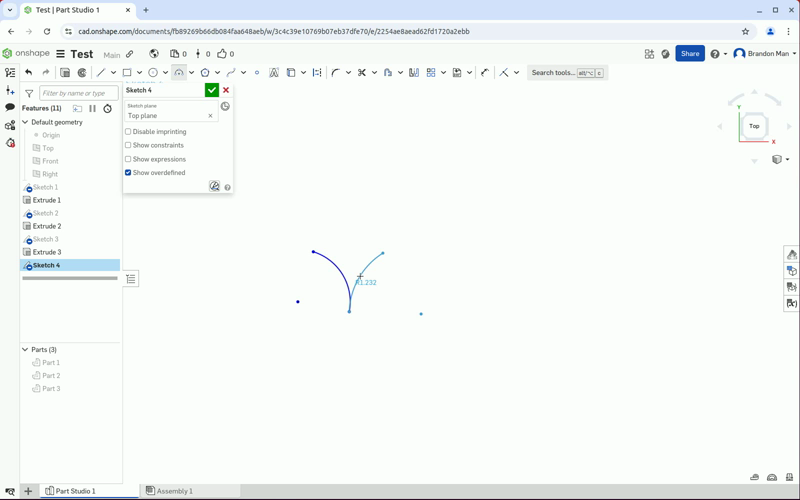
scroll(-6)
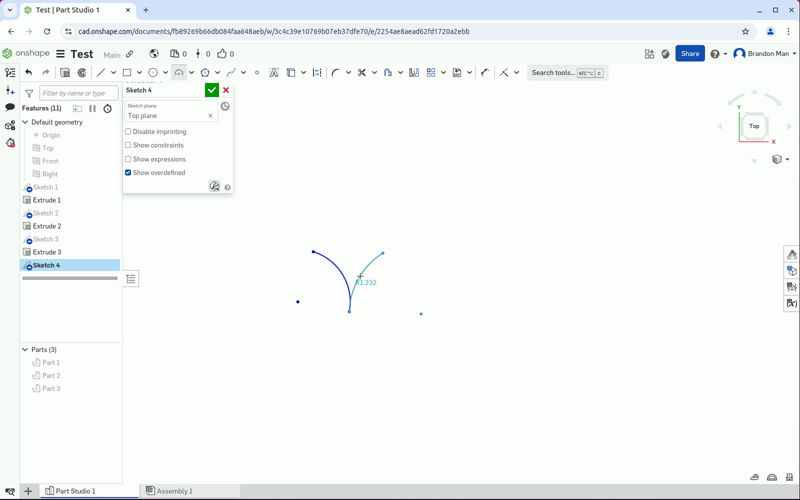
scroll(-6)
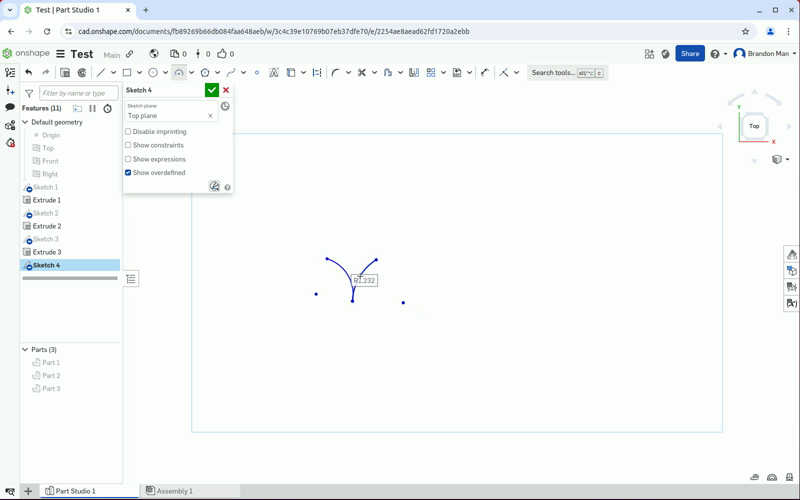
scroll(-6)
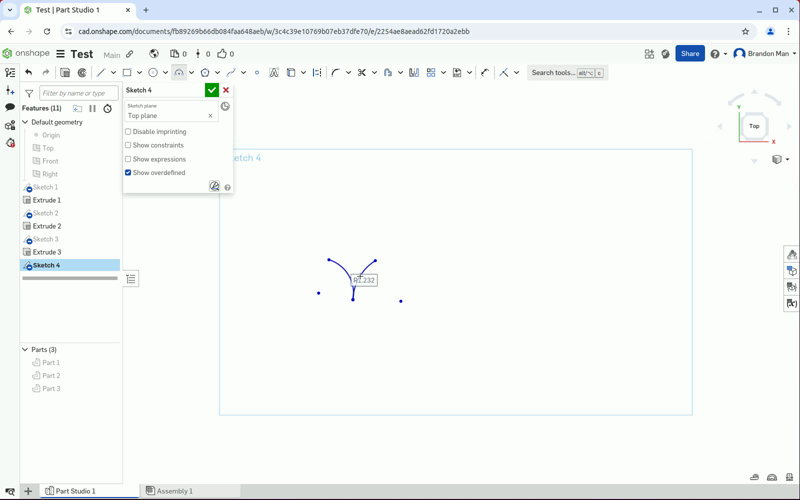
scroll(-6)
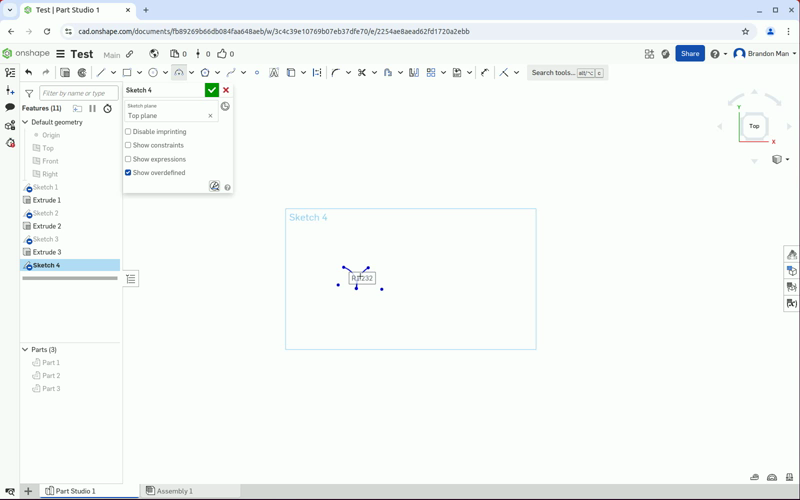
scroll(-6)
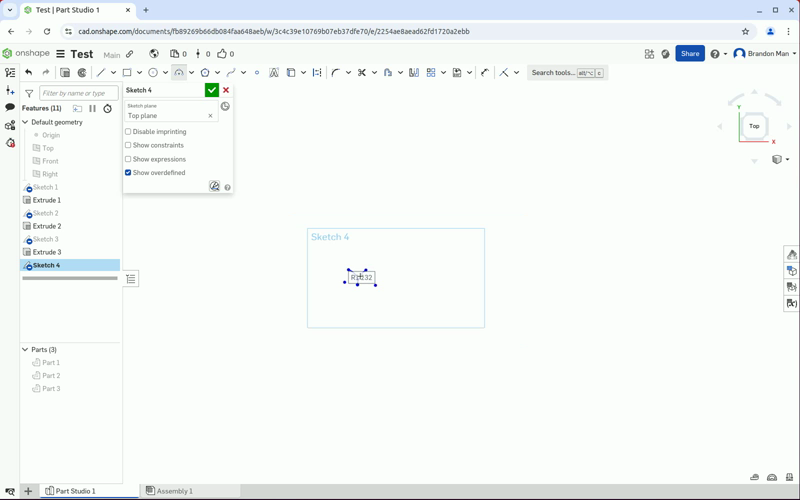
scroll(-6)
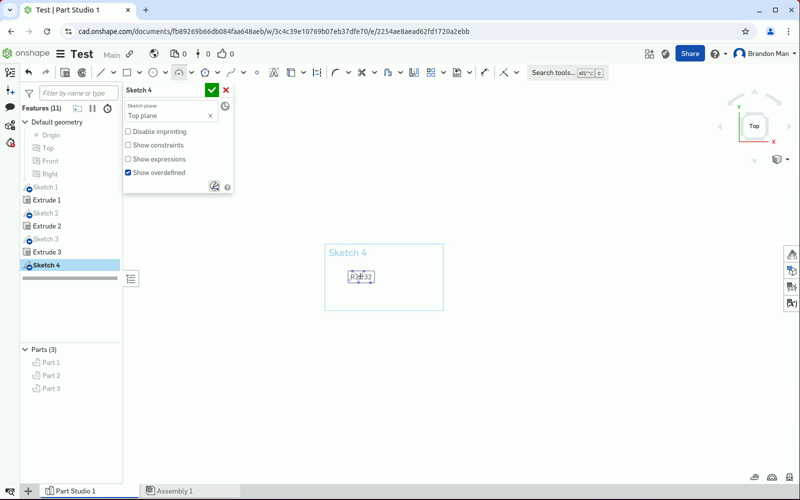
scroll(-6)
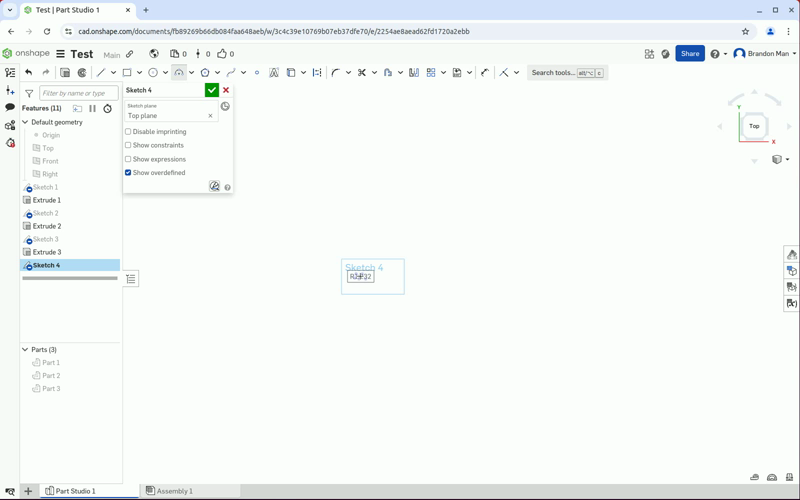
key_up(shift)
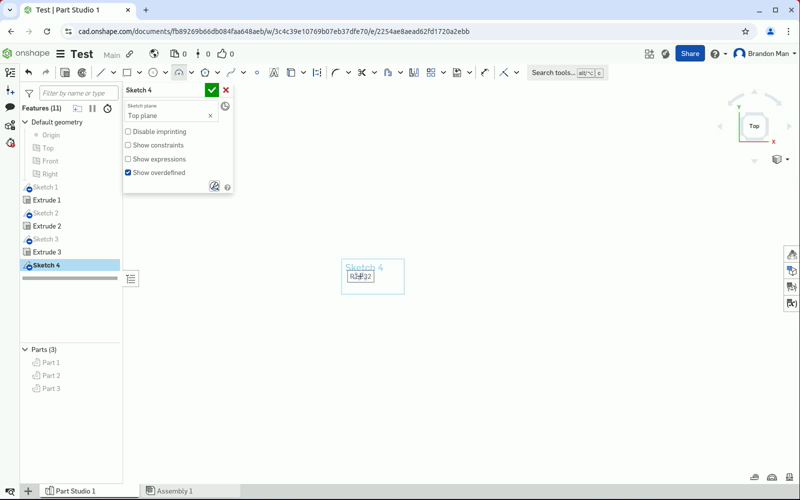
mouse_move(362, 273)
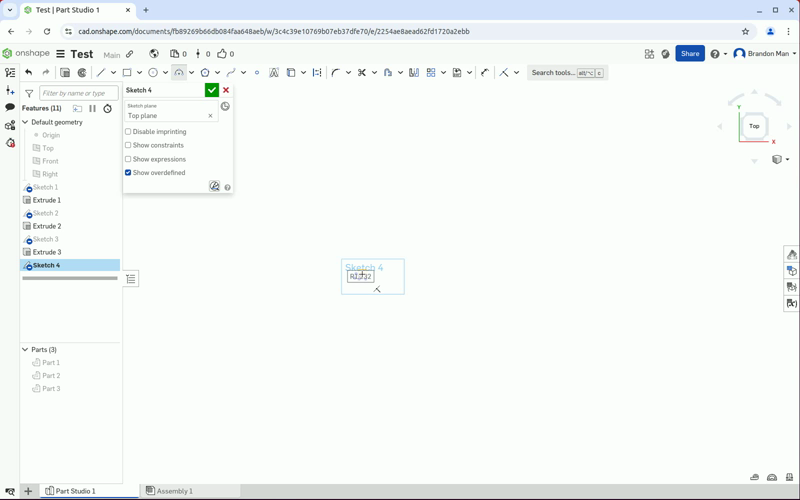
scroll(6)
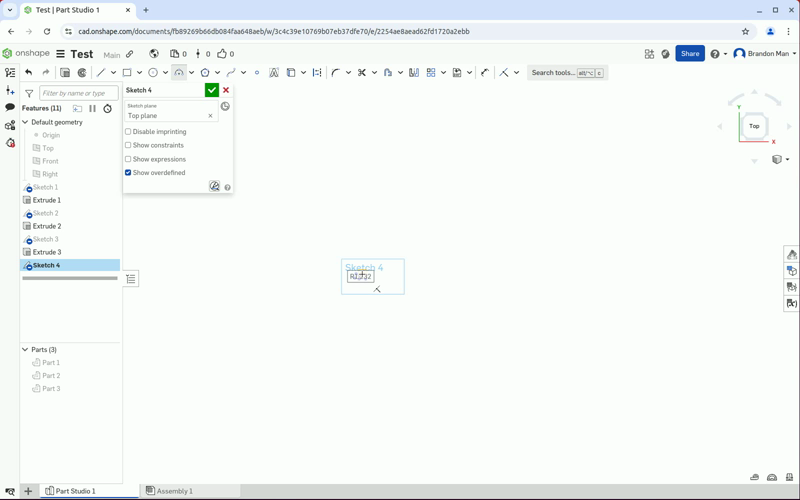
scroll(6)
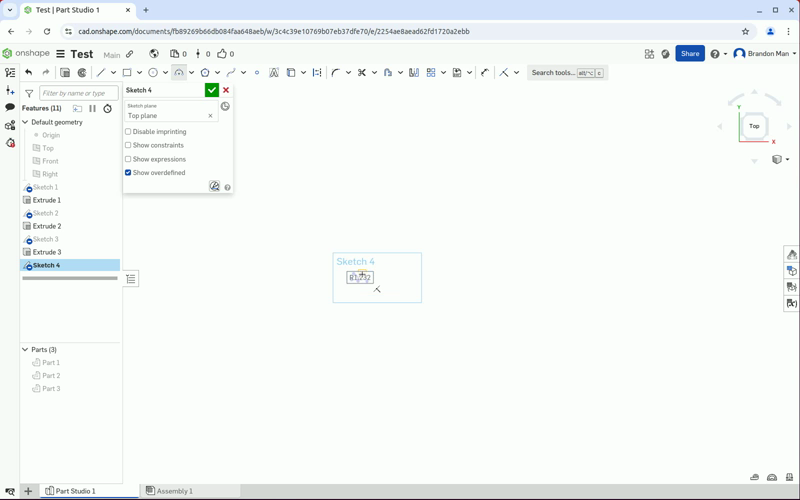
scroll(6)
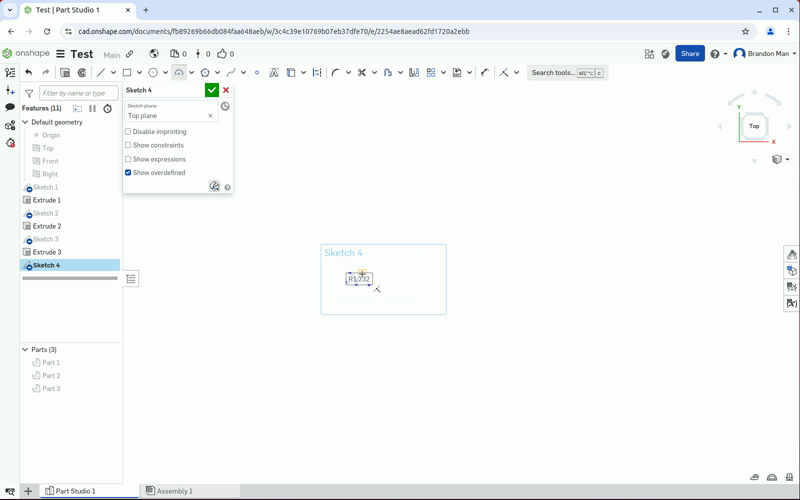
scroll(6)
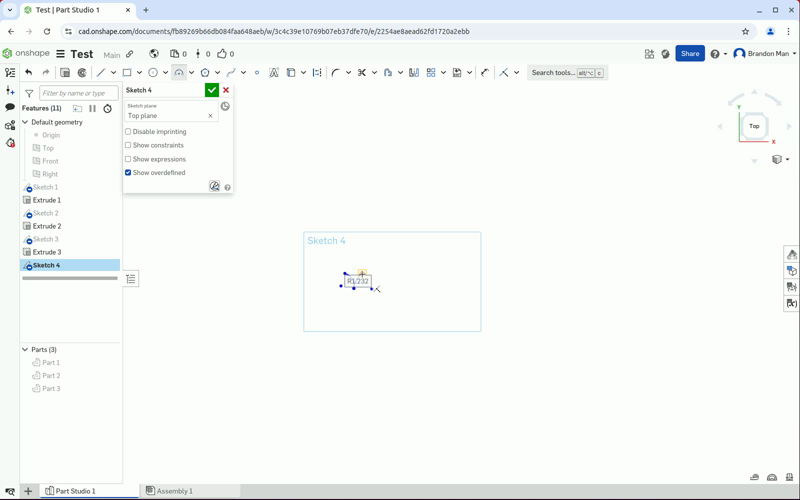
scroll(6)
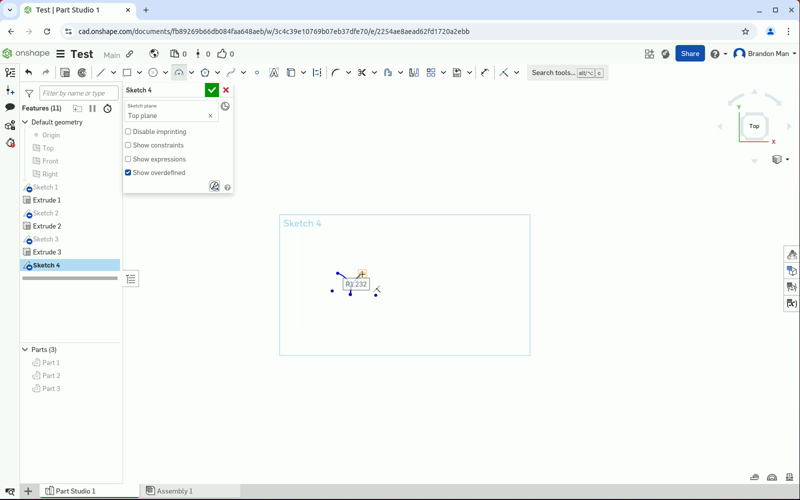
scroll(6)
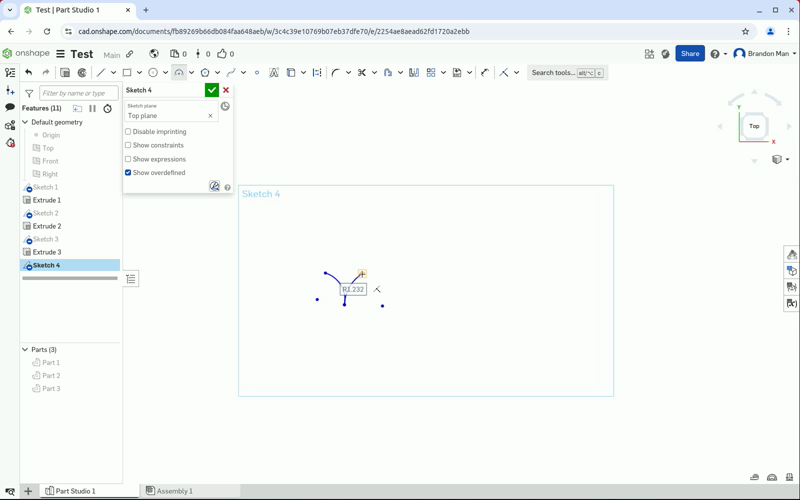
scroll(6)
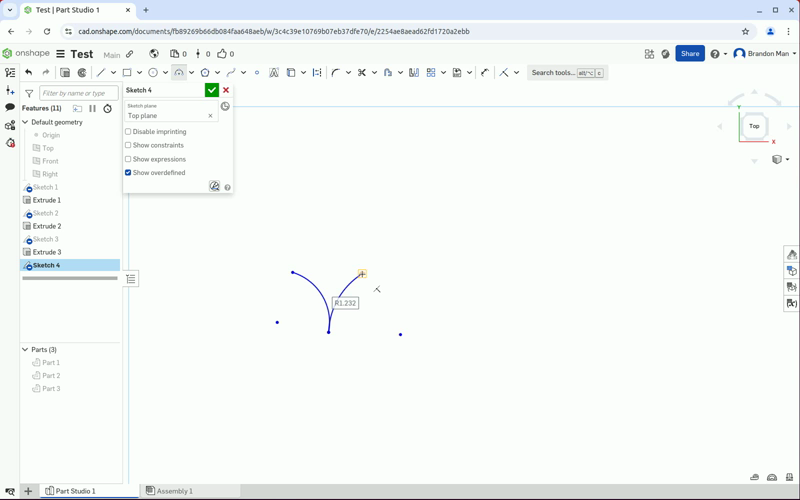
click(362, 273)
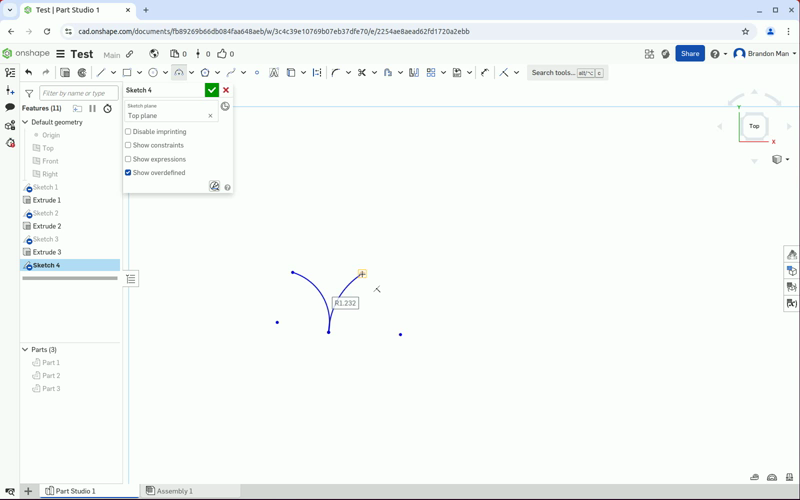
scroll(-6)
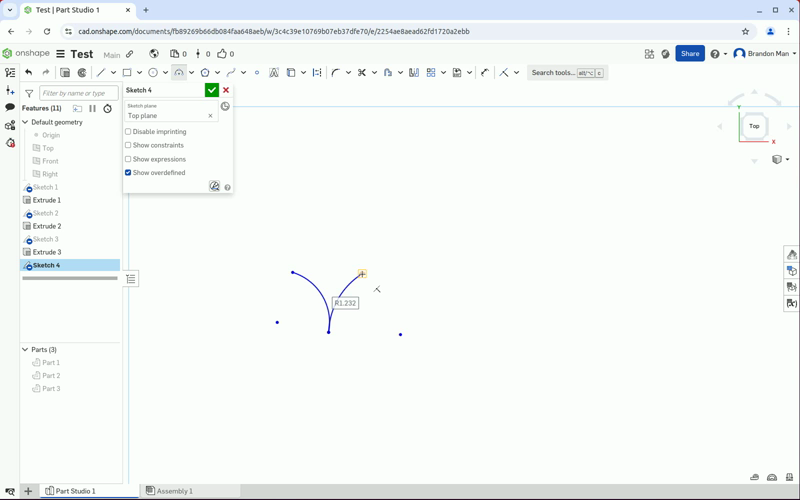
scroll(-6)
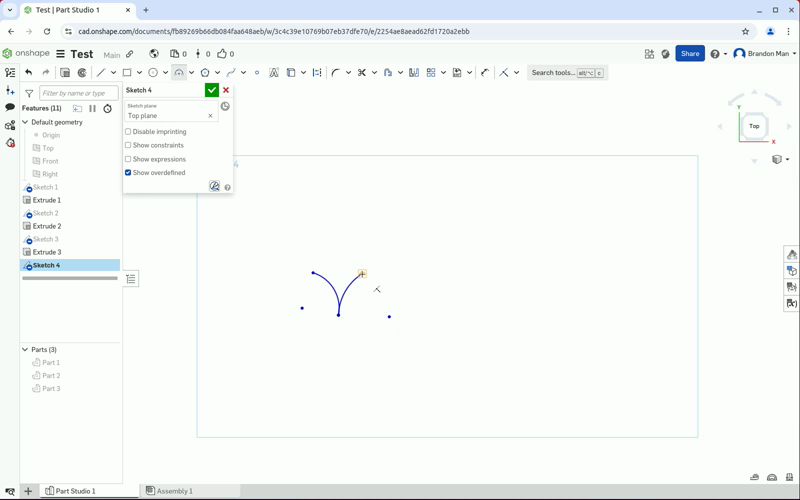
scroll(-6)
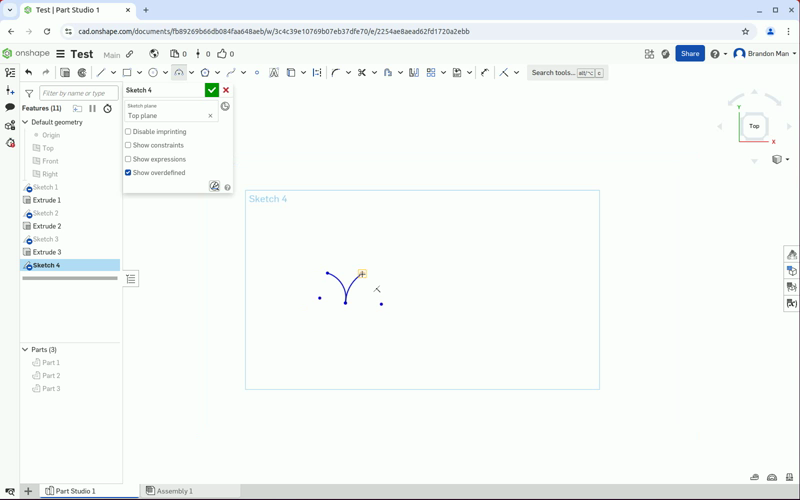
scroll(-6)
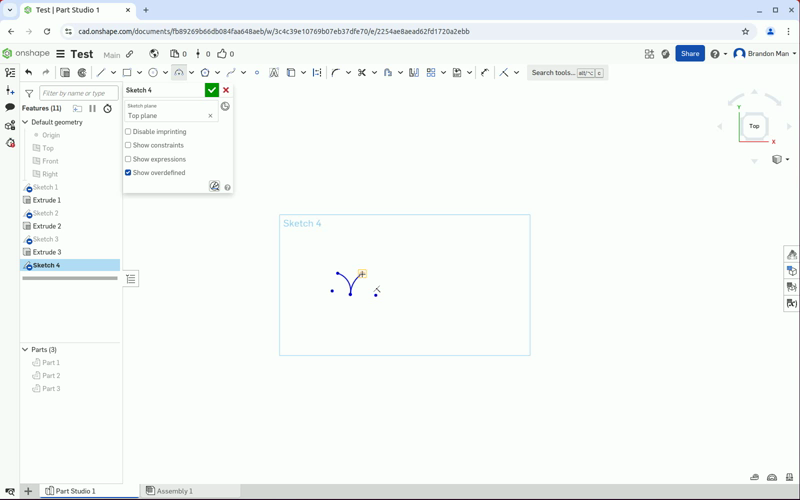
scroll(-6)
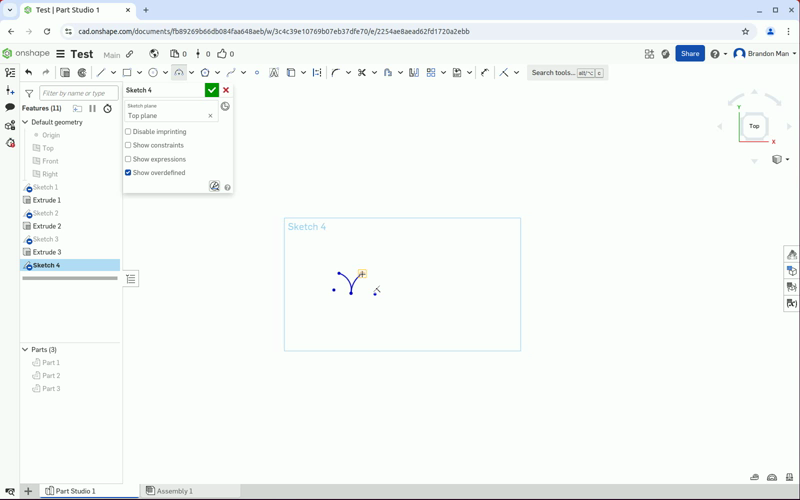
scroll(-6)
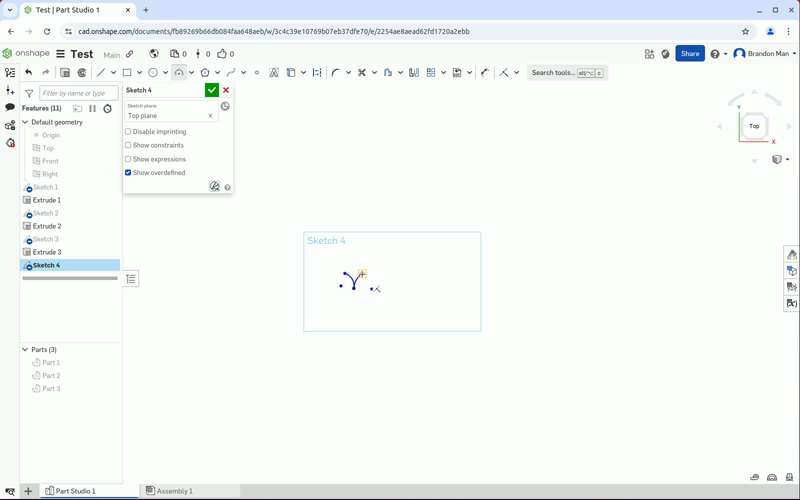
scroll(-6)
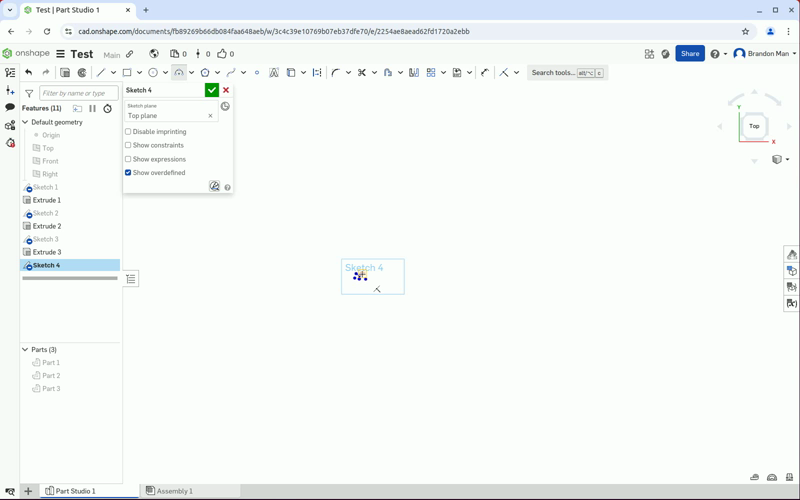
mouse_move(356, 273)
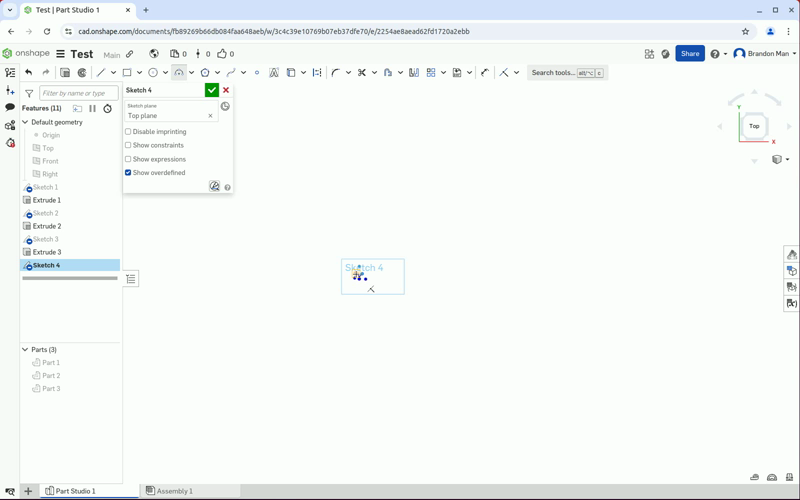
scroll(6)
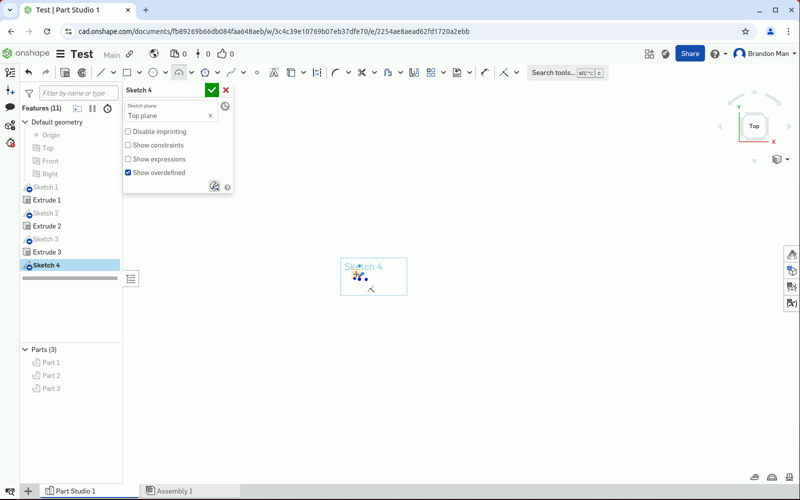
scroll(6)
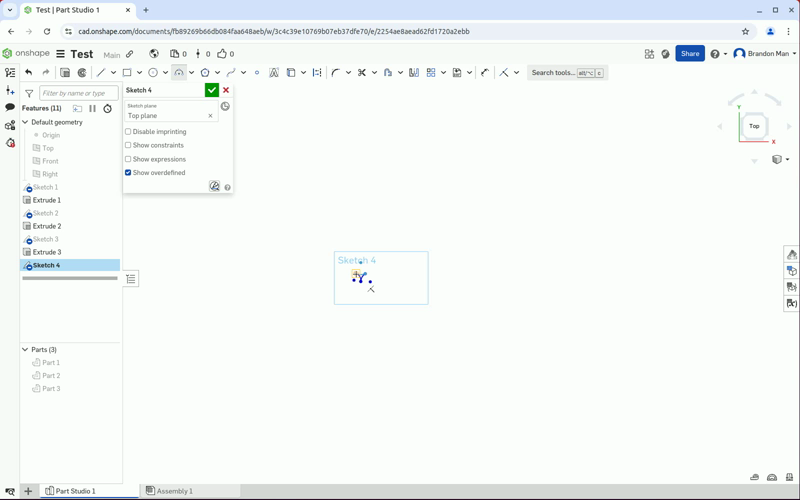
scroll(6)
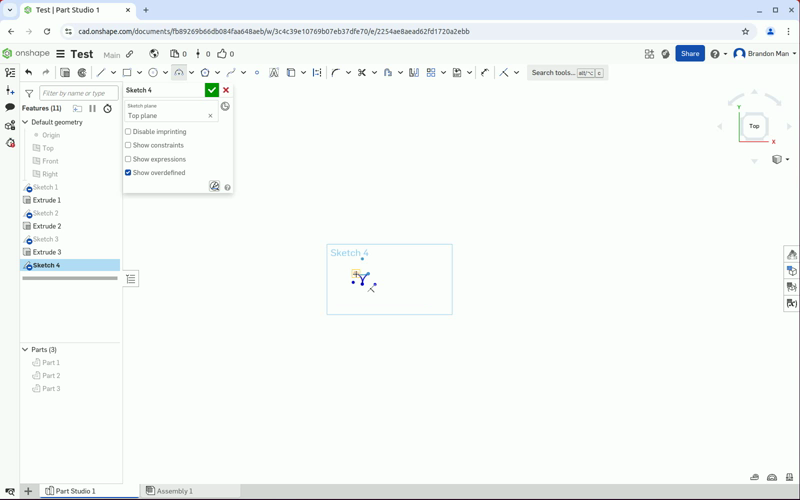
scroll(6)
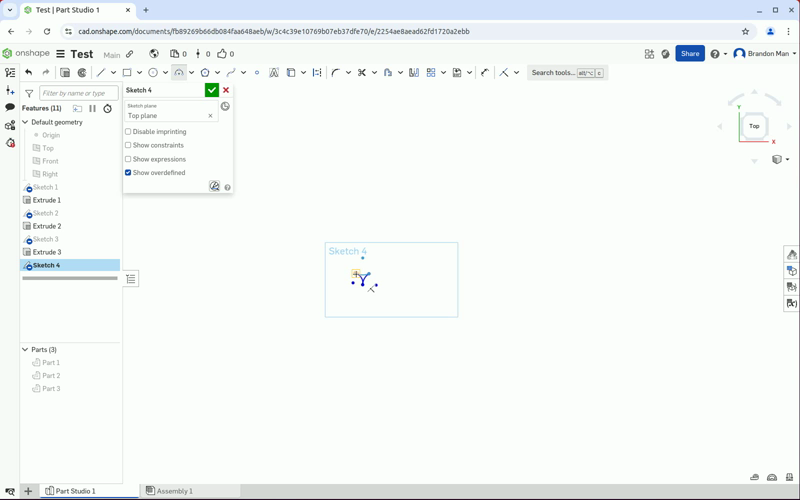
scroll(6)
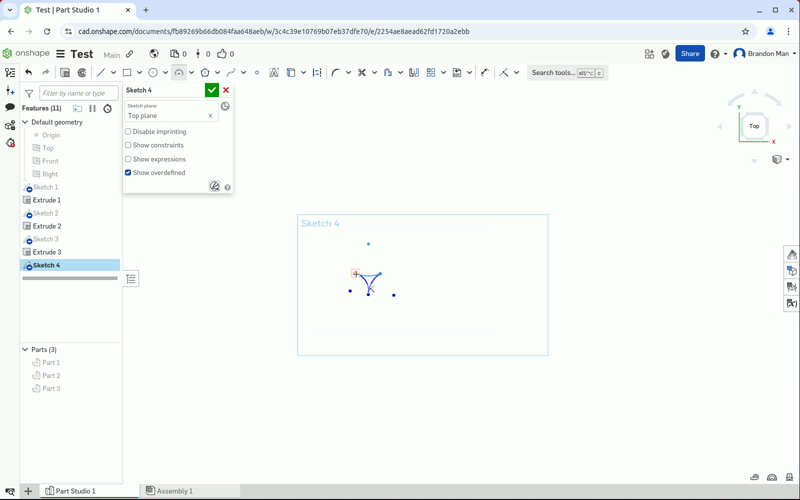
scroll(6)
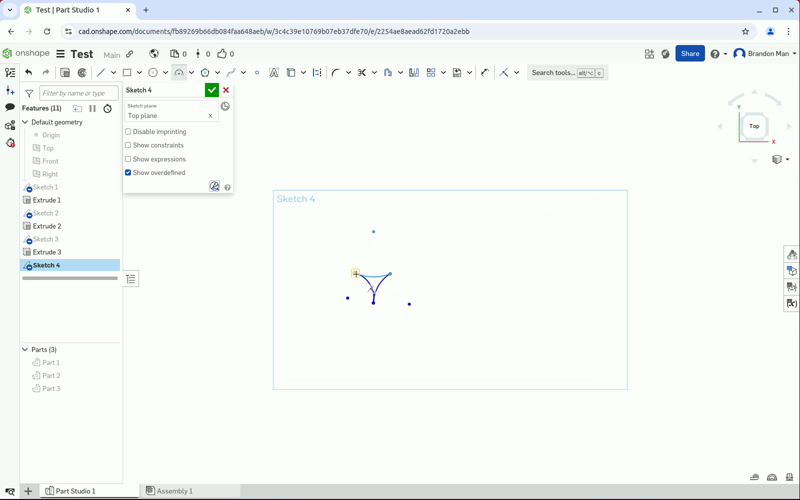
scroll(6)
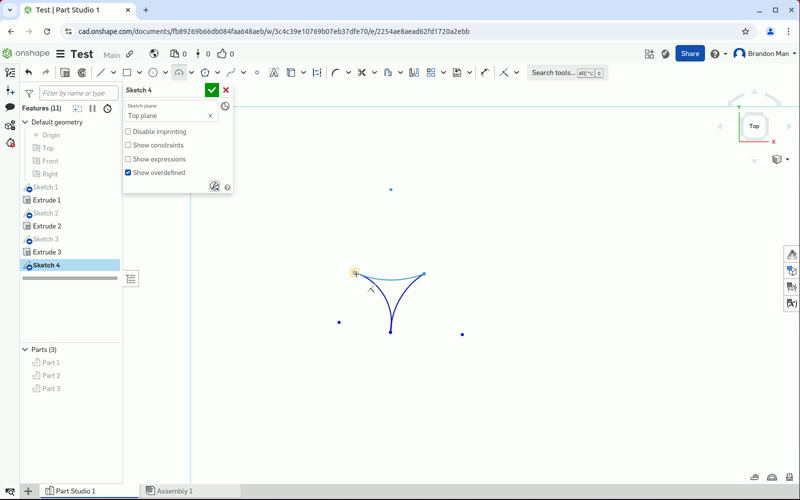
click(356, 273)
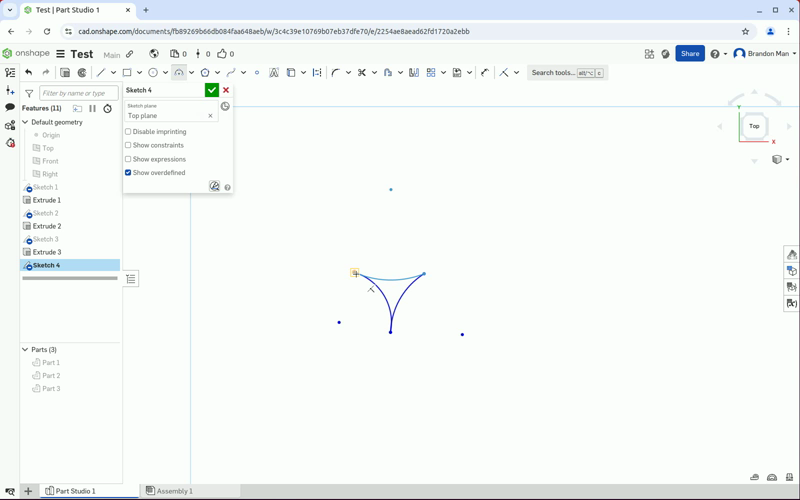
scroll(-6)
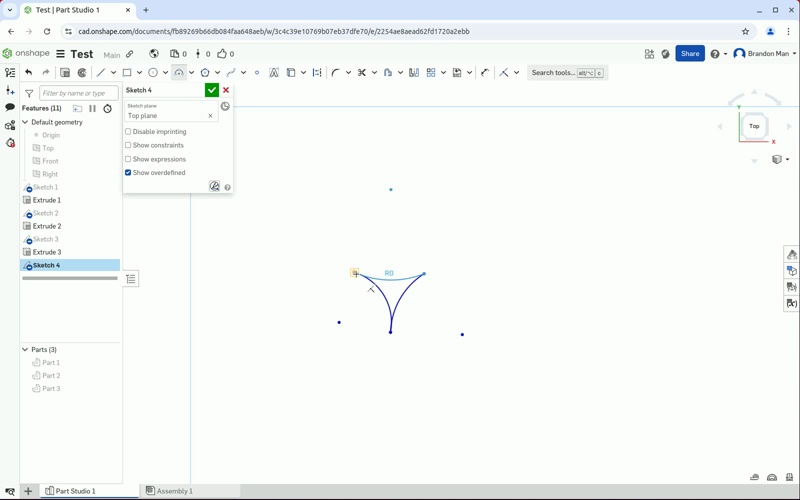
scroll(-6)
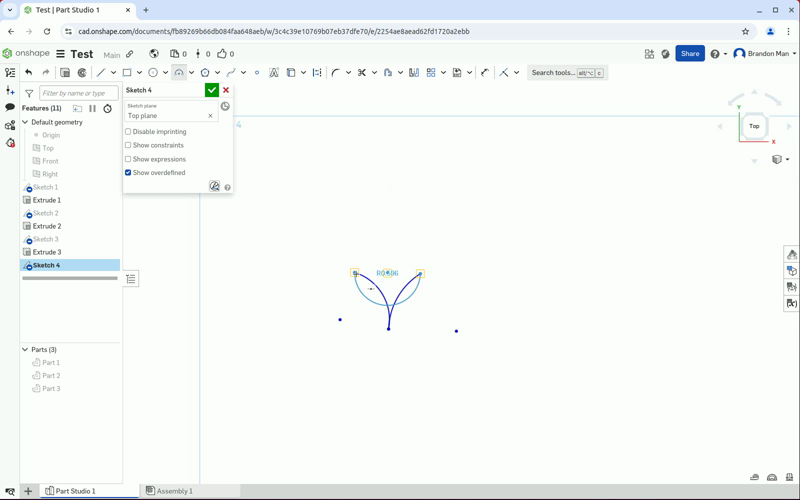
scroll(-6)
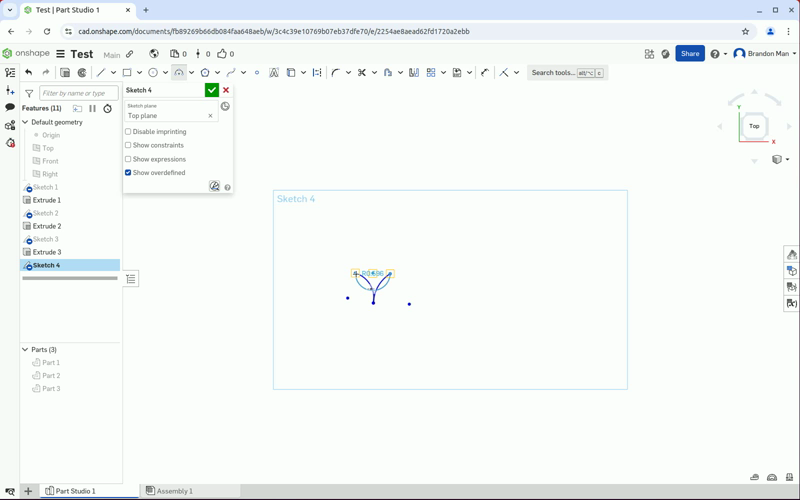
scroll(-6)
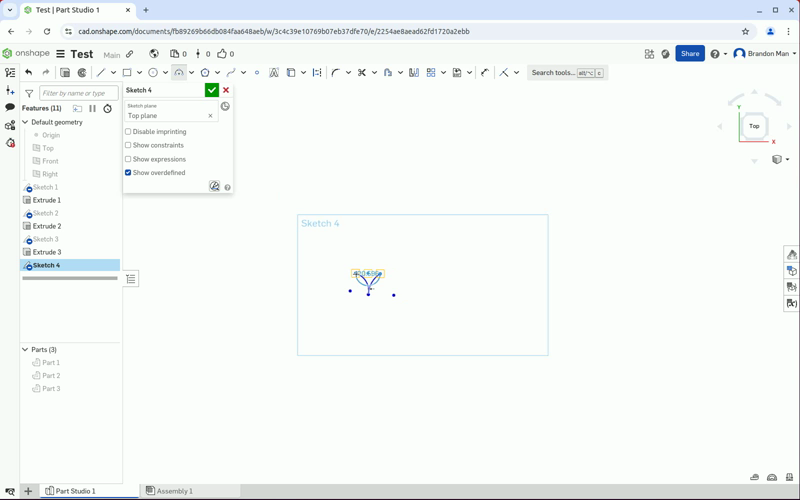
scroll(-6)
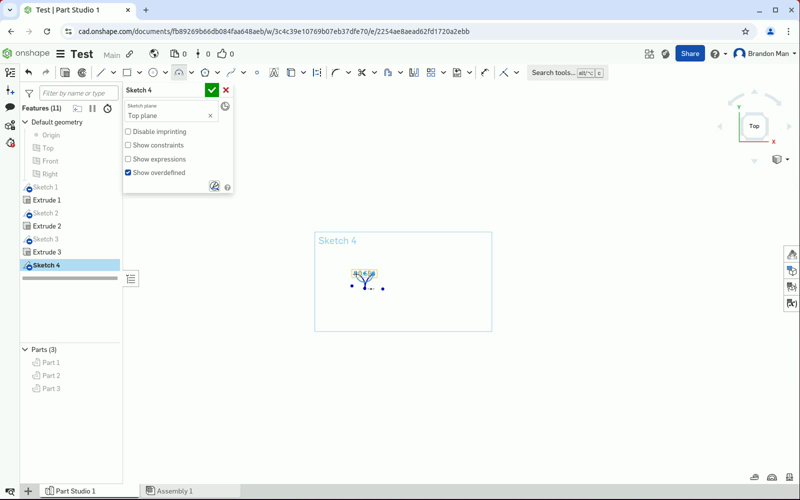
scroll(-6)
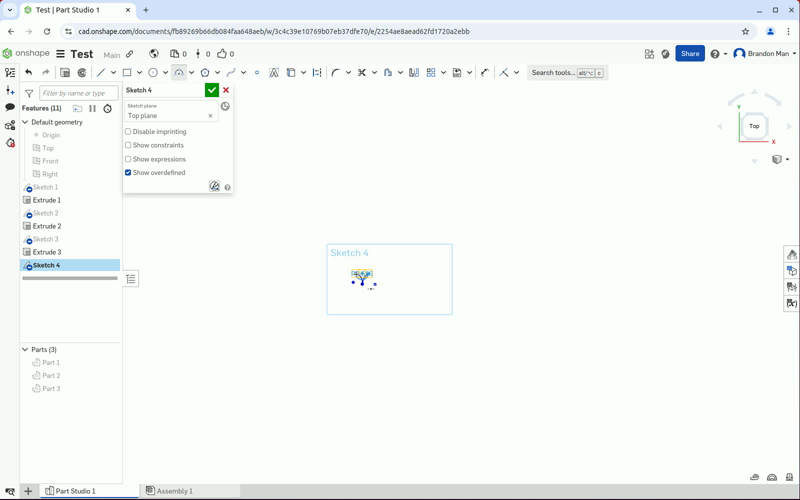
scroll(-6)
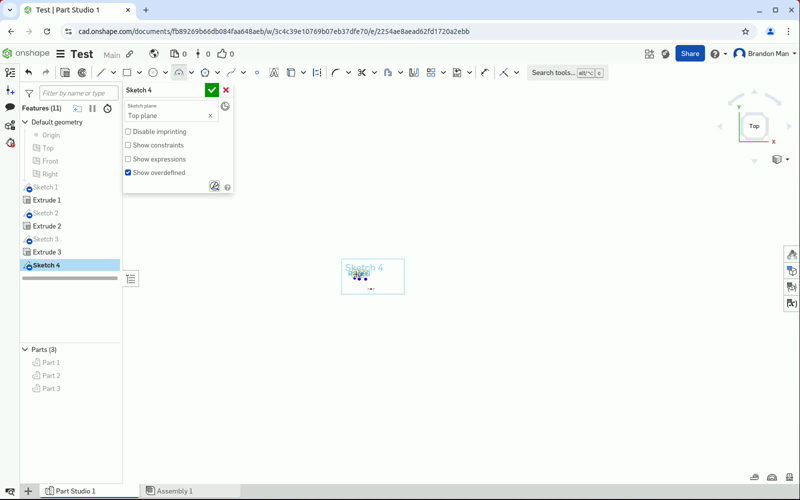
key_down(shift)
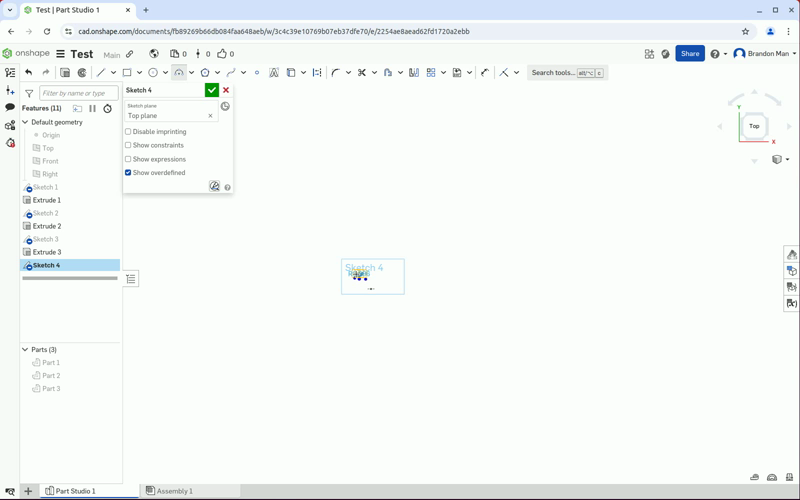
mouse_move(359, 274)
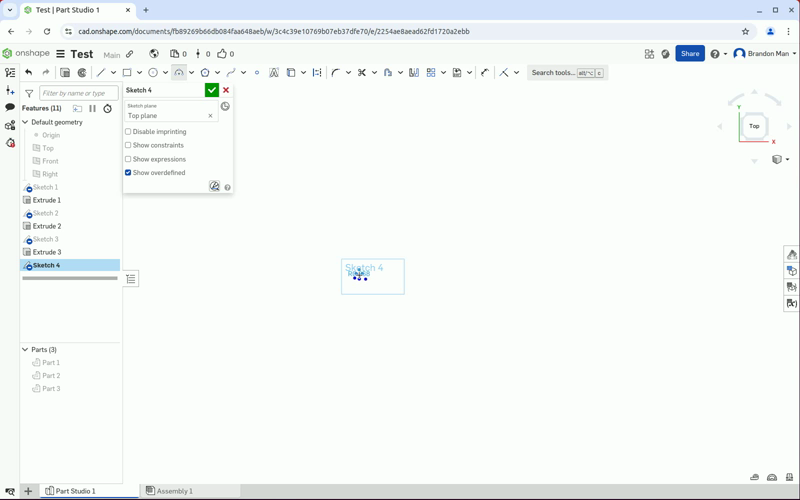
scroll(6)
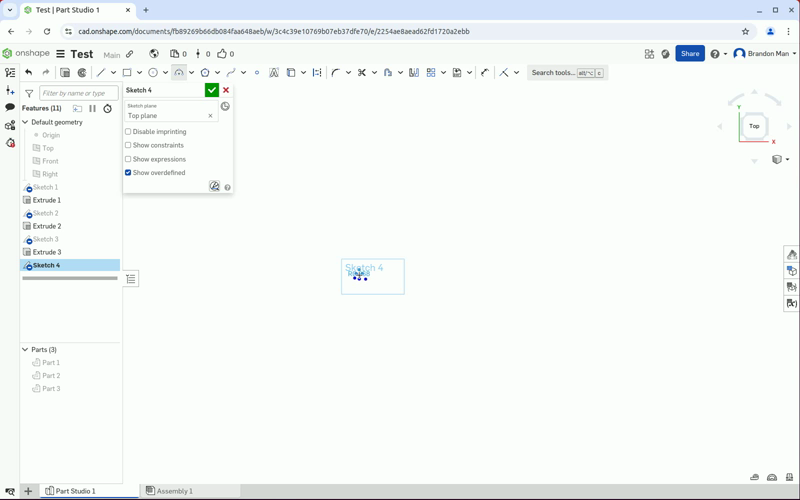
scroll(6)
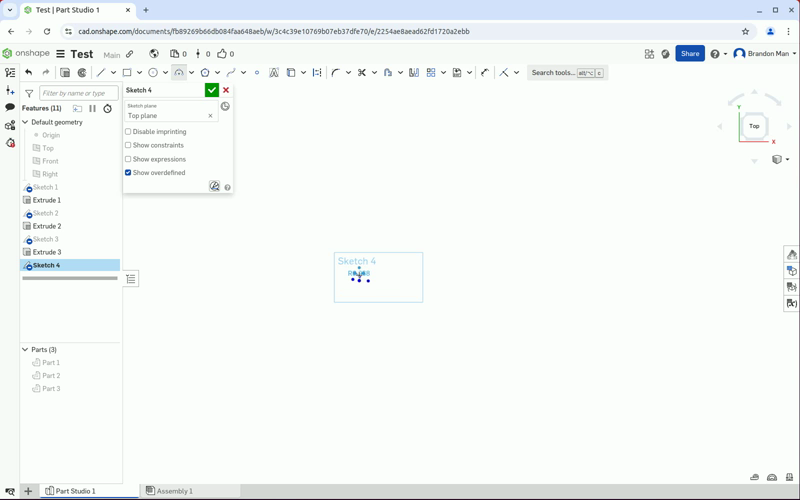
scroll(6)
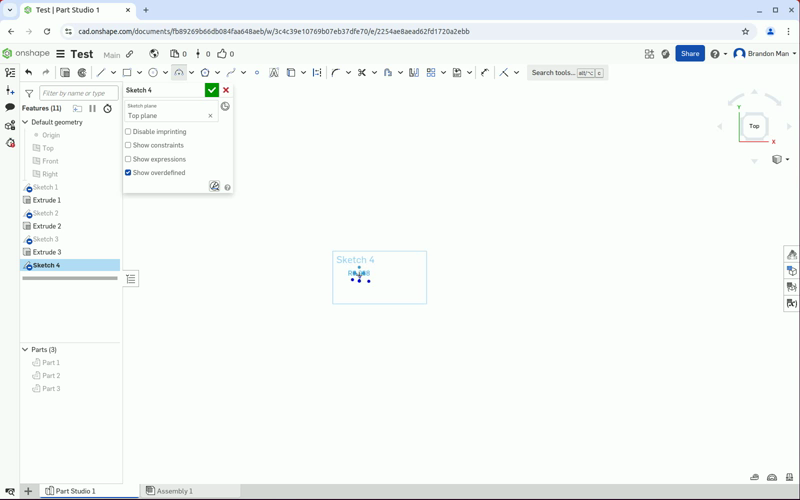
scroll(6)
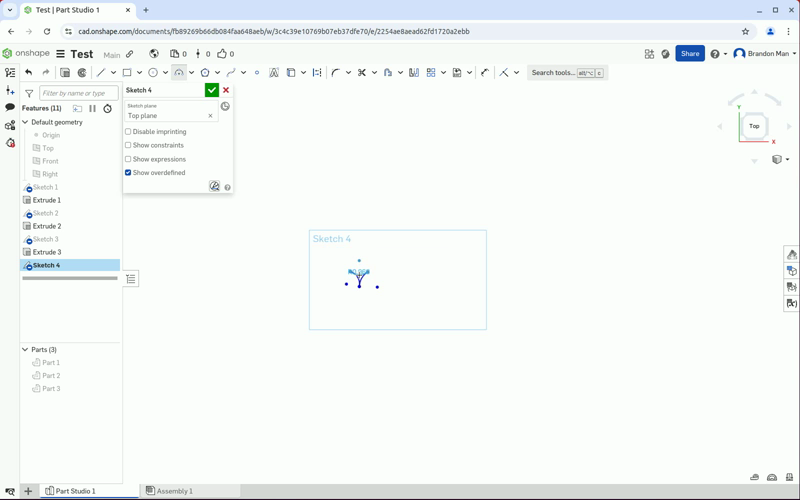
scroll(6)
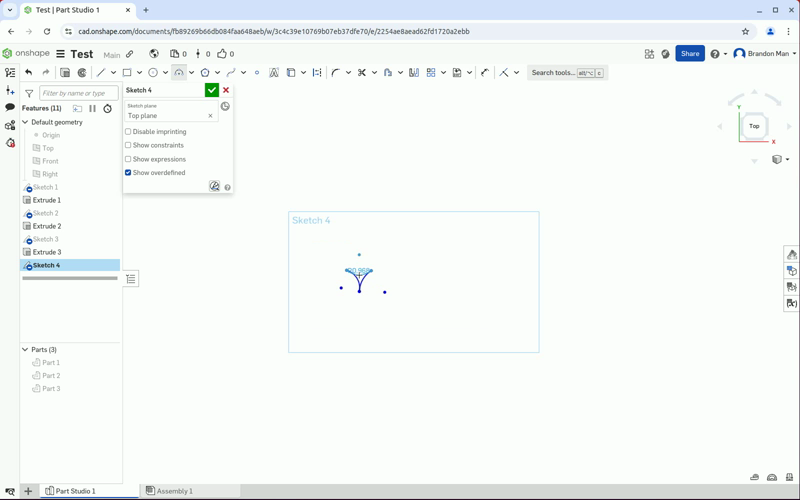
scroll(6)
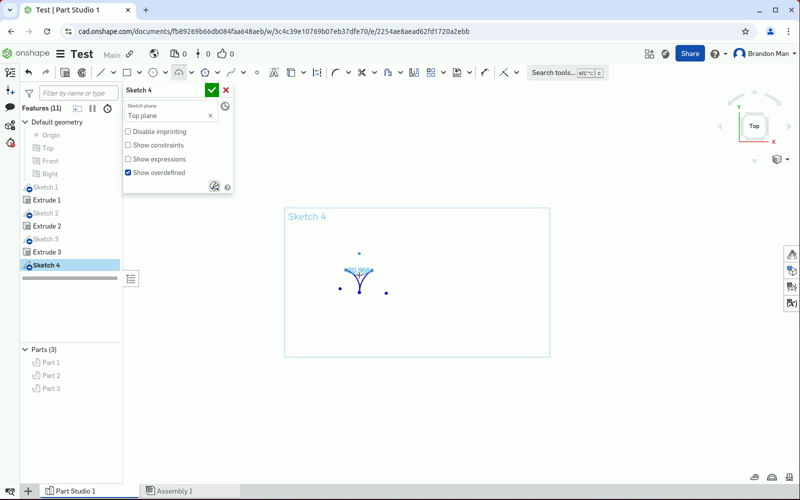
scroll(6)
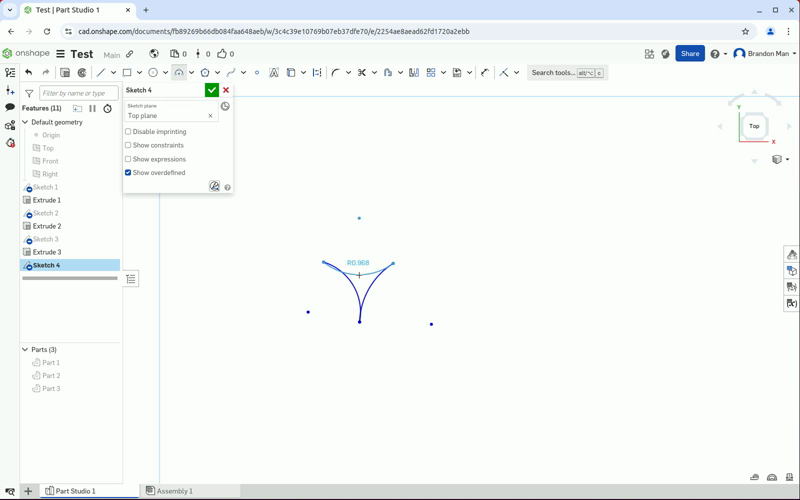
click(359, 274)
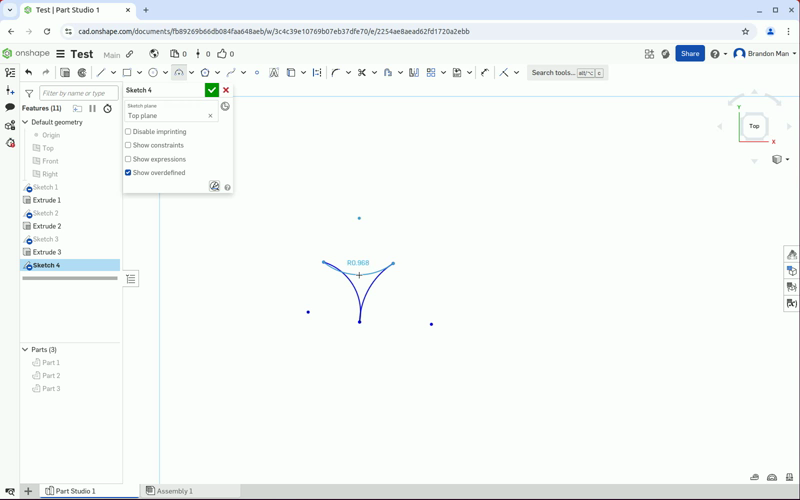
scroll(-6)
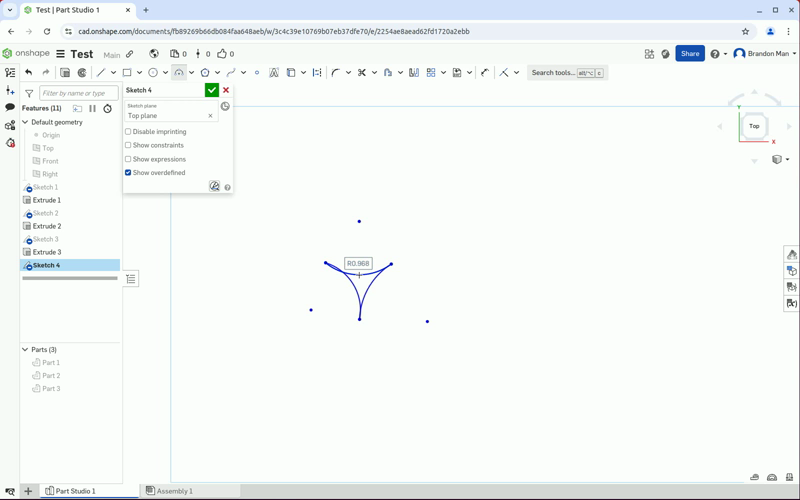
scroll(-6)
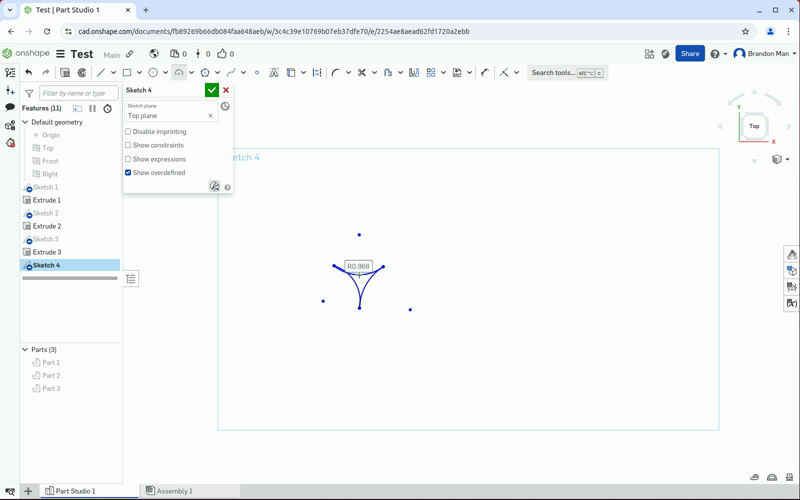
scroll(-6)
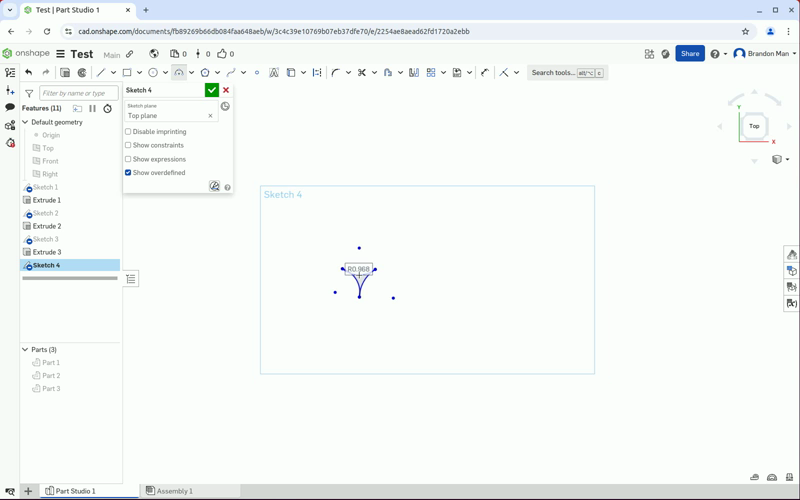
scroll(-6)
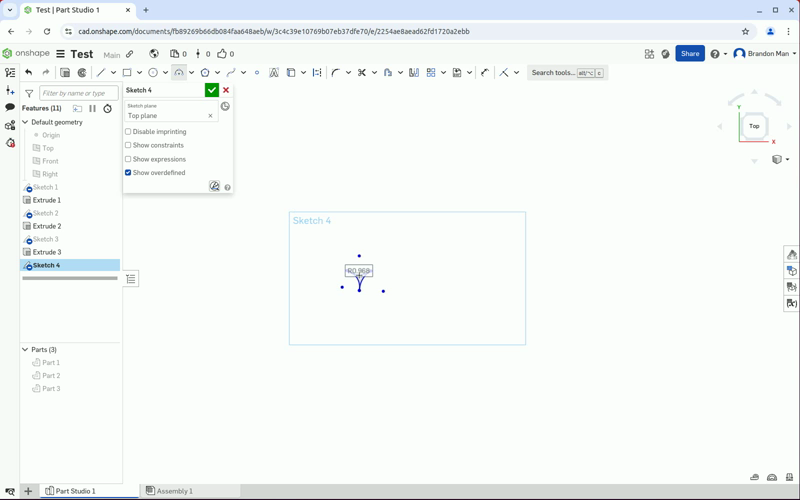
scroll(-6)
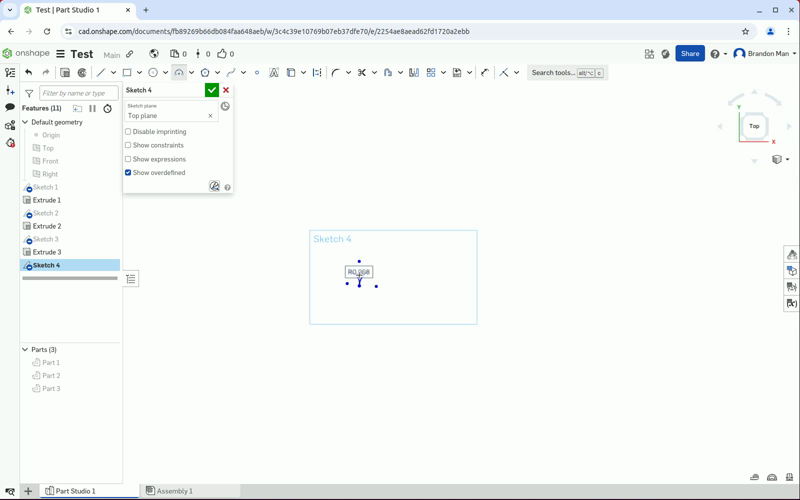
scroll(-6)
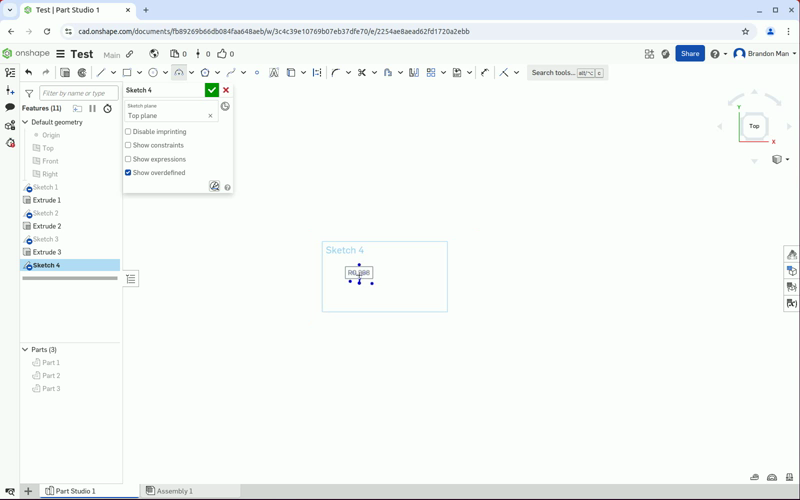
scroll(-6)
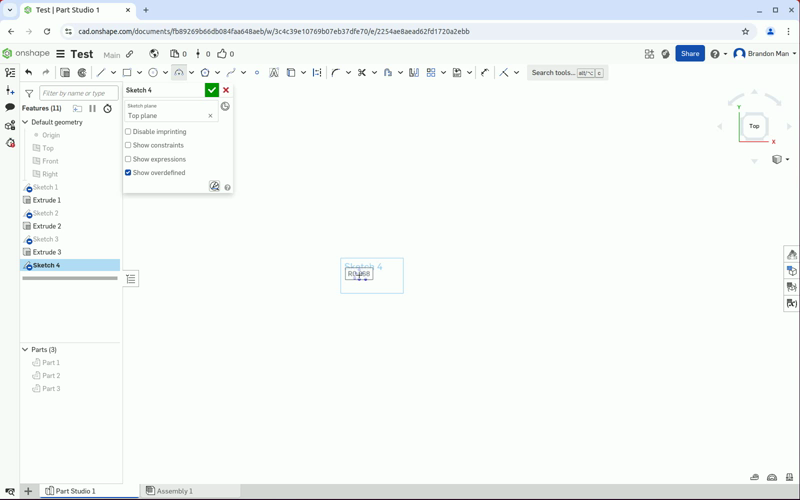
key_up(shift)
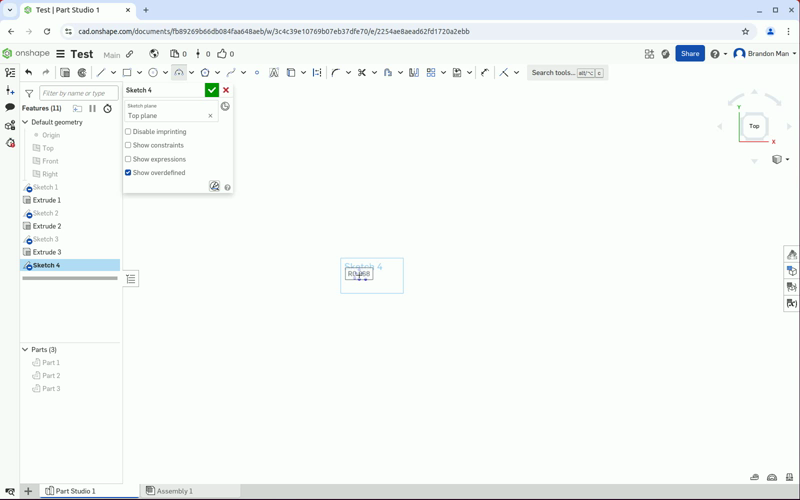
key(esc)
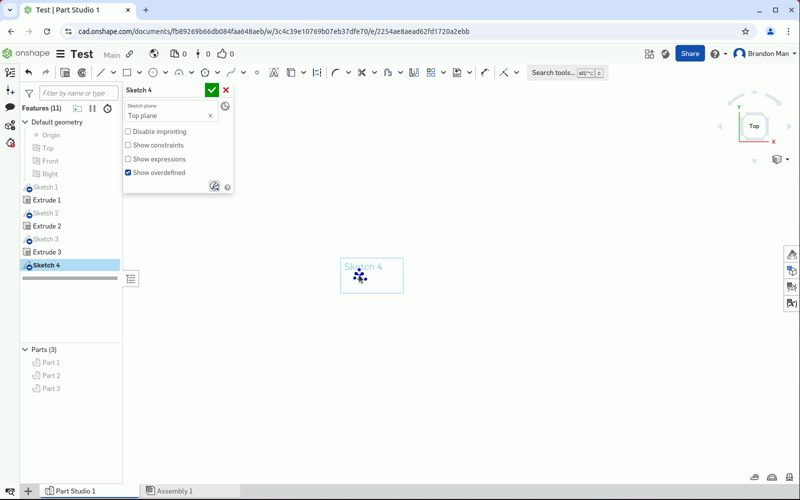
mouse_move(360, 273)
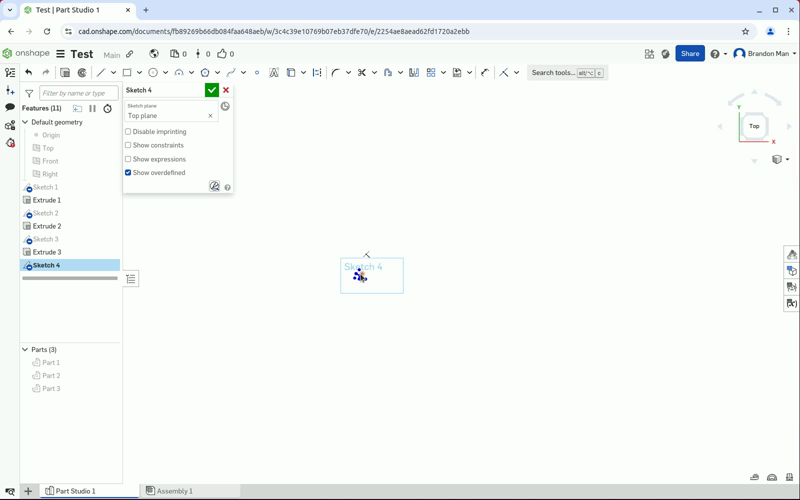
scroll(6)
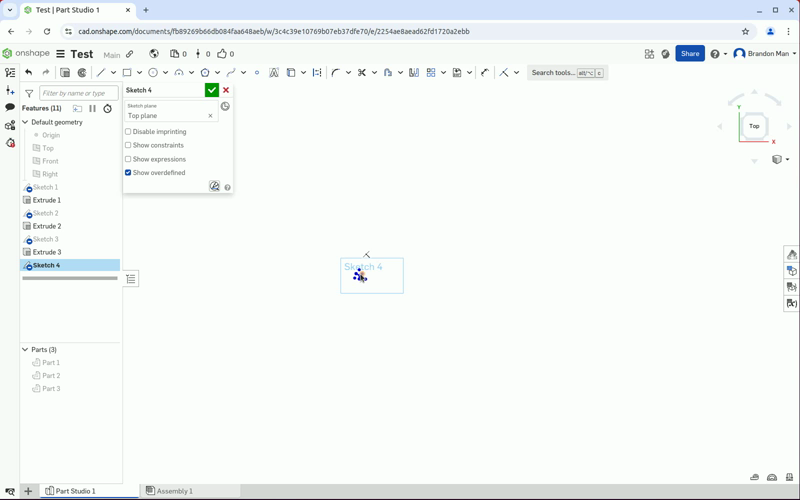
scroll(6)
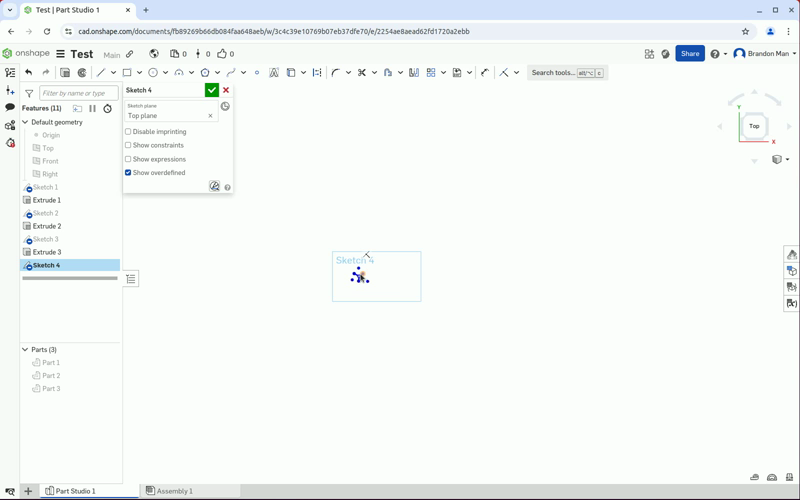
scroll(6)
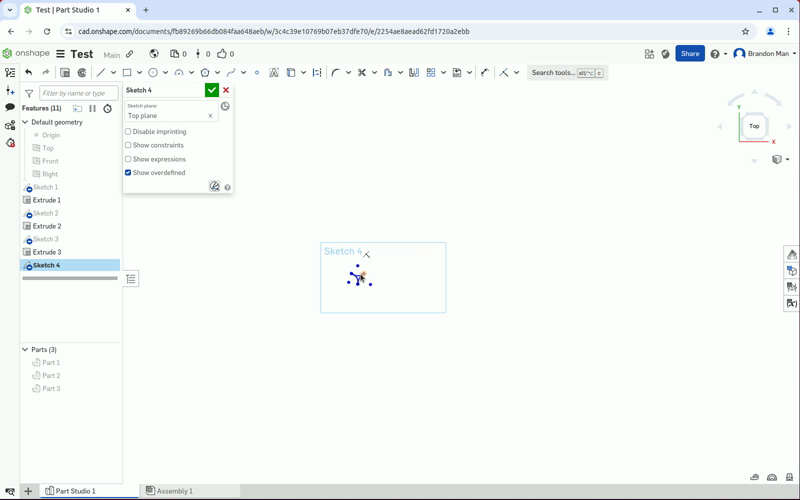
scroll(6)
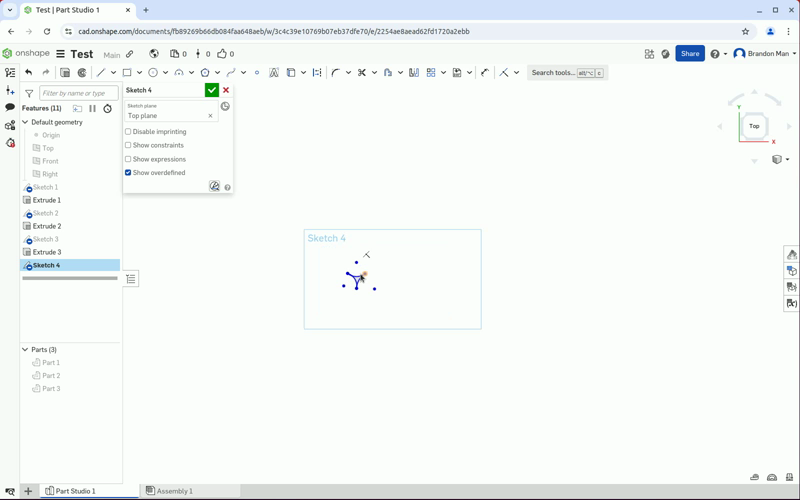
scroll(6)
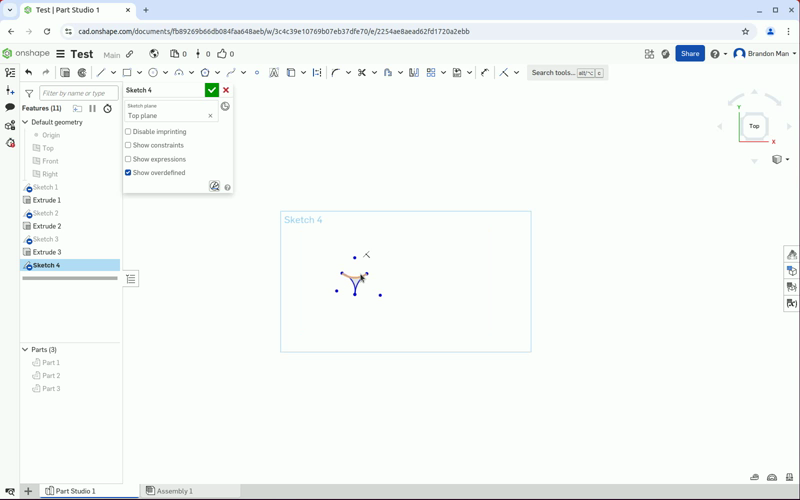
scroll(6)
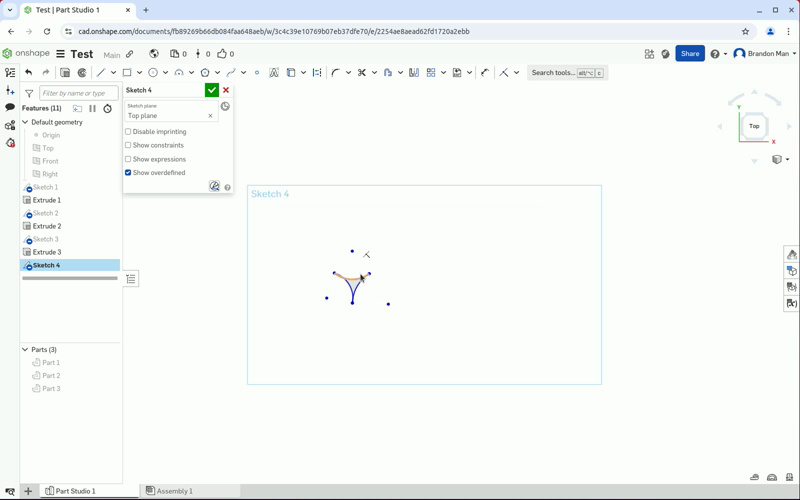
scroll(6)
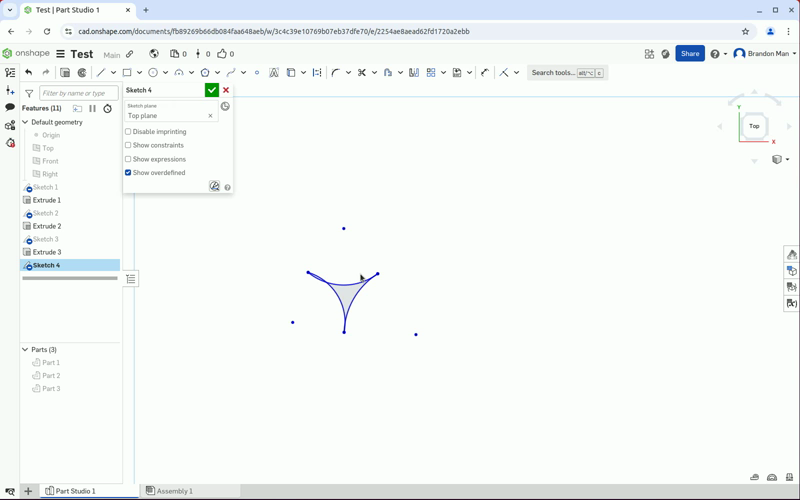
click(360, 273)
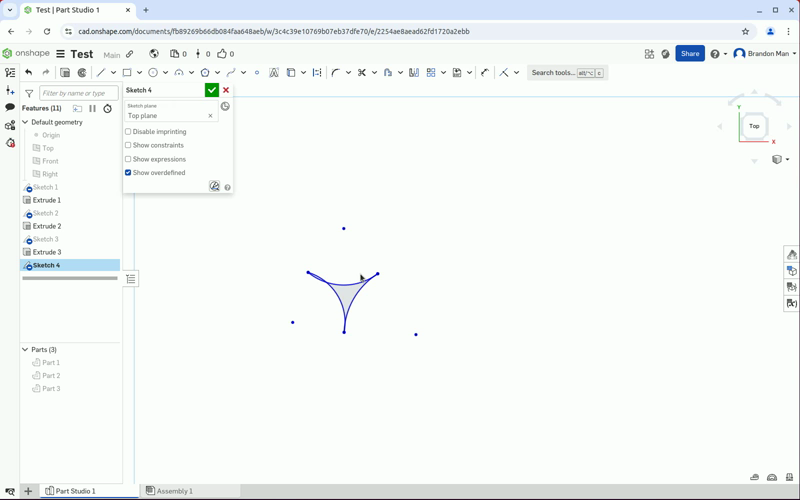
scroll(-6)
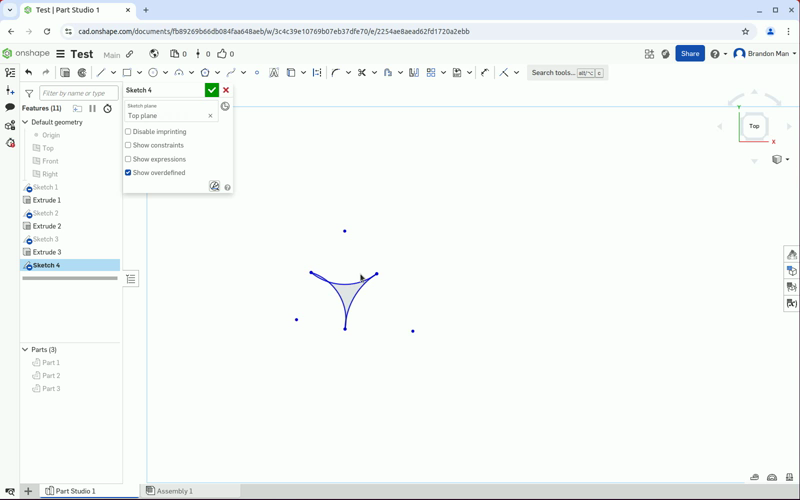
scroll(-6)
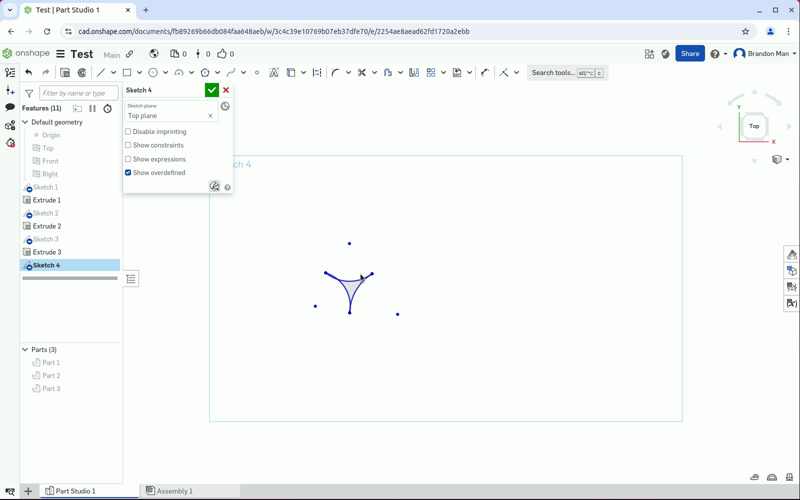
scroll(-6)
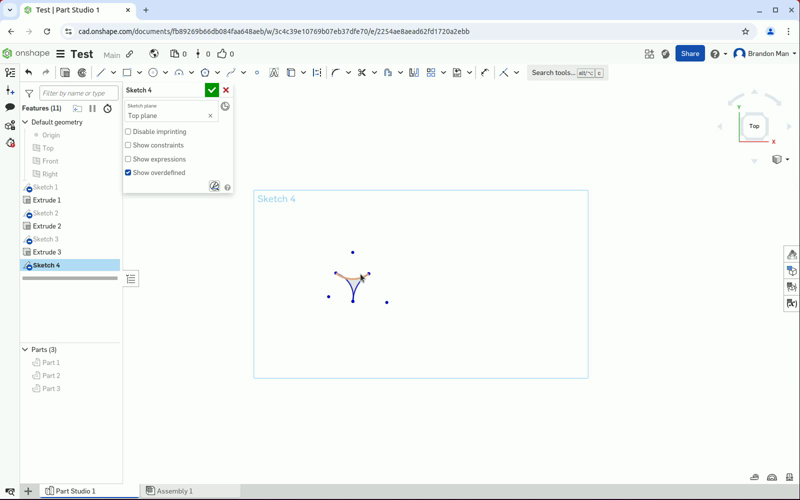
scroll(-6)
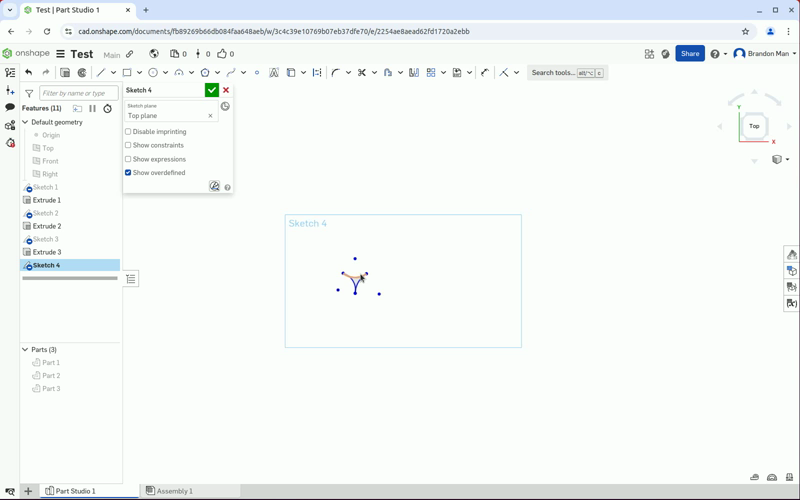
scroll(-6)
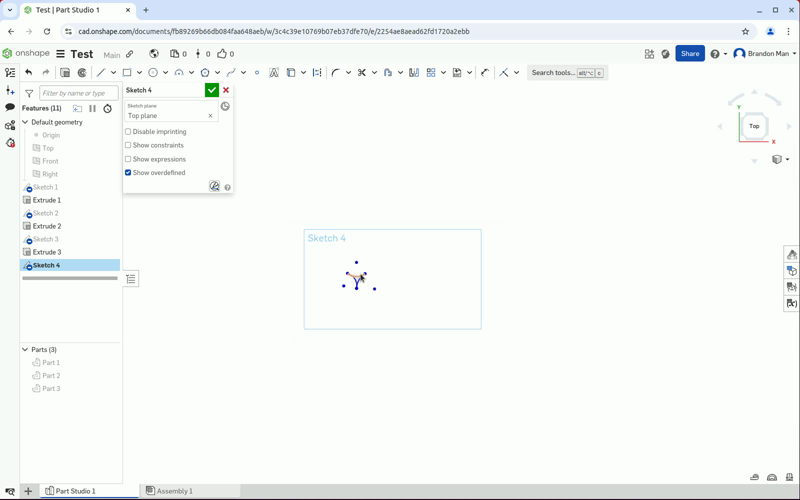
scroll(-6)
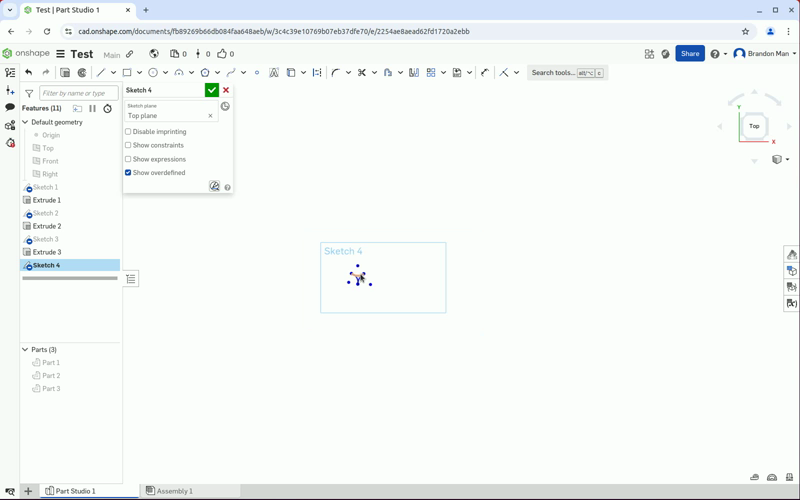
scroll(-6)
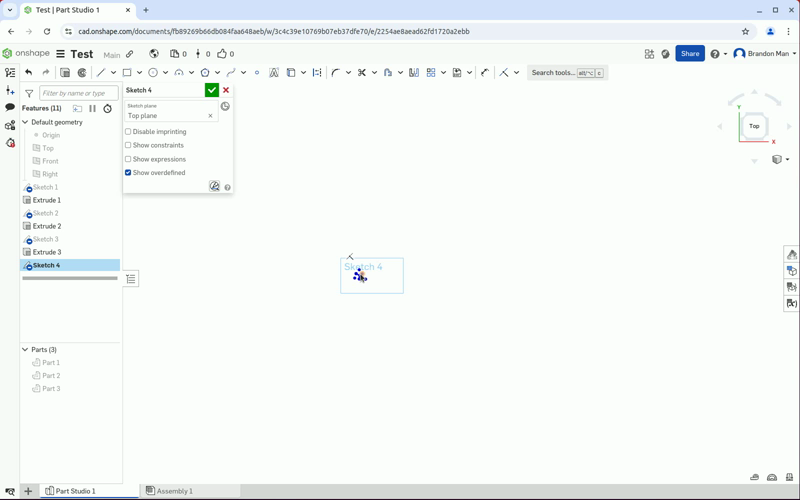
mouse_move(73, 352)
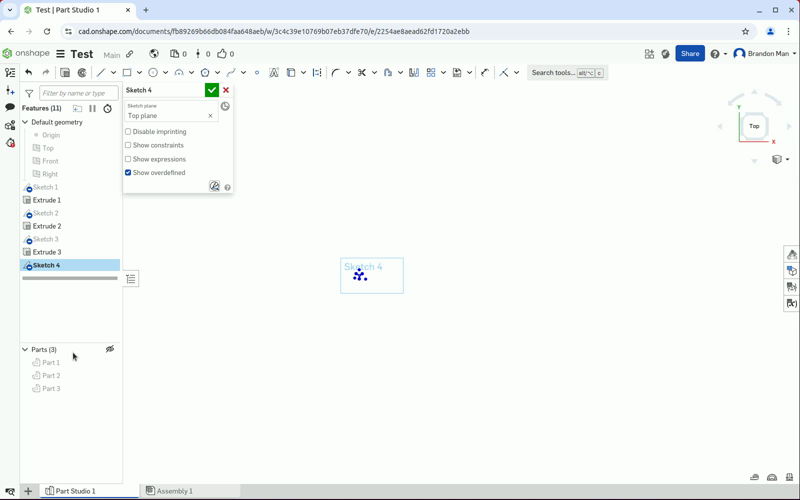
key(shift+y)
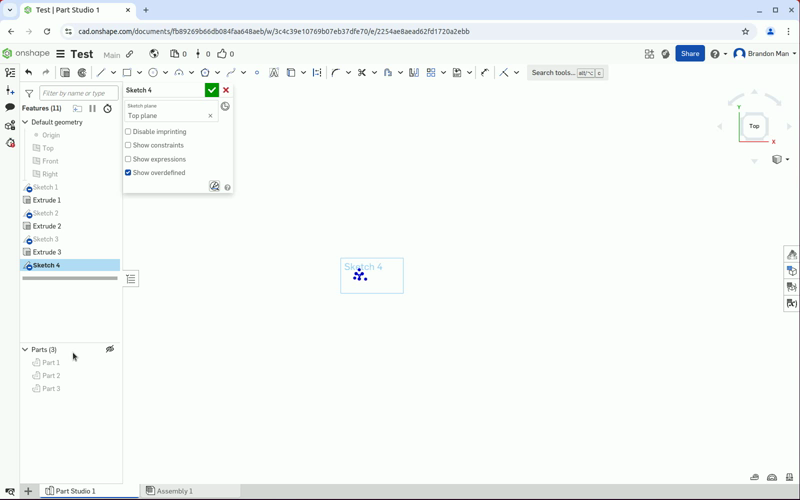
key(shift+e)
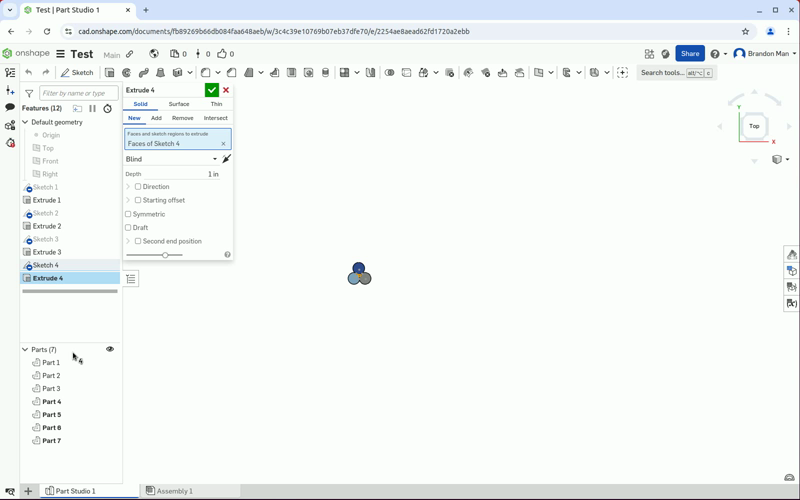
mouse_move(143, 106)
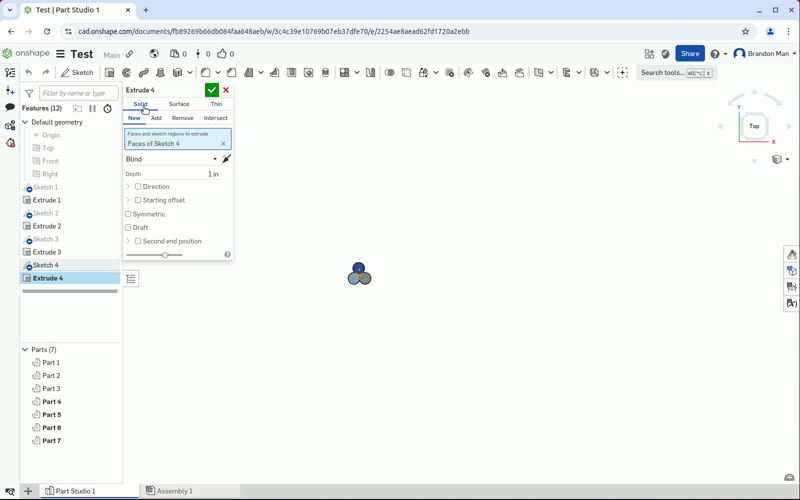
click(143, 106)
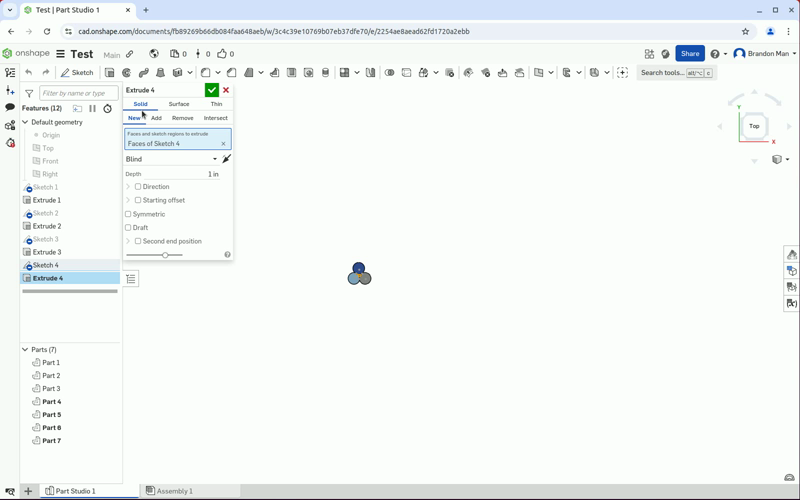
mouse_move(137, 120)
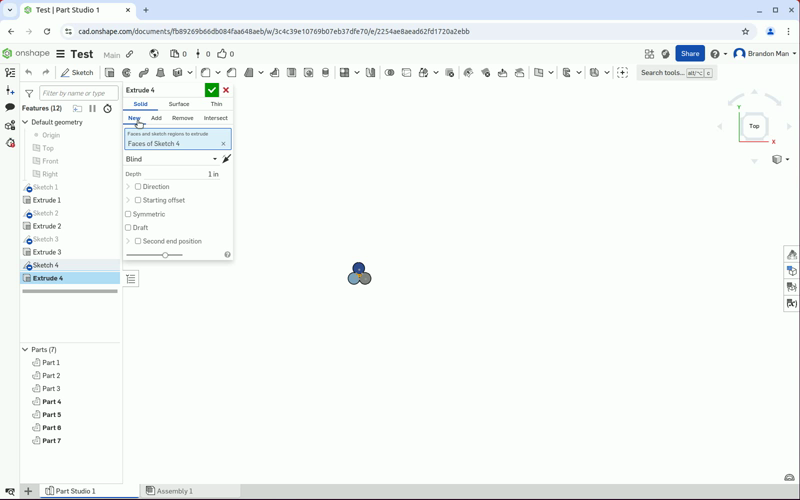
click(137, 120)
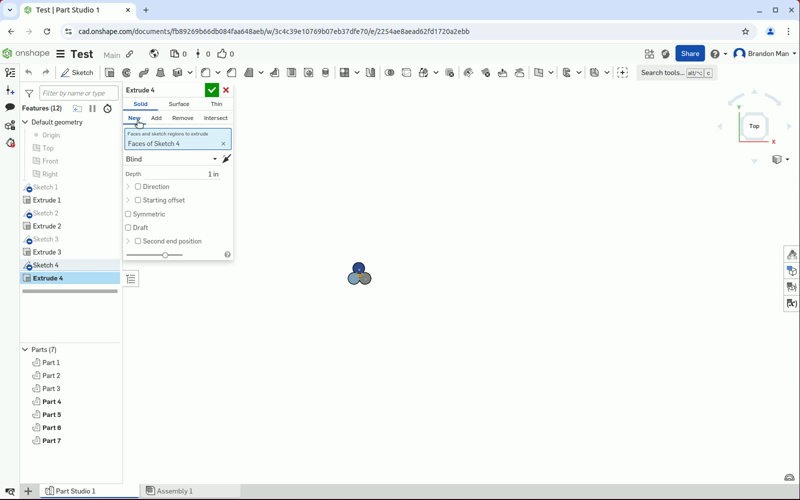
key(tab, 4)
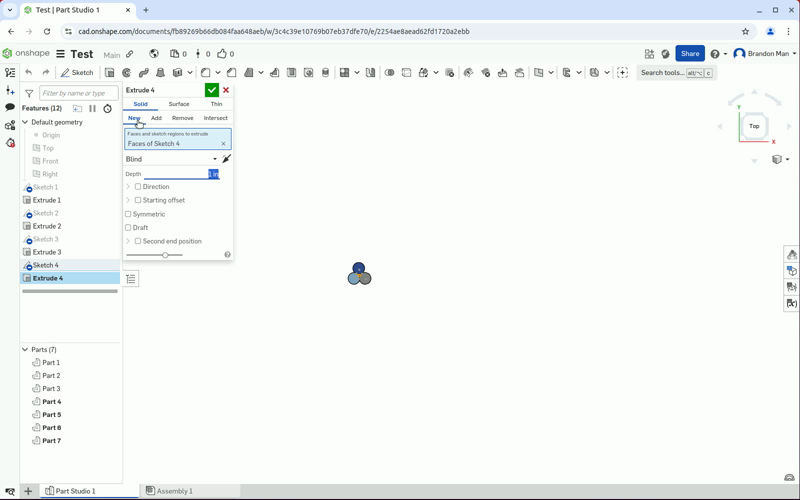
text(0.481)
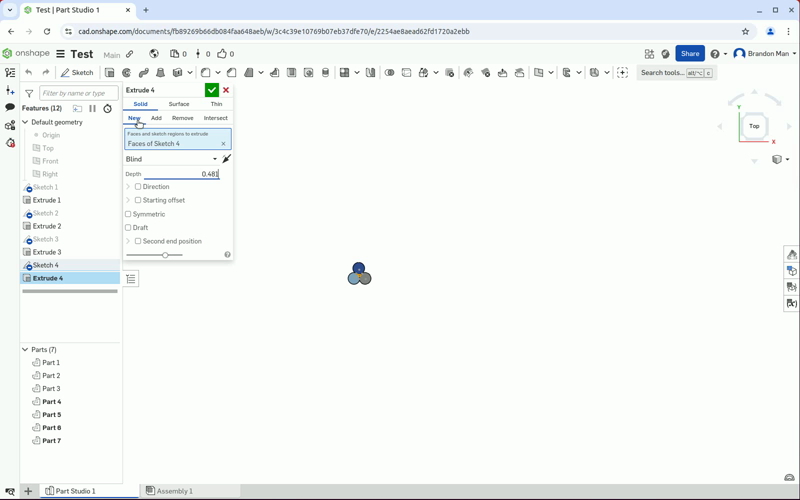
key(enter)
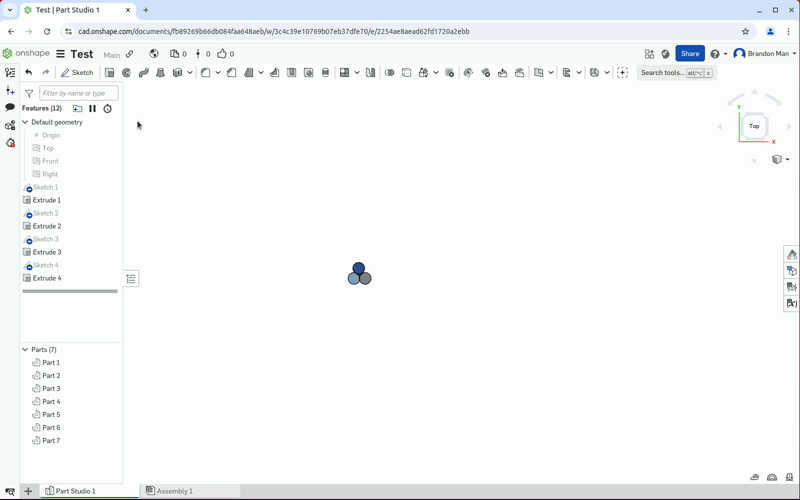
key(shift+h)
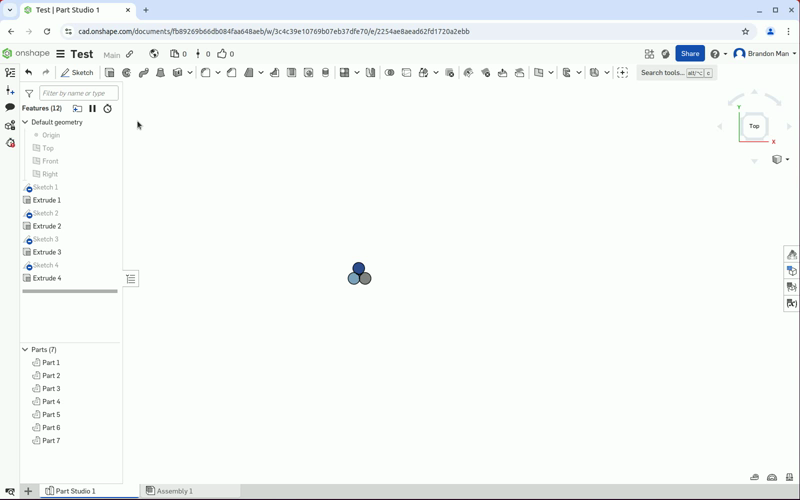
key(shift+h)
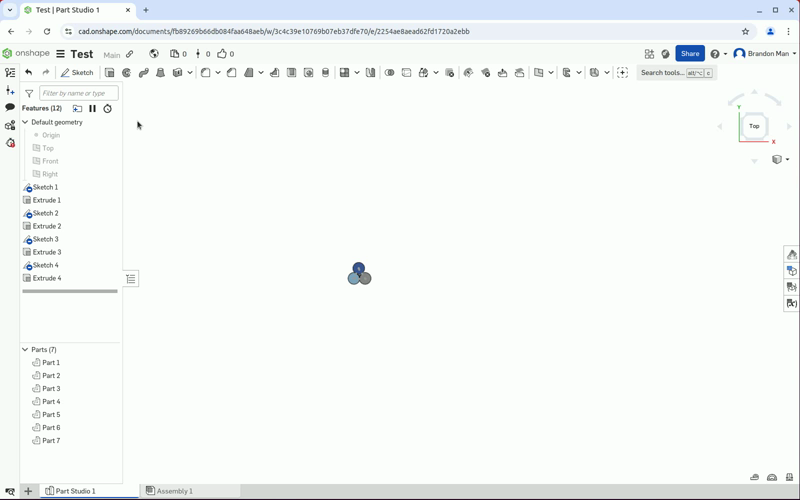
key(shift+7)
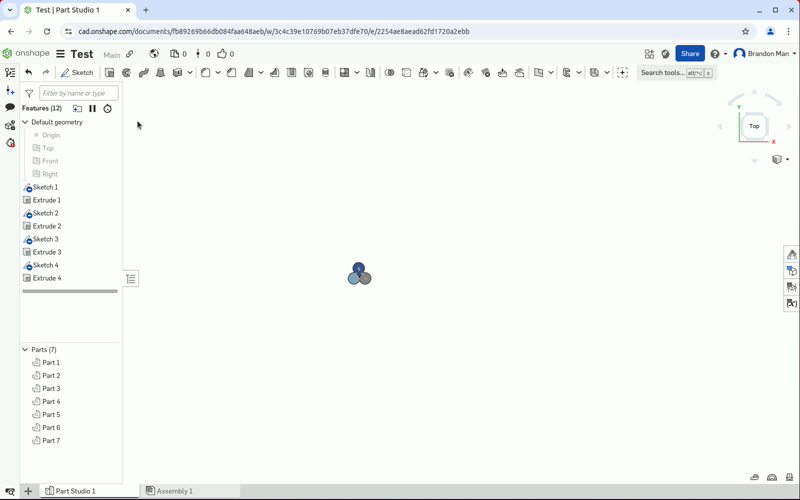
key(up, 3)
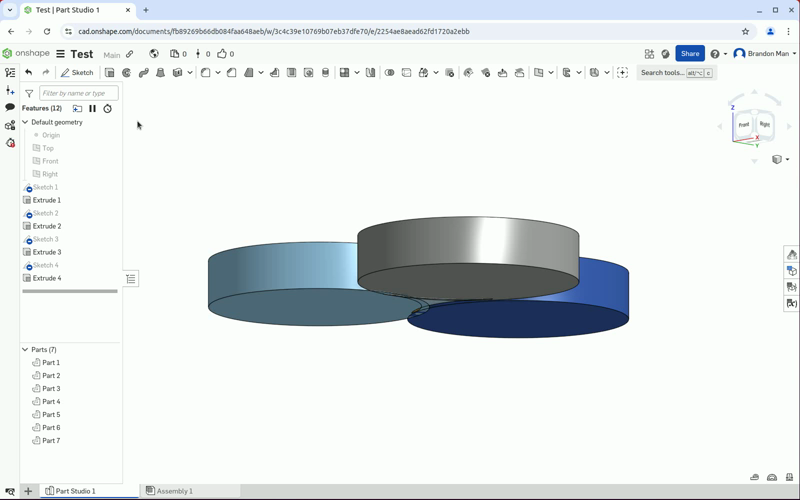
key(left, 3)
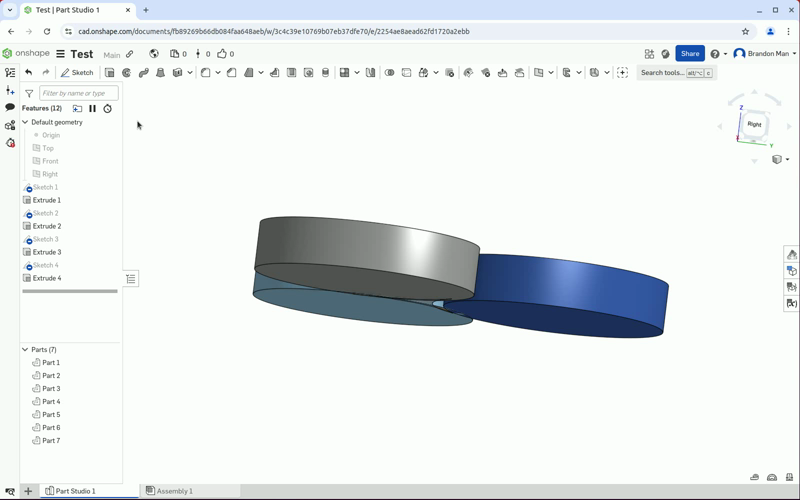
key(right, 3)
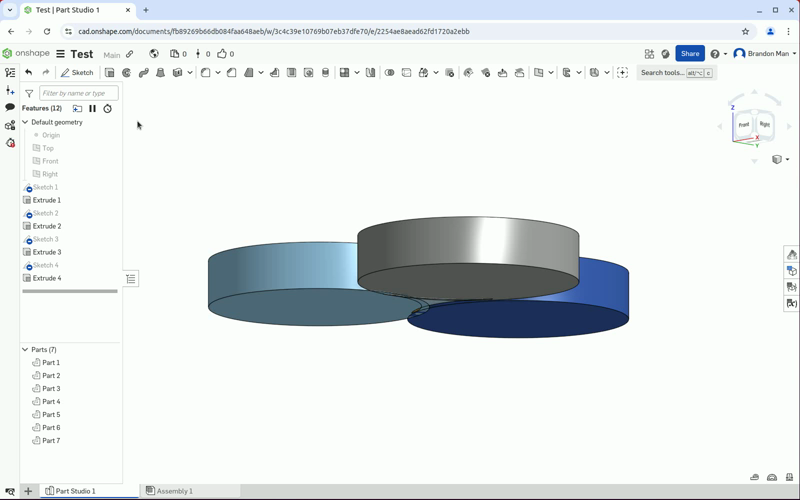
key(down, 3)
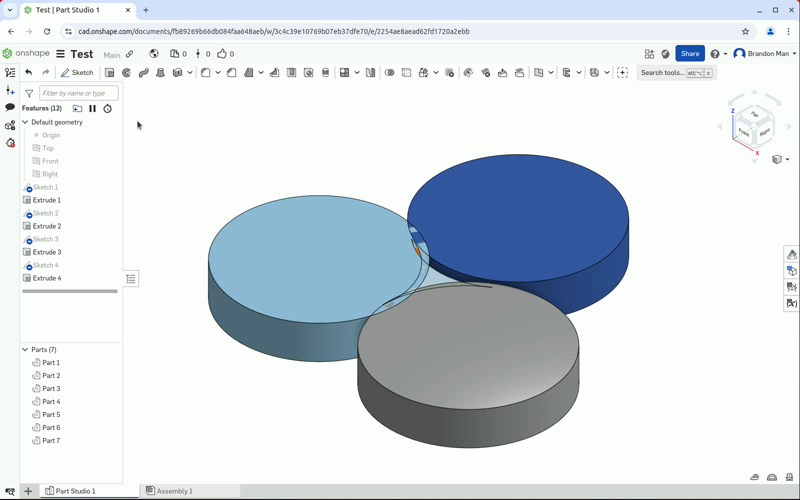
mouse_move(73, 189)
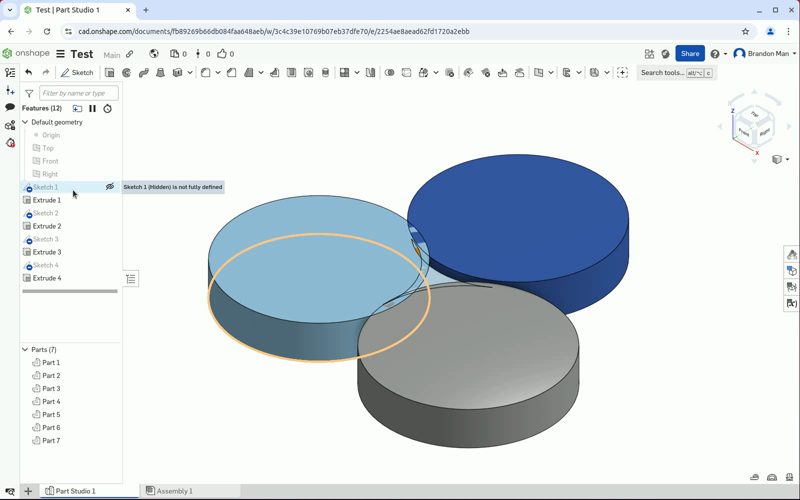
click(73, 189)